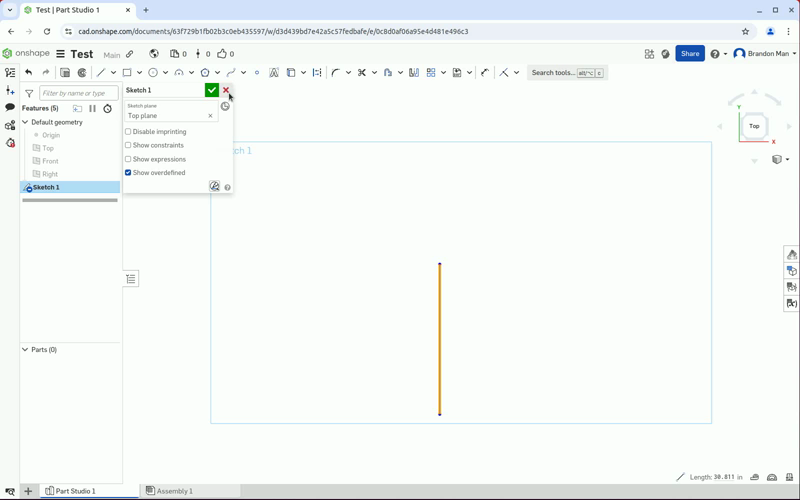
key(shift+h)
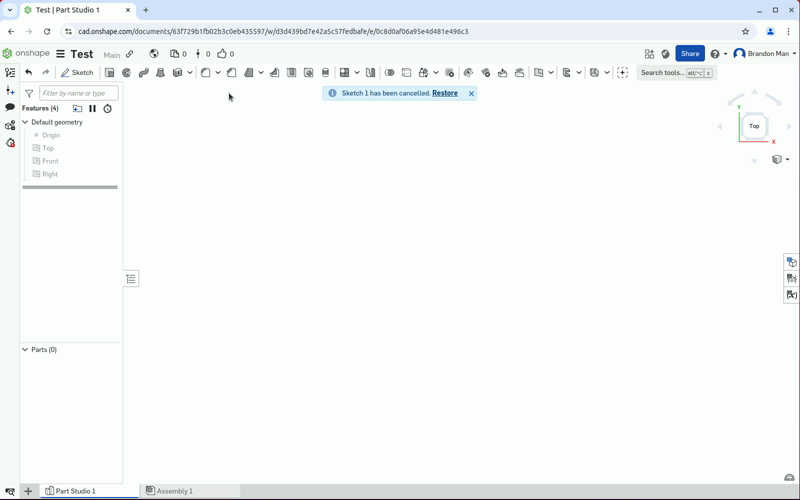
mouse_move(73, 352)
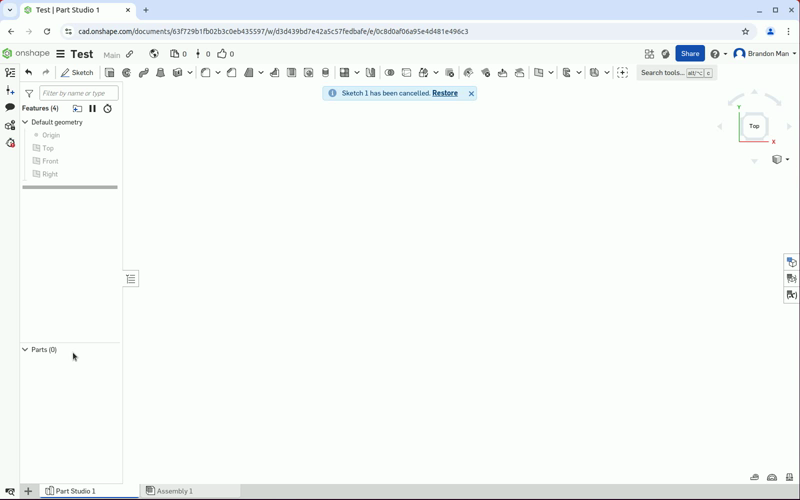
key(y)
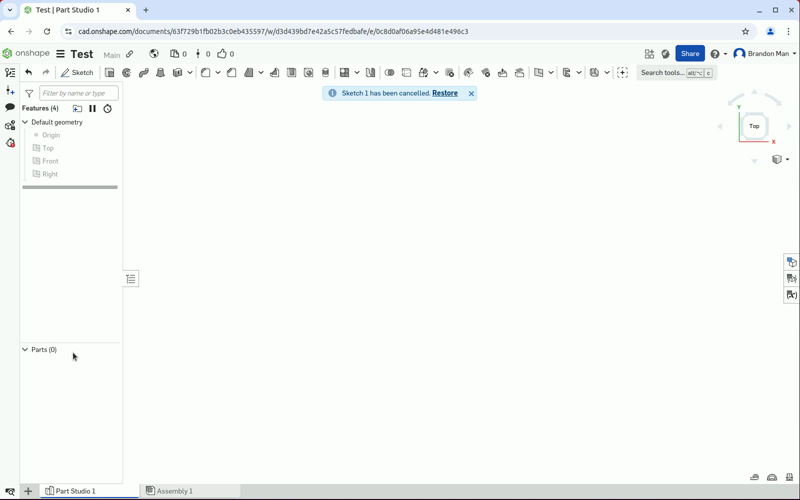
key(shift+p)
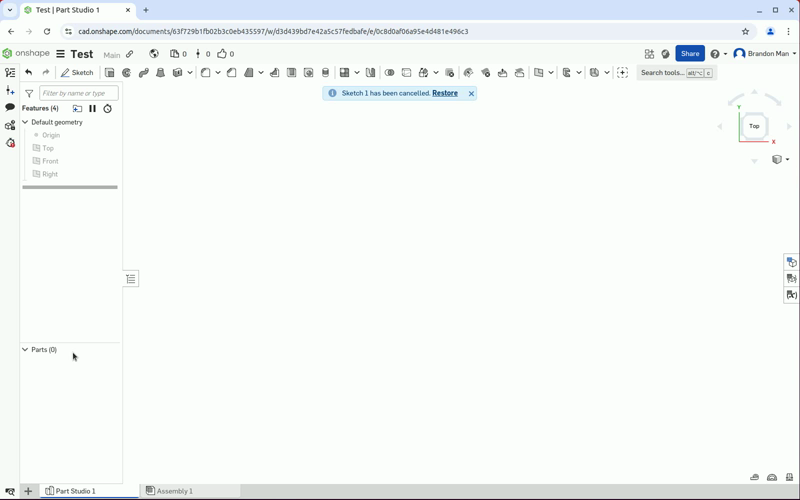
key(space)
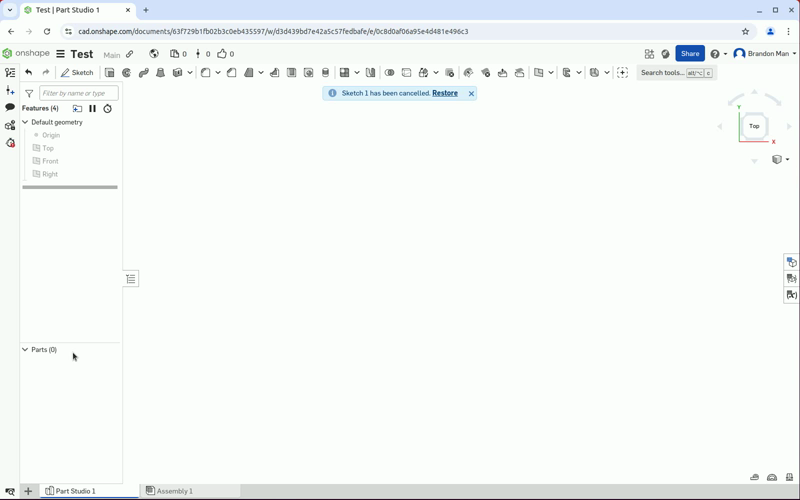
key_down(shift)
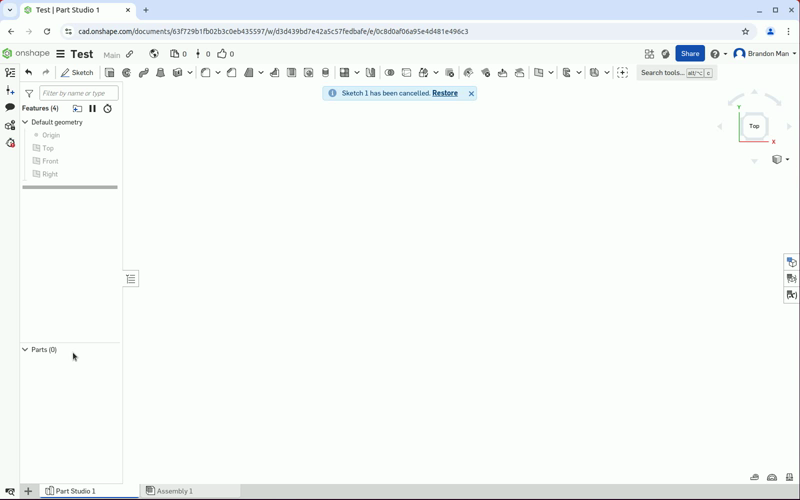
key(up)
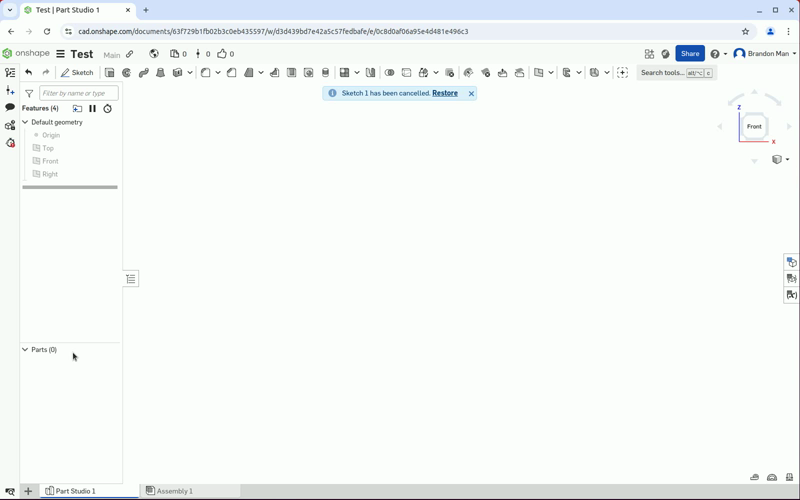
key_up(shift)
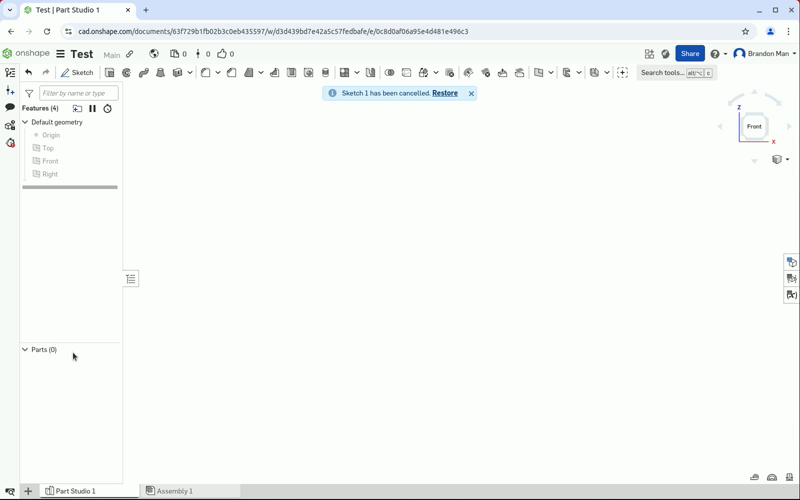
mouse_move(73, 352)
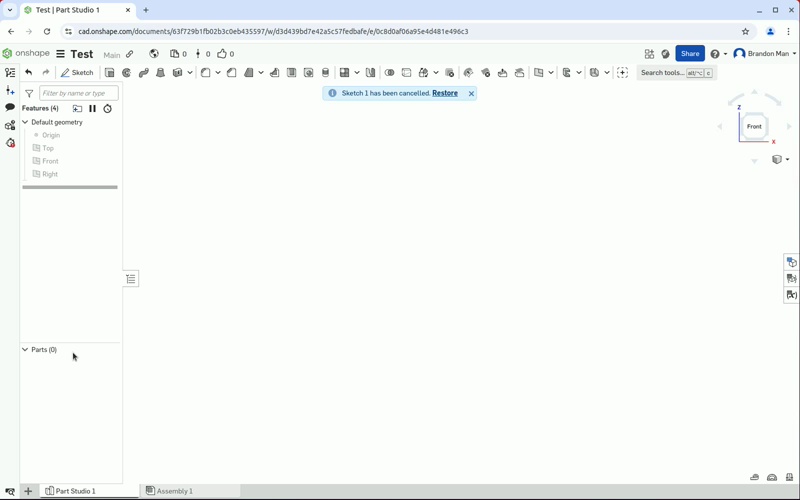
key(shift+y)
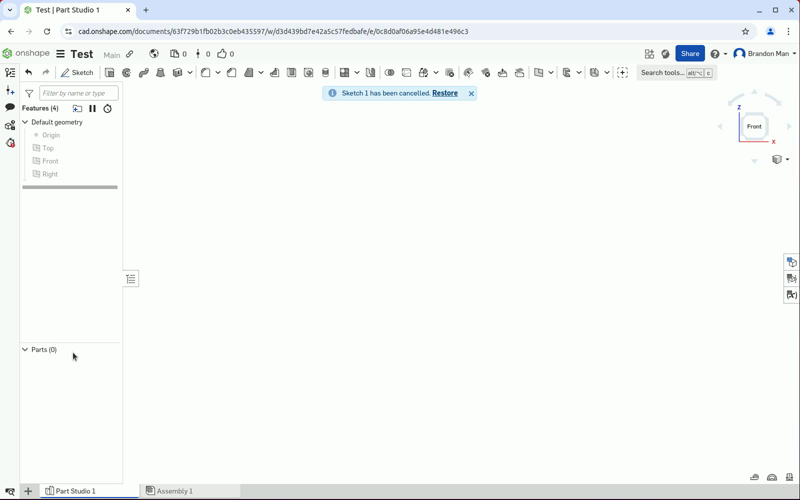
key(shift+s)
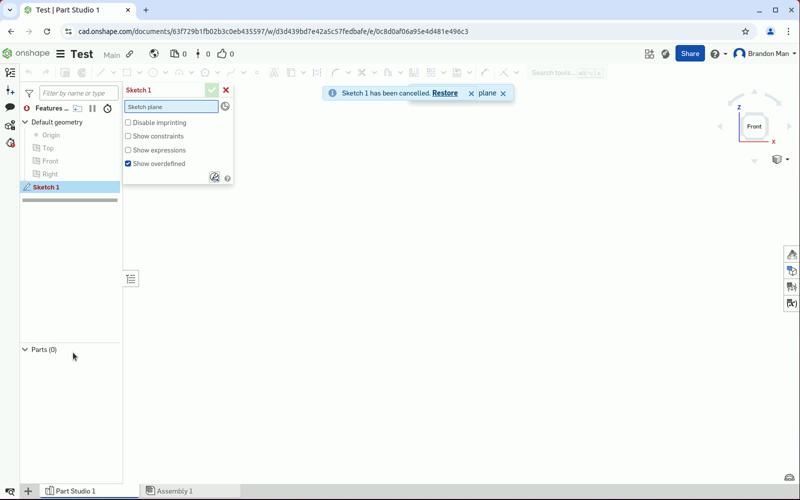
mouse_move(73, 163)
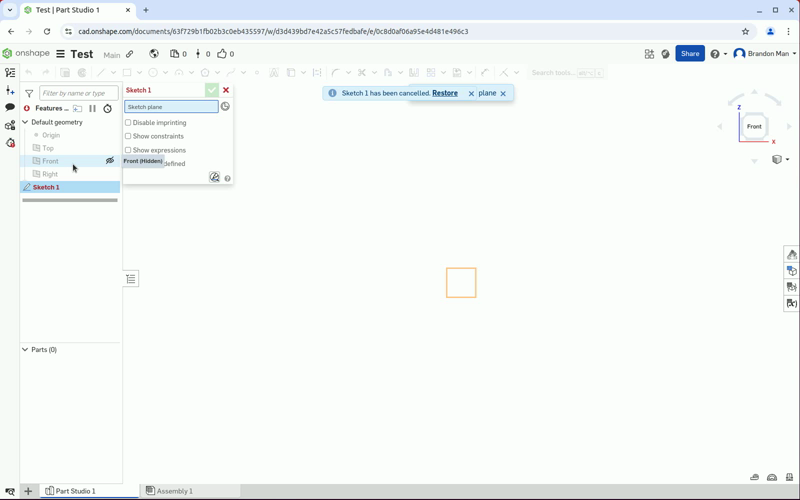
click(73, 163)
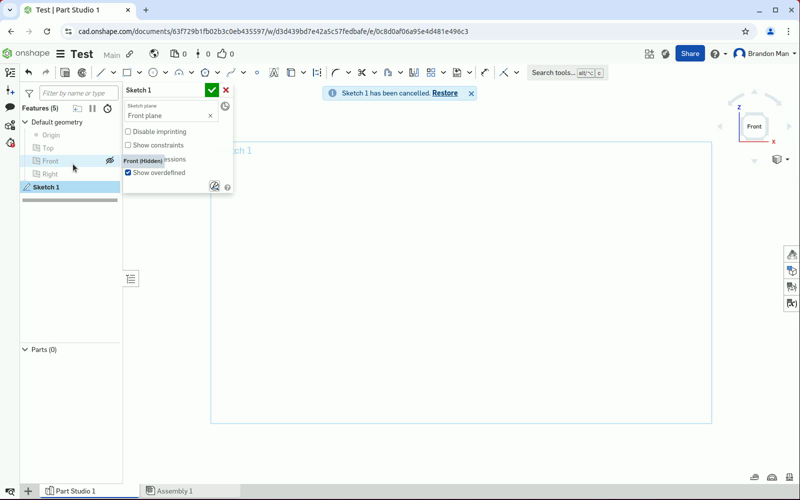
mouse_move(73, 352)
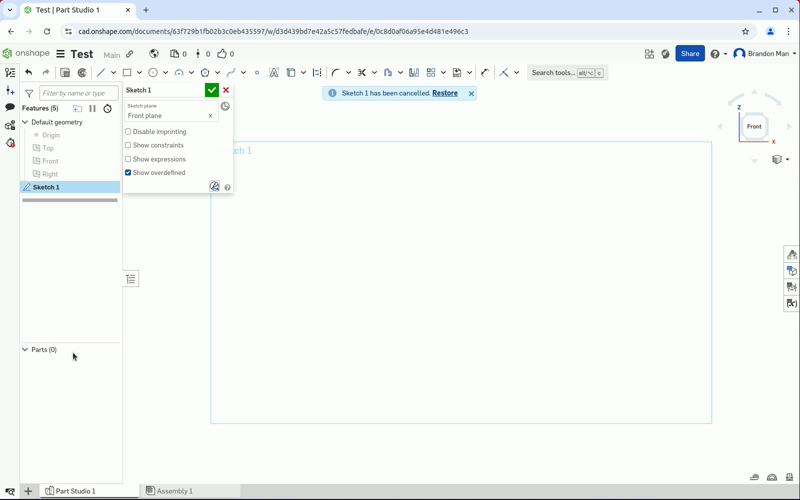
key(y)
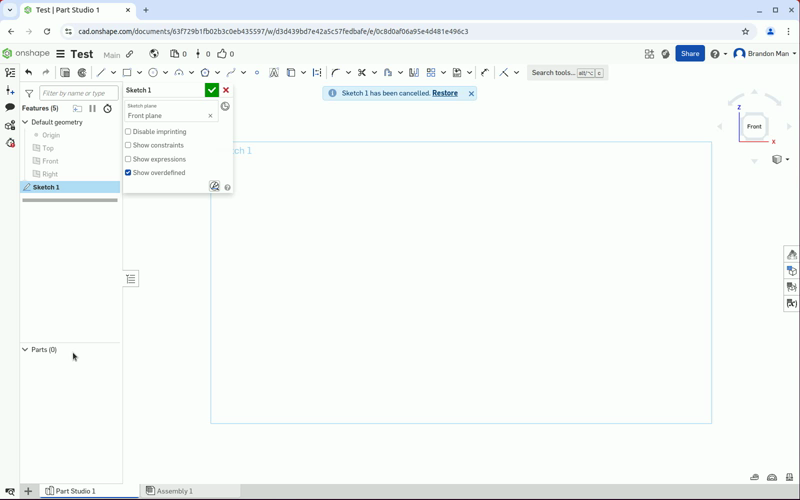
key(a)
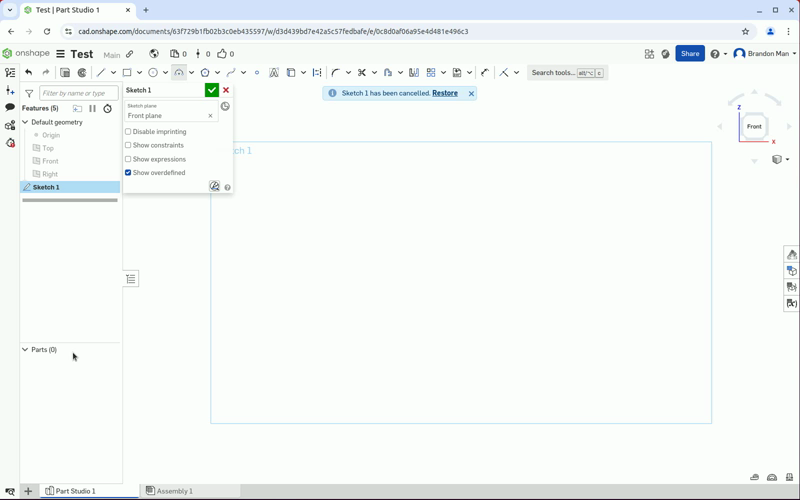
key_down(shift)
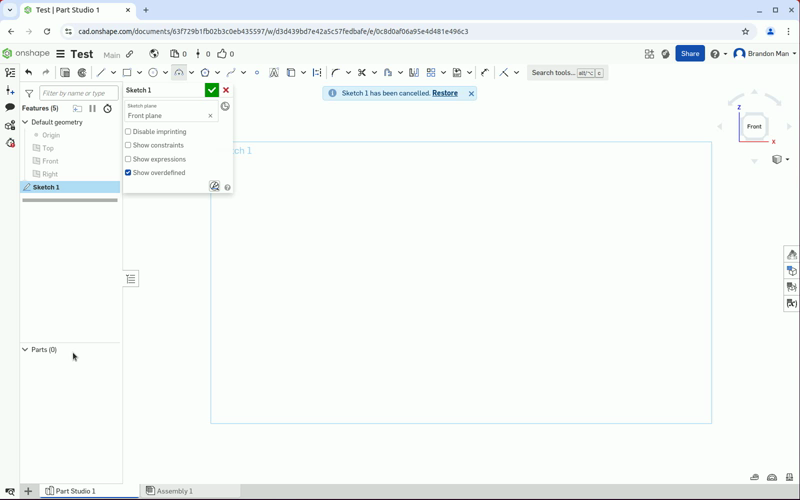
mouse_move(404, 244)
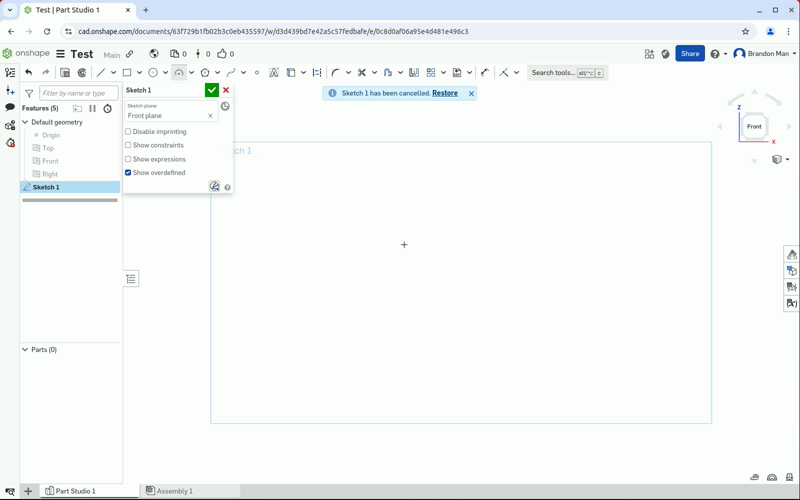
click(404, 244)
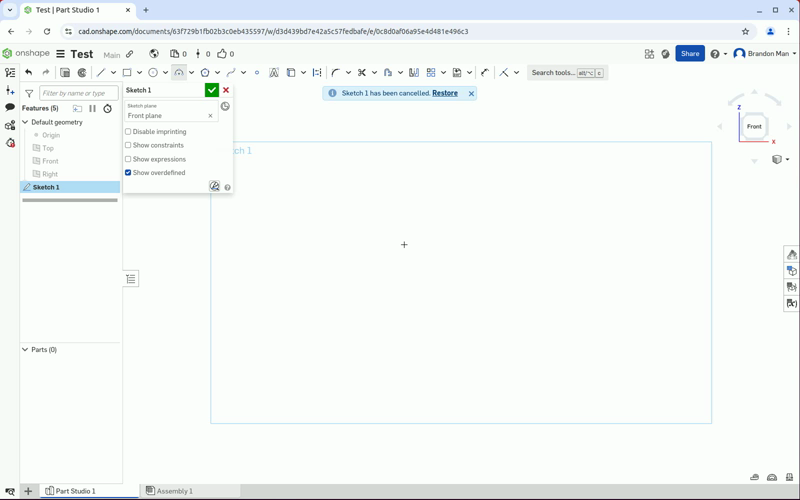
key_up(shift)
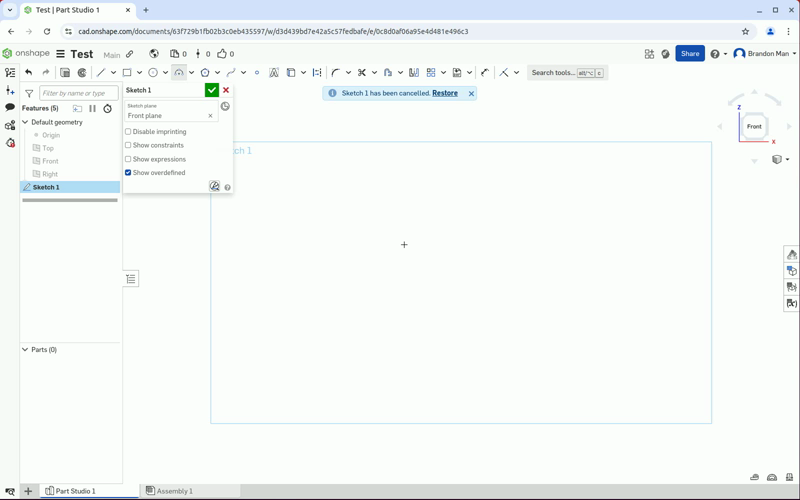
key_down(shift)
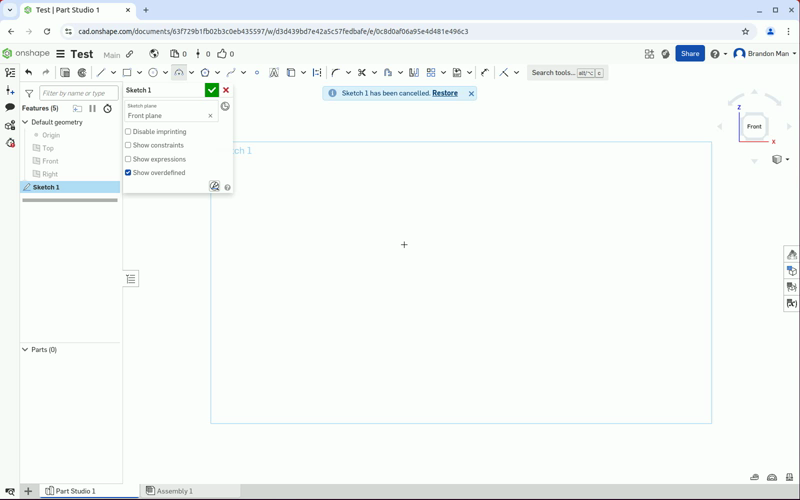
mouse_move(412, 251)
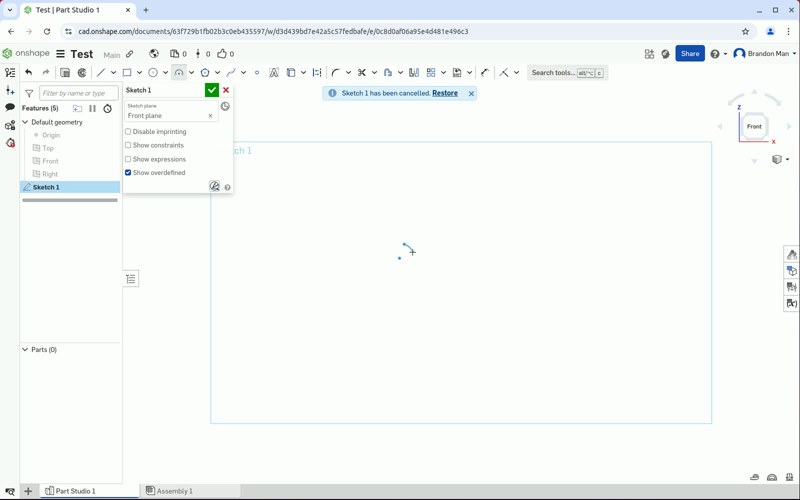
click(412, 251)
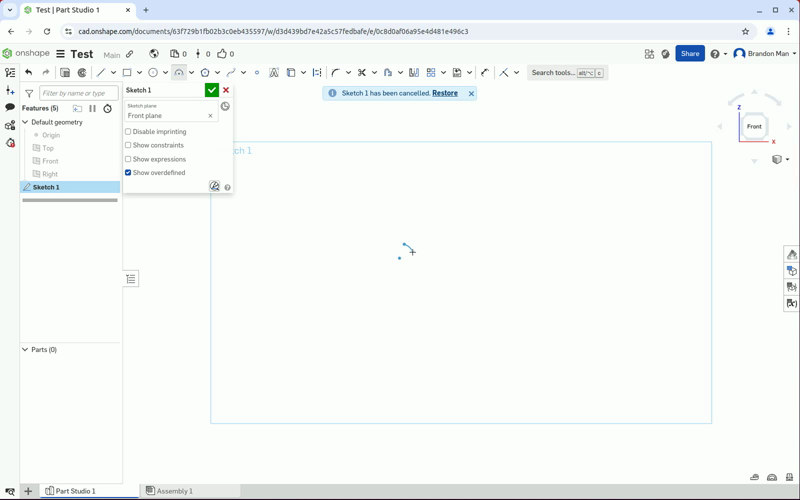
mouse_move(410, 246)
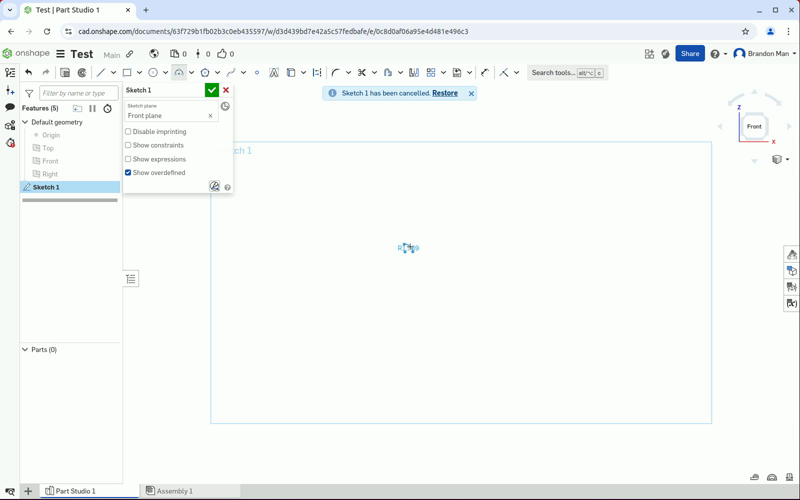
click(410, 246)
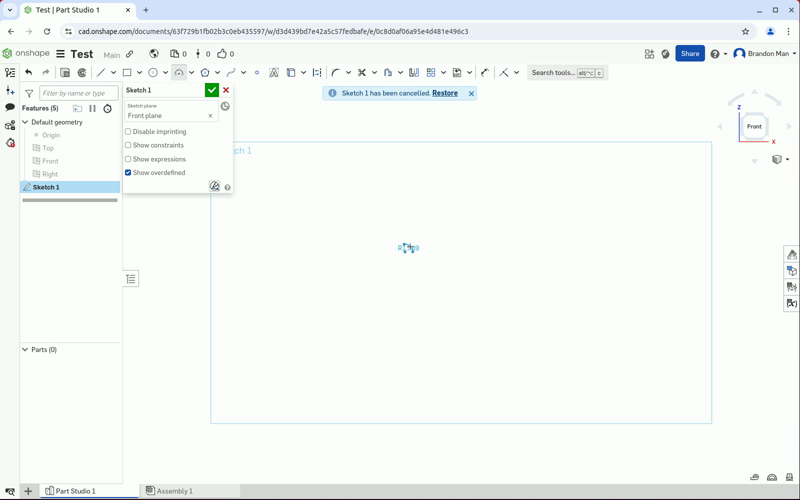
key_up(shift)
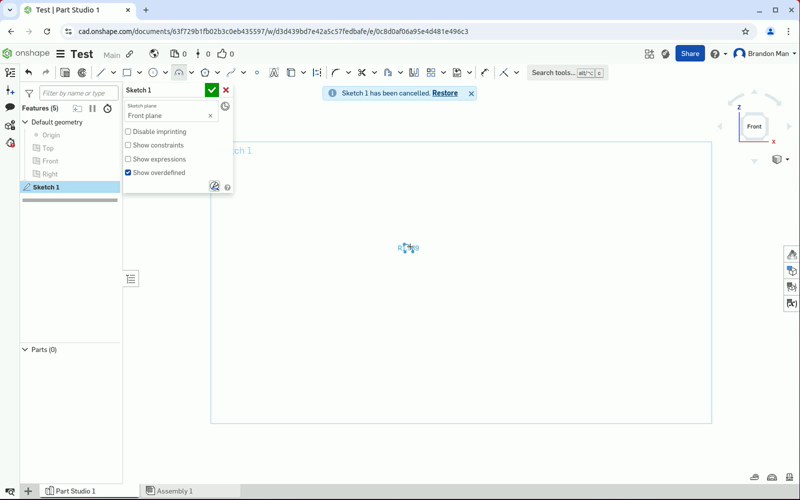
key(esc)
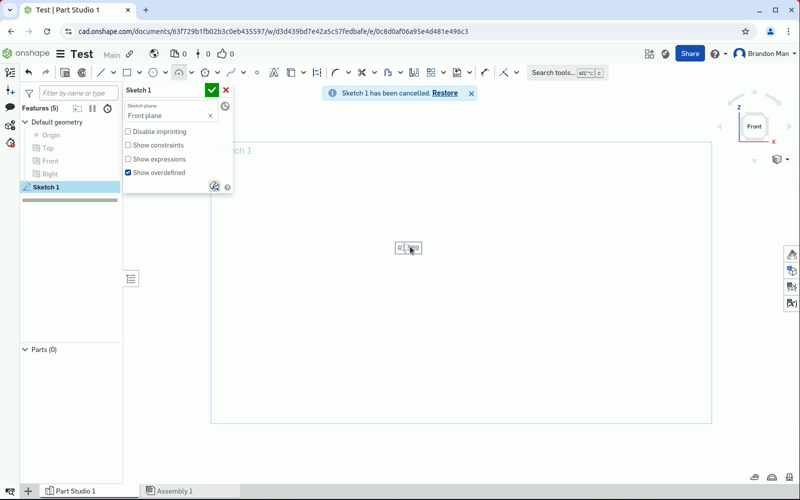
key(l)
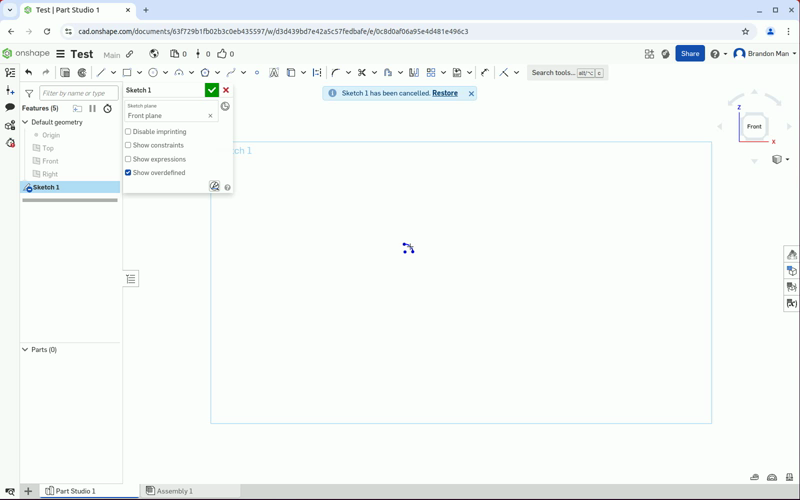
mouse_move(412, 251)
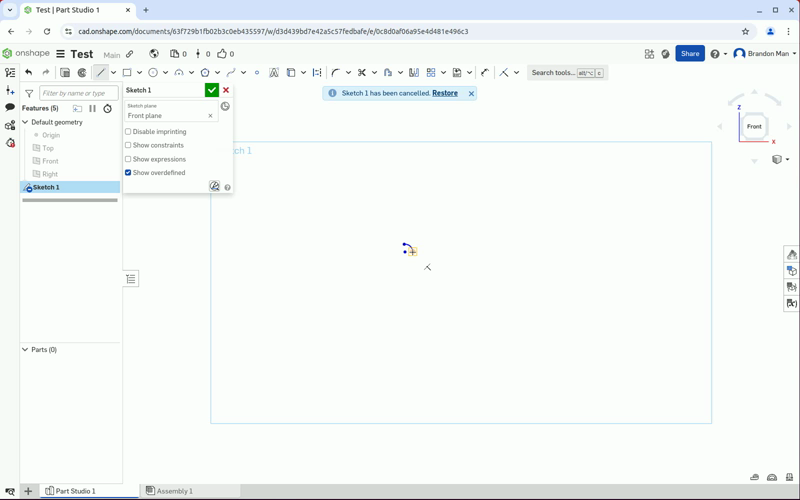
click(412, 251)
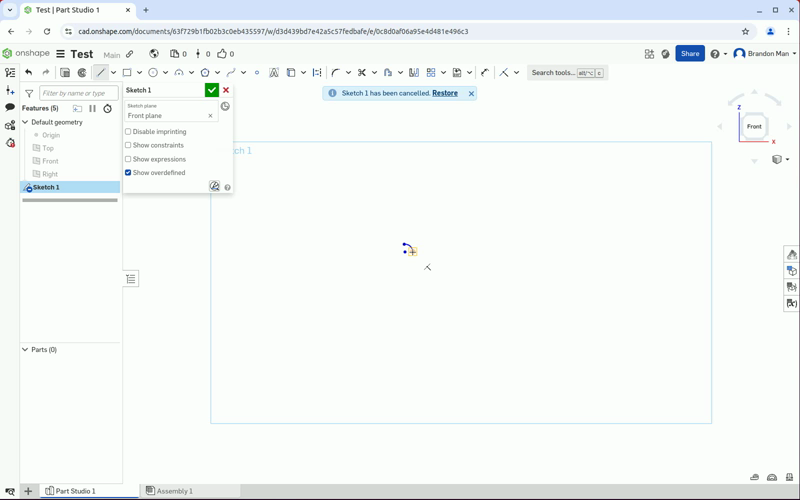
key_down(shift)
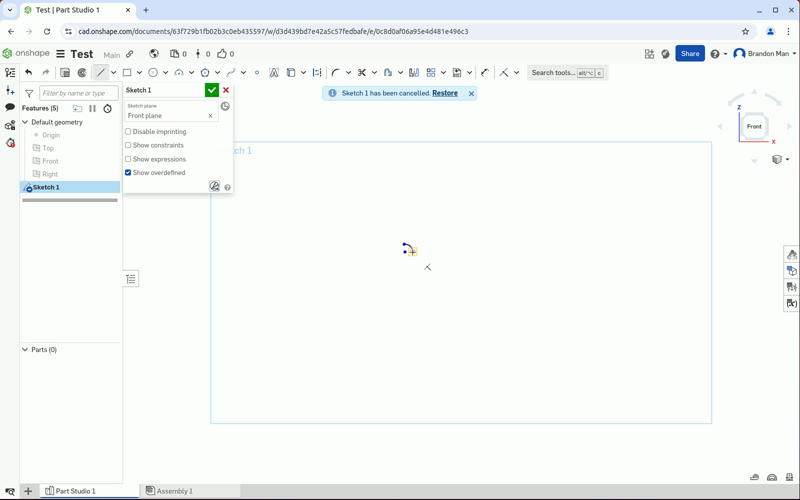
mouse_move(442, 251)
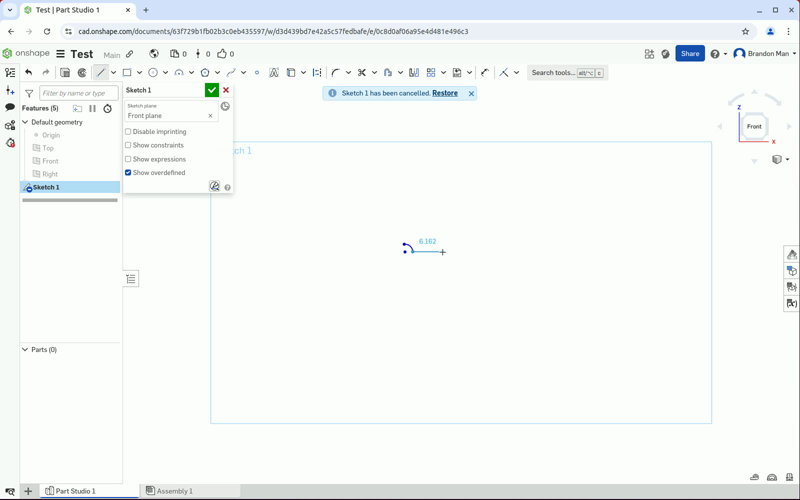
mouse_move(424, 251)
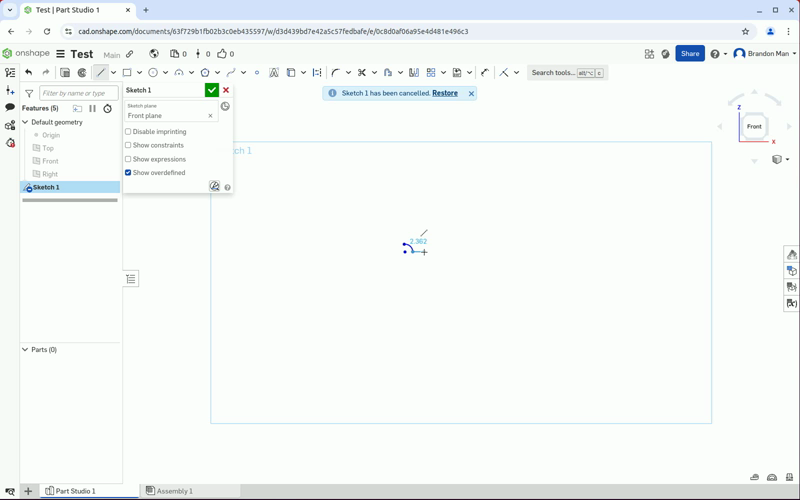
click(424, 251)
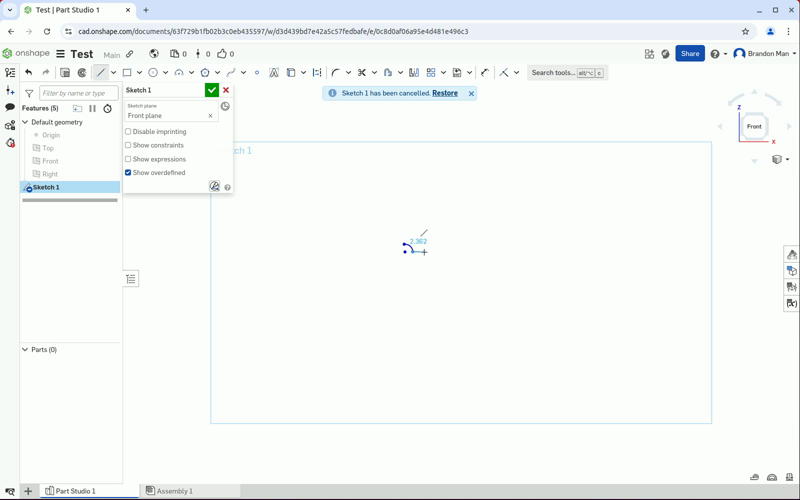
key_up(shift)
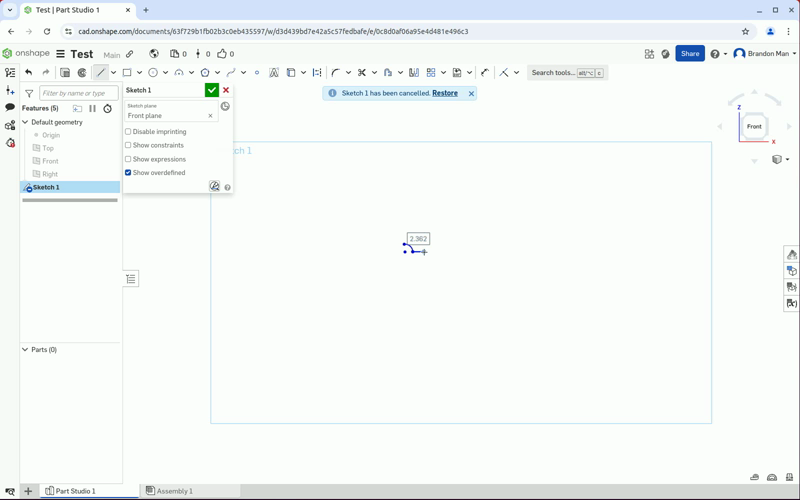
key(esc)
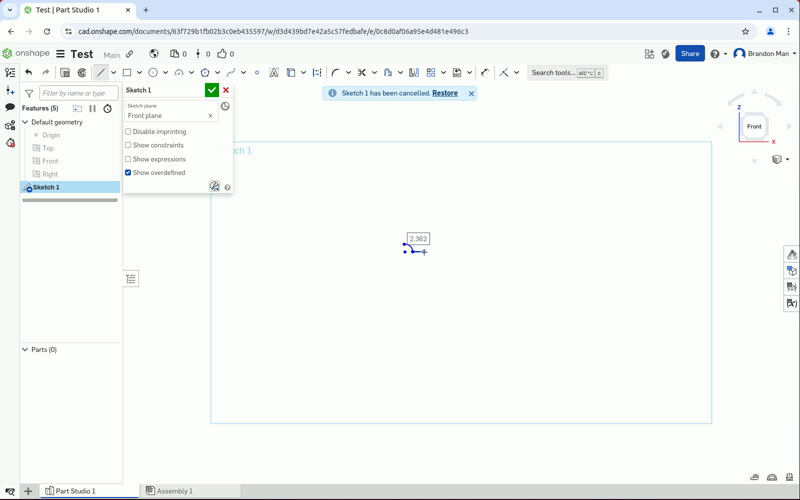
key(a)
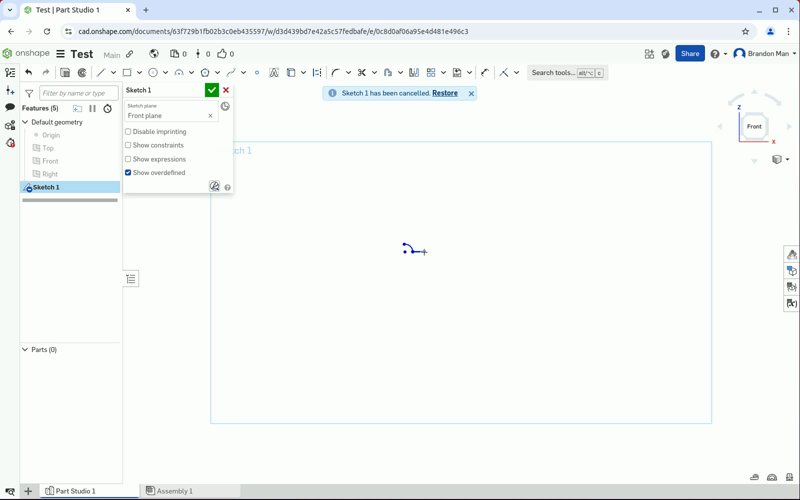
mouse_move(424, 251)
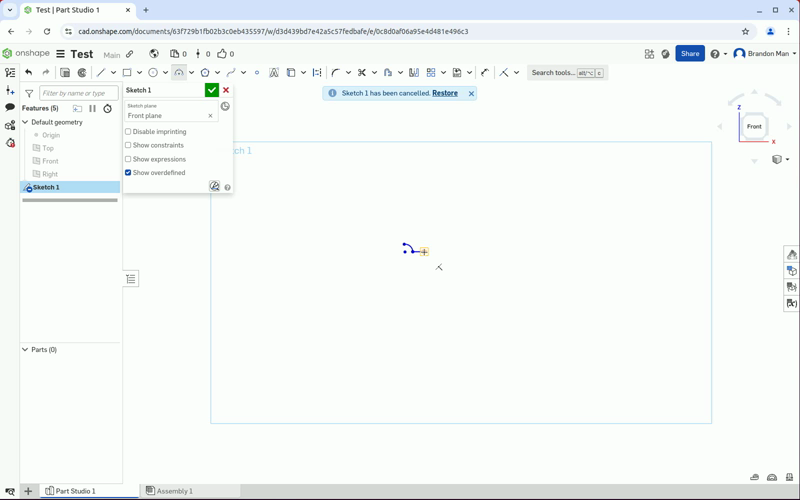
click(424, 251)
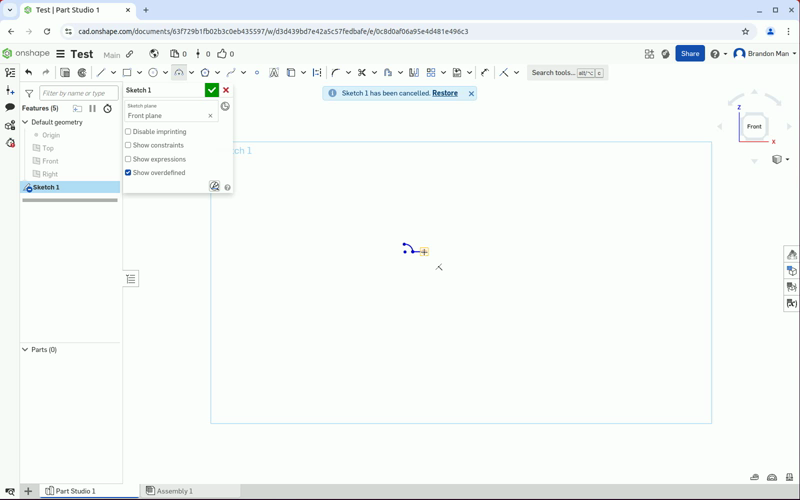
key_down(shift)
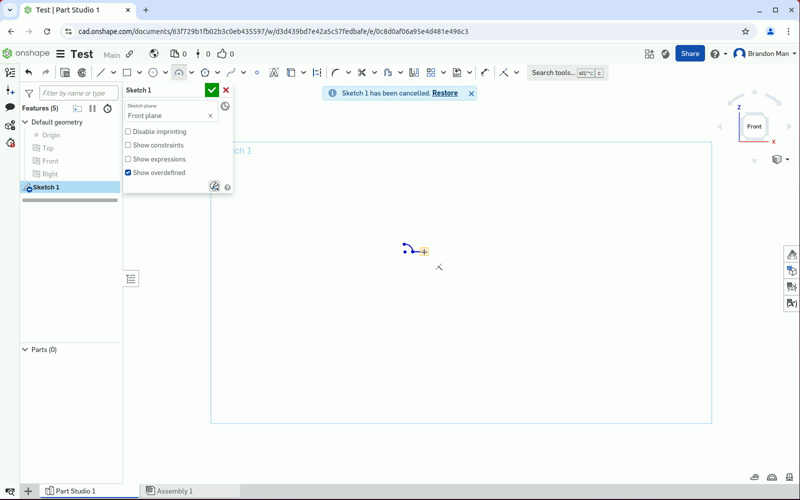
mouse_move(408, 232)
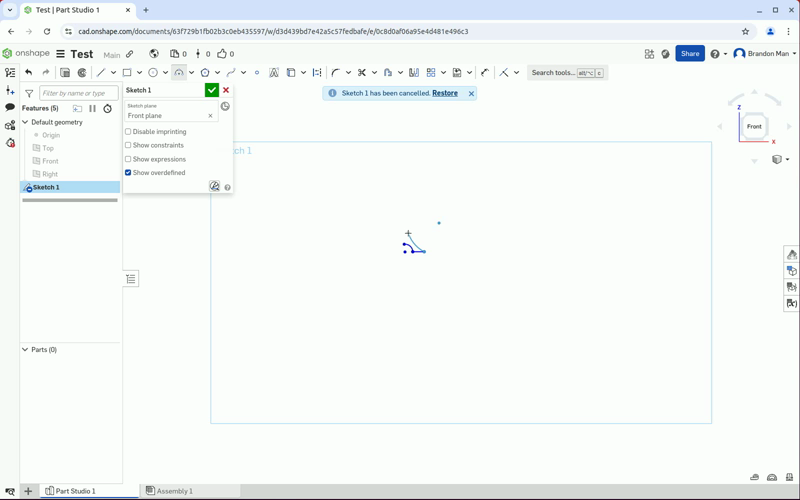
click(408, 232)
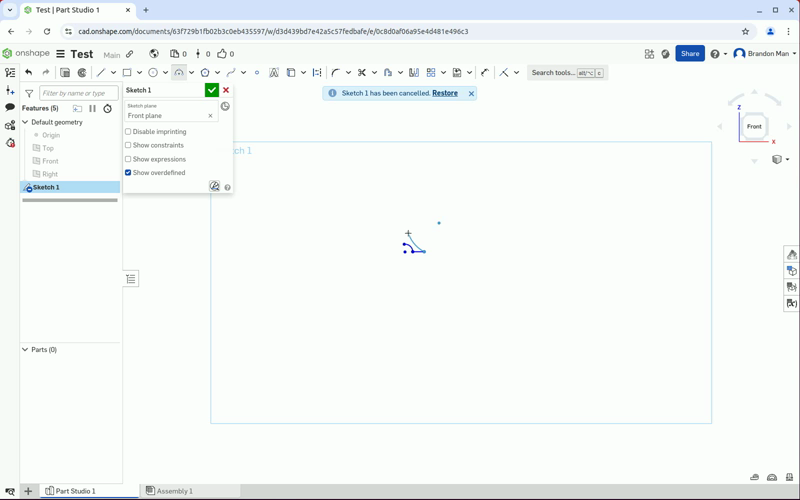
mouse_move(419, 239)
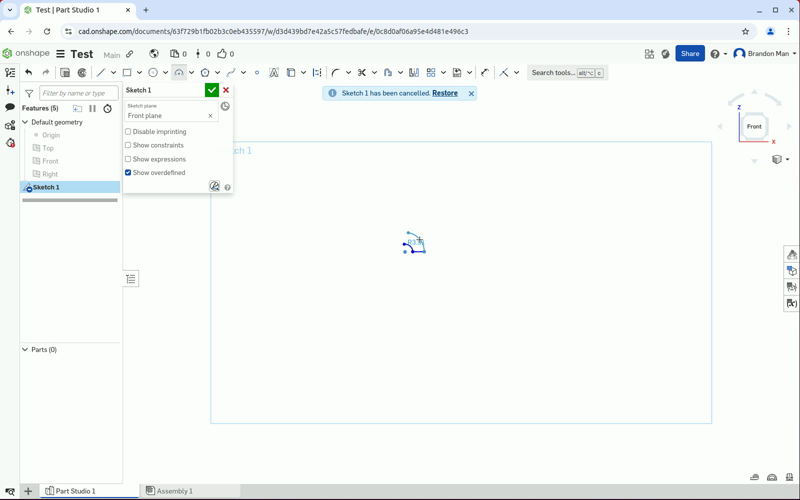
click(419, 239)
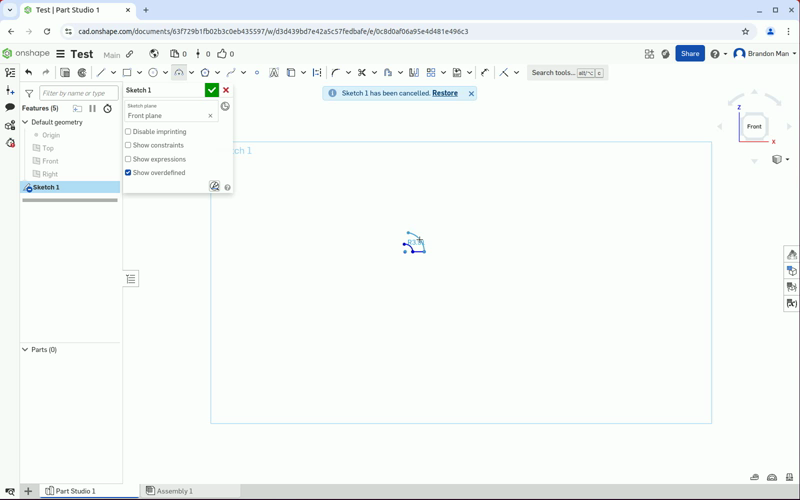
key_up(shift)
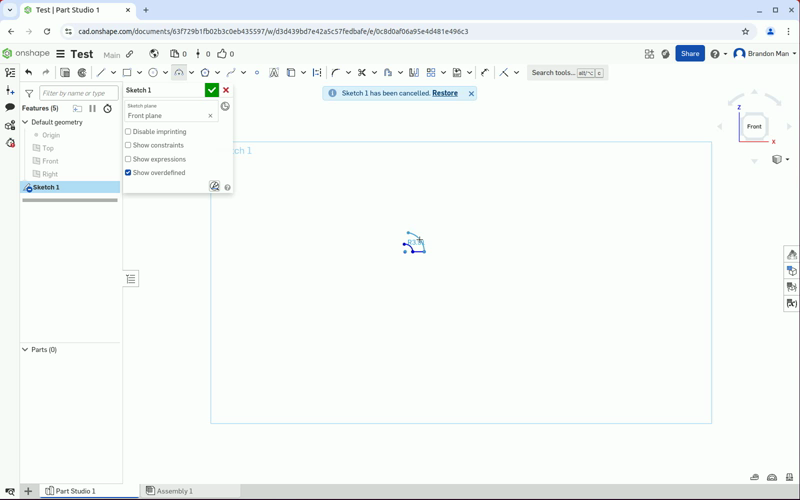
key(esc)
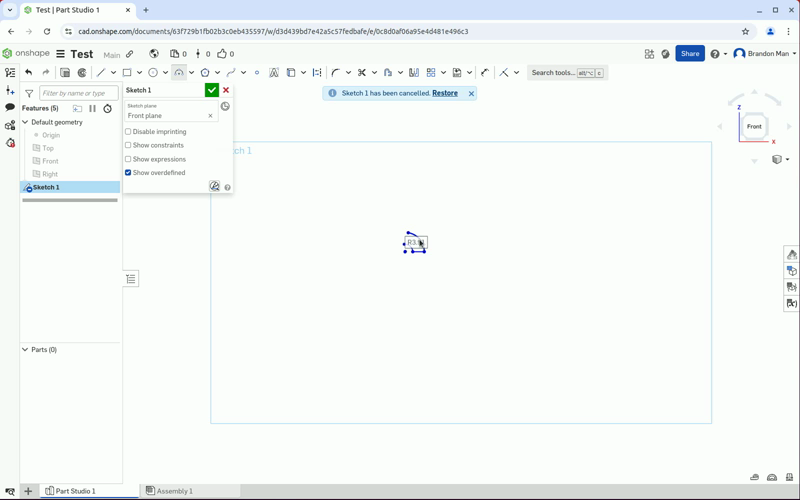
key(l)
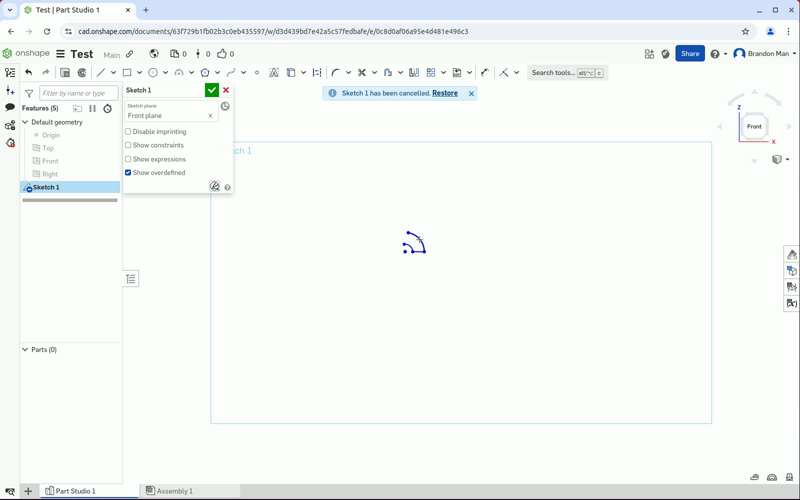
mouse_move(408, 232)
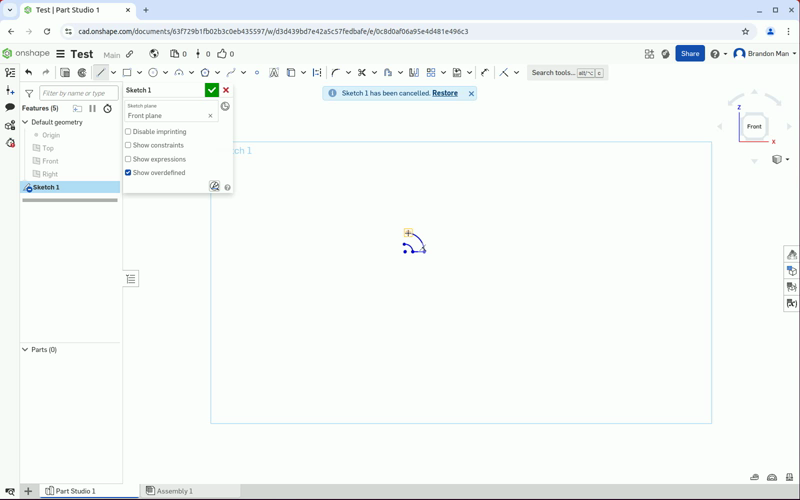
click(408, 232)
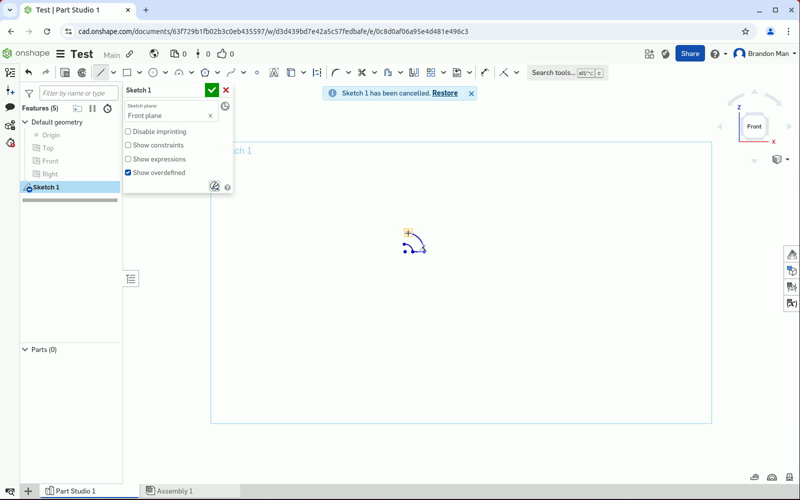
mouse_move(438, 232)
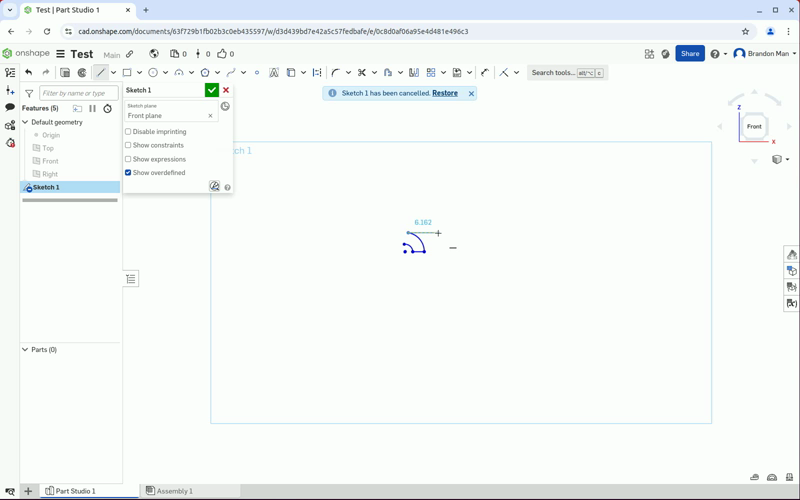
key_down(shift)
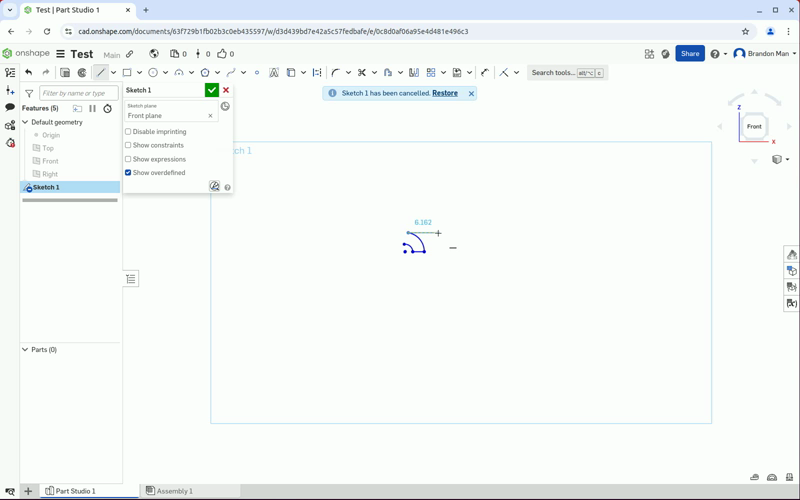
mouse_move(404, 244)
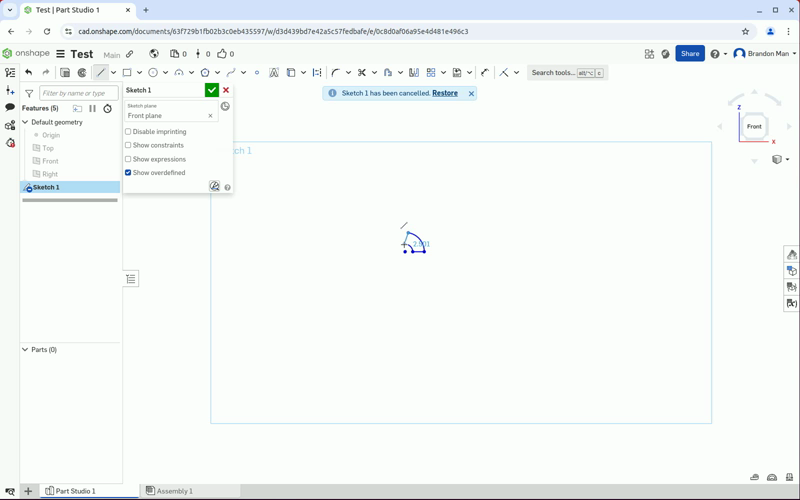
key_up(shift)
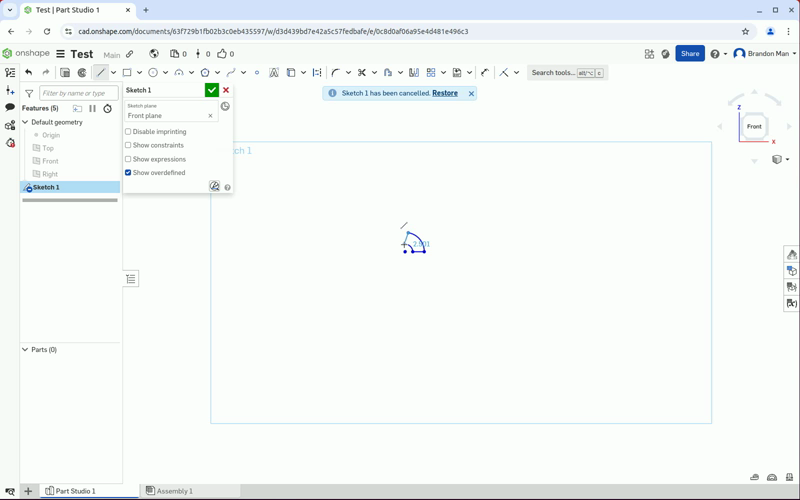
click(404, 244)
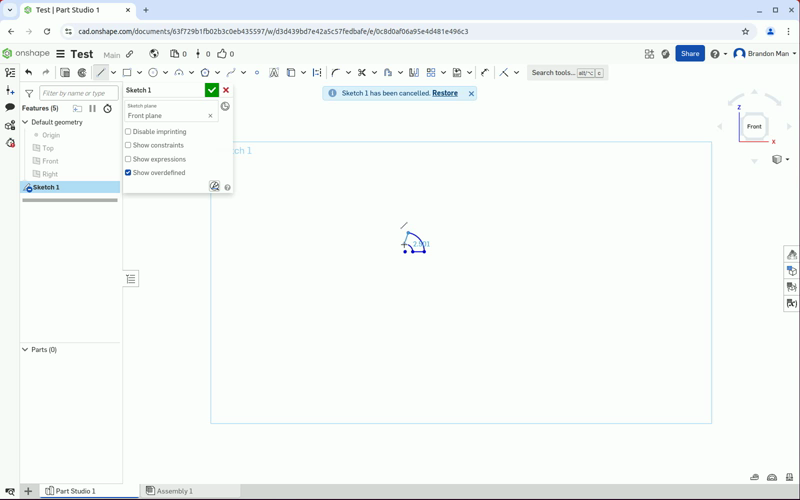
key(esc)
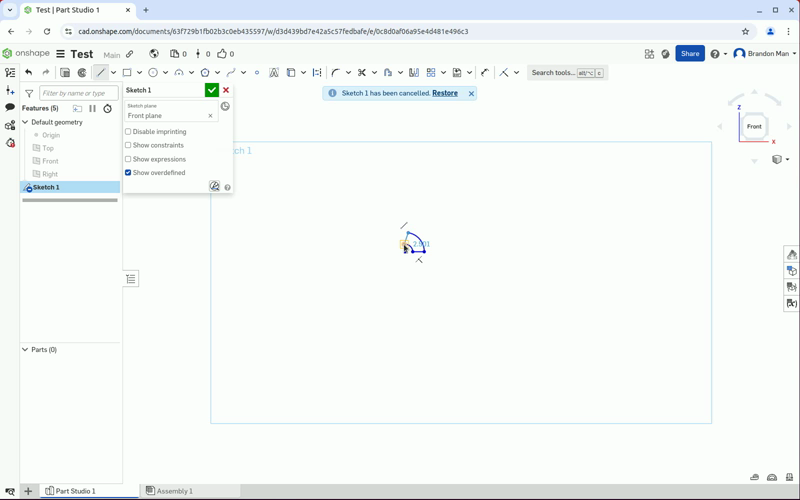
mouse_move(413, 244)
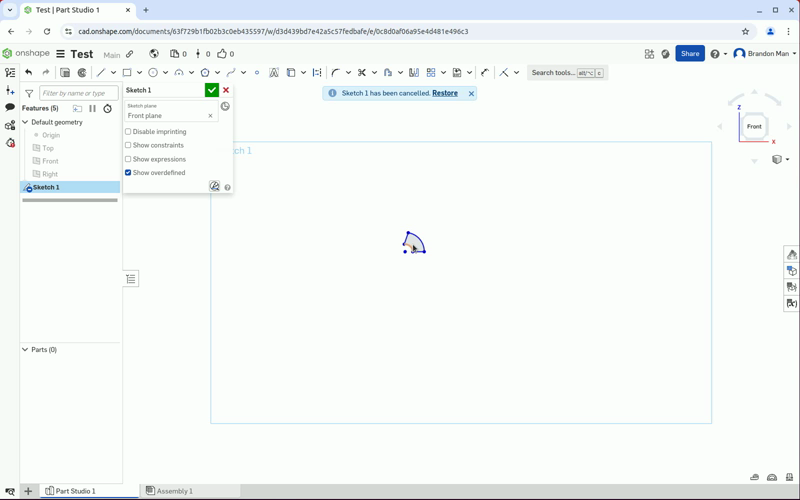
scroll(6)
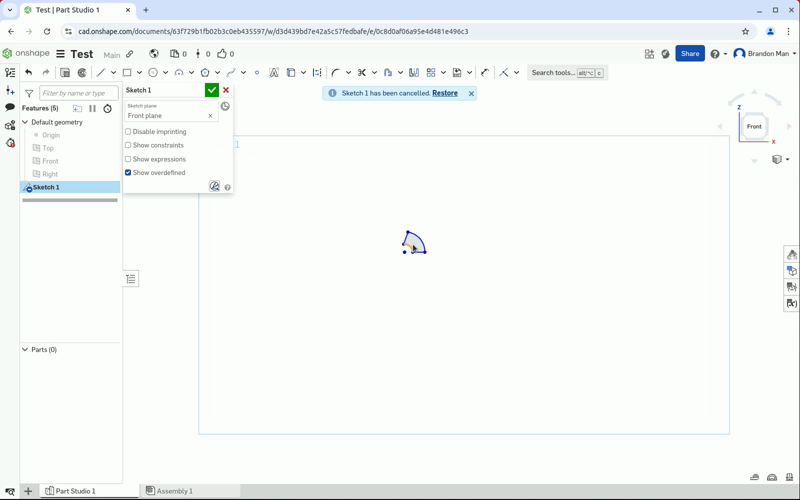
scroll(6)
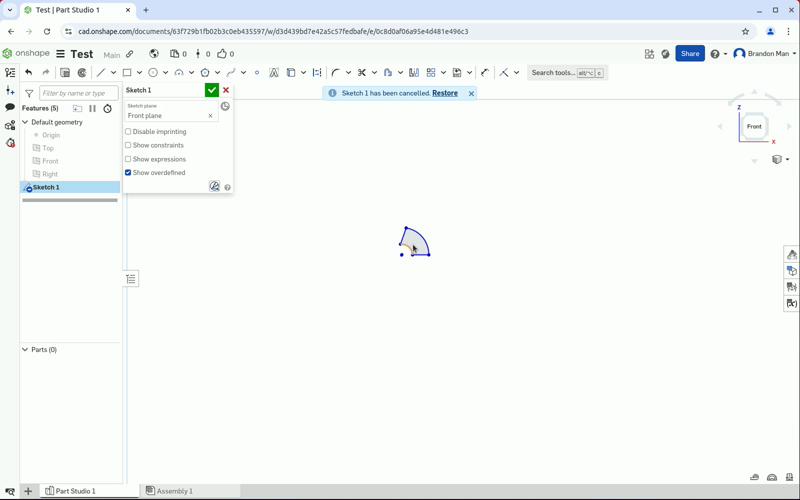
scroll(6)
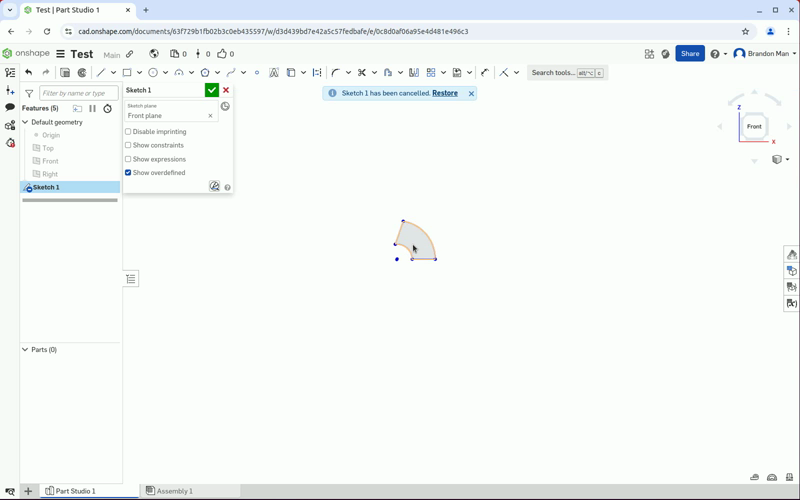
scroll(6)
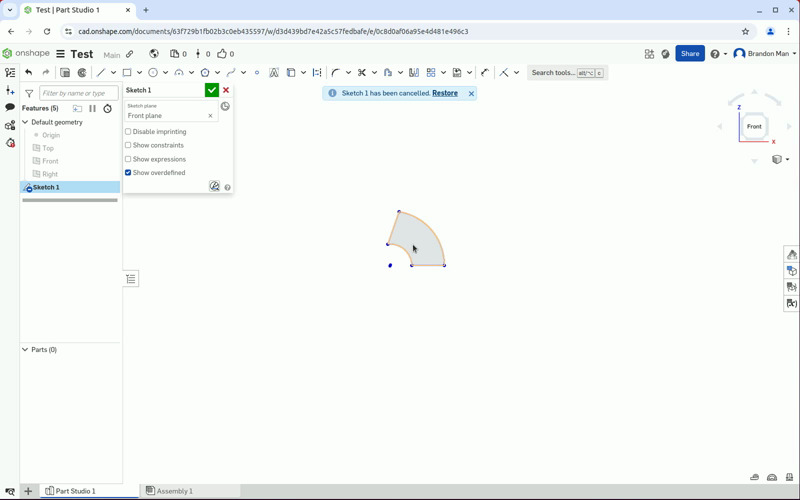
scroll(6)
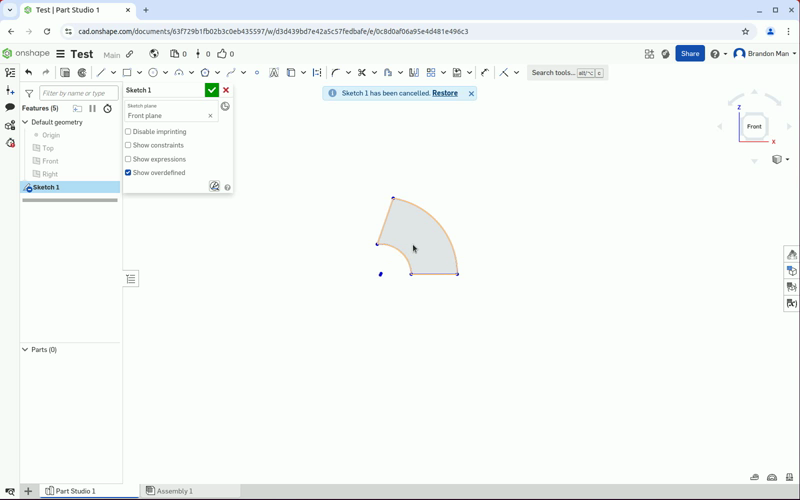
scroll(6)
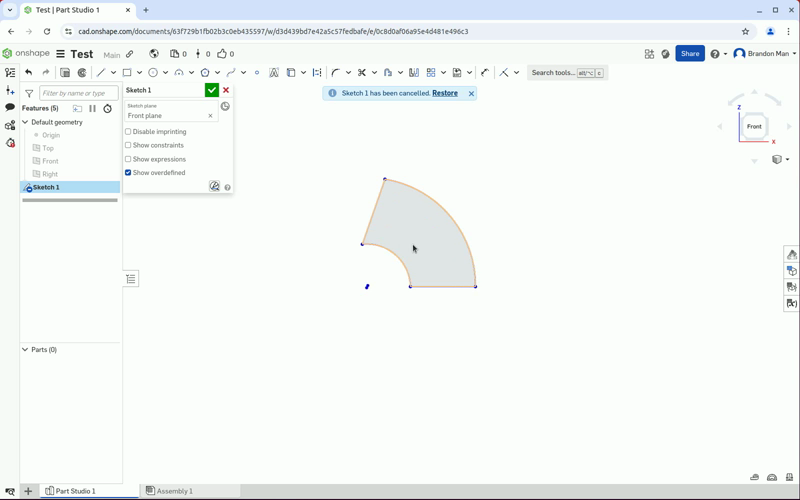
scroll(6)
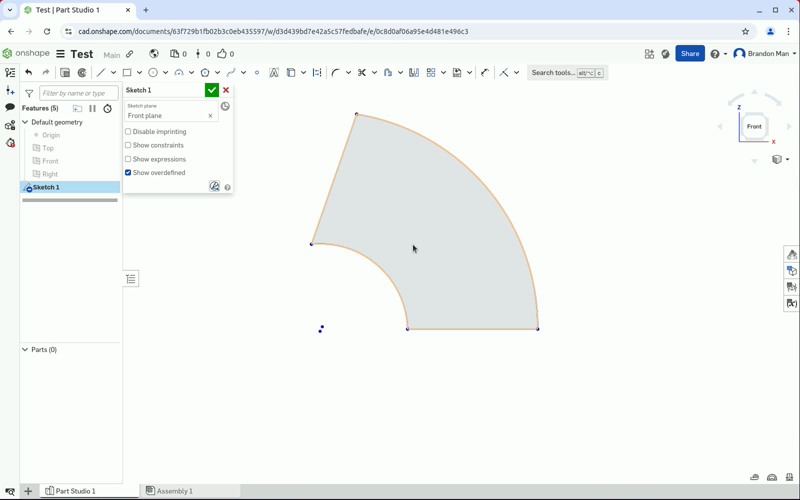
click(413, 244)
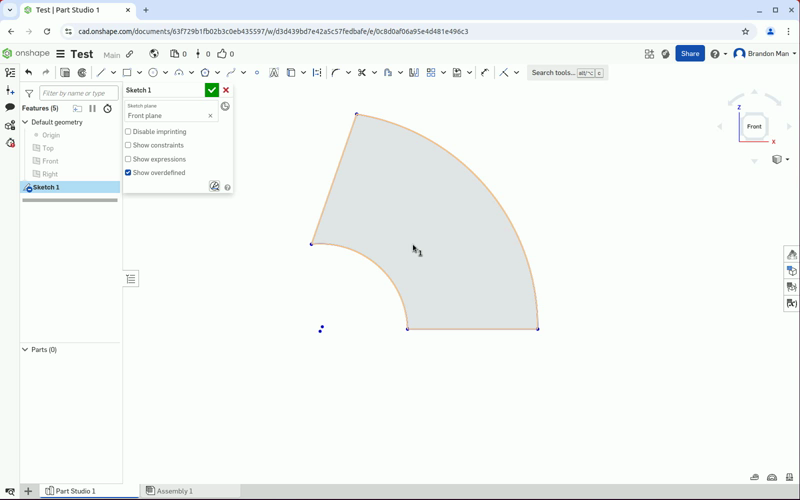
scroll(-6)
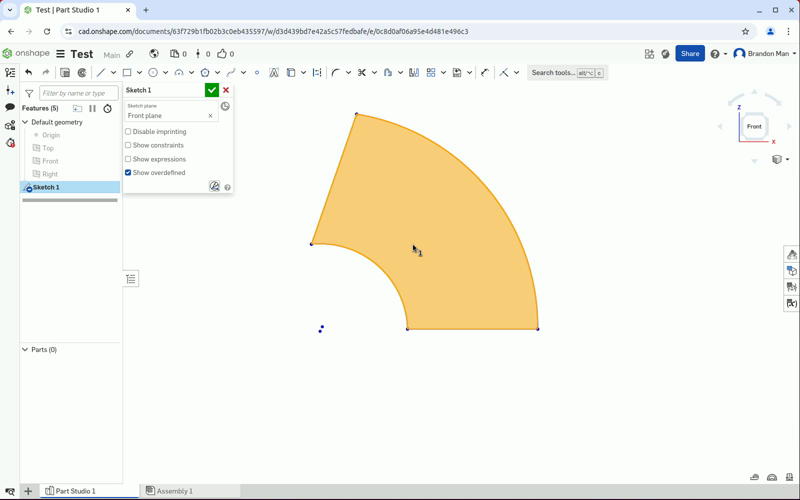
scroll(-6)
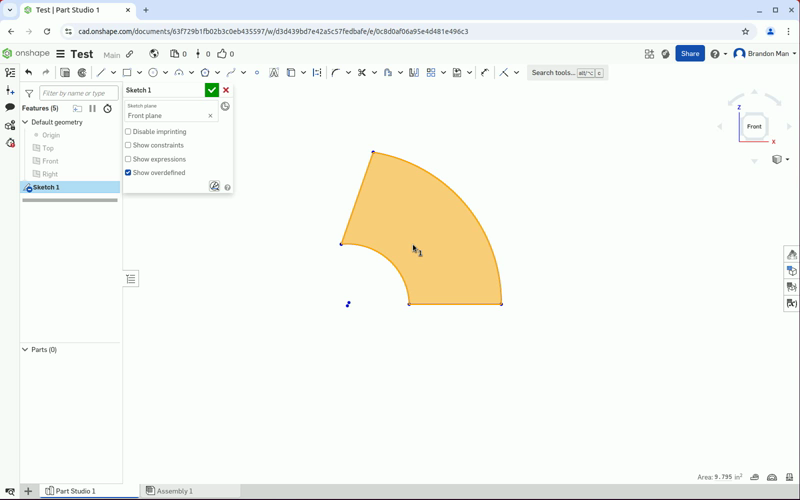
scroll(-6)
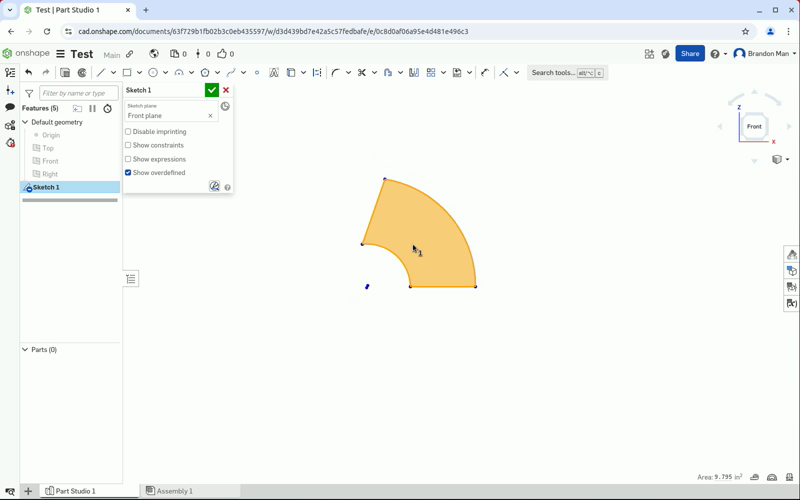
scroll(-6)
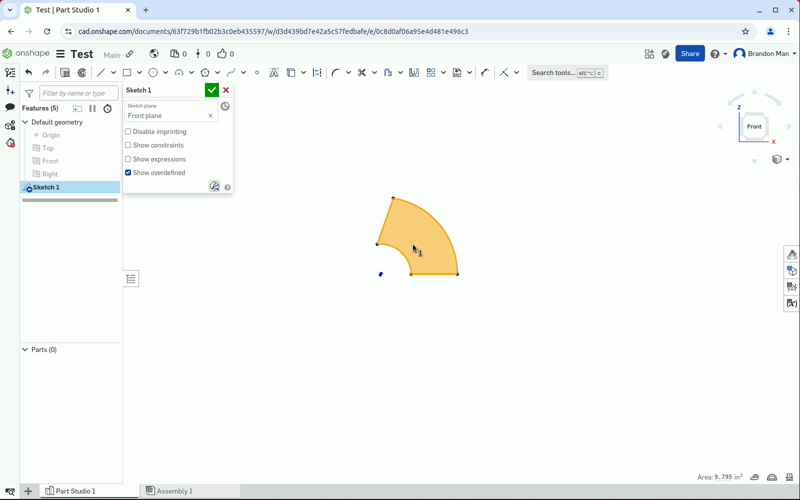
scroll(-6)
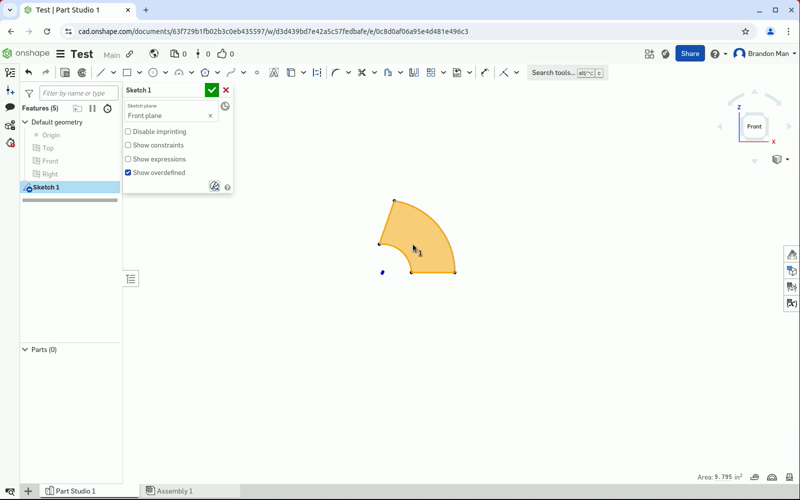
scroll(-6)
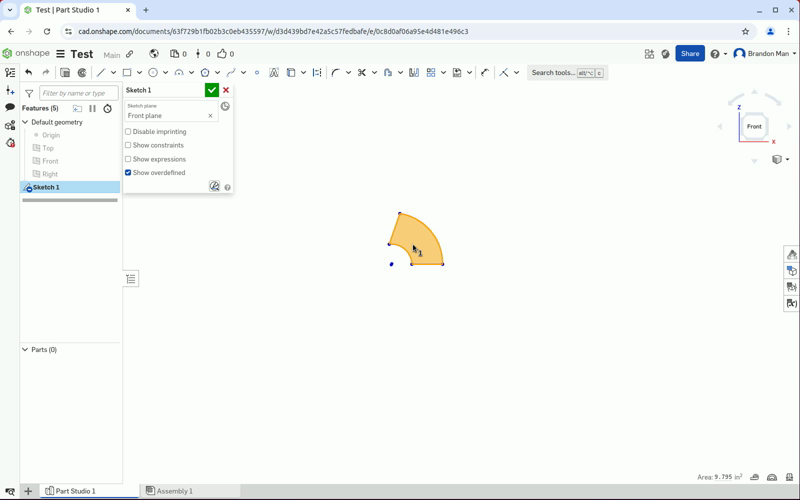
scroll(-6)
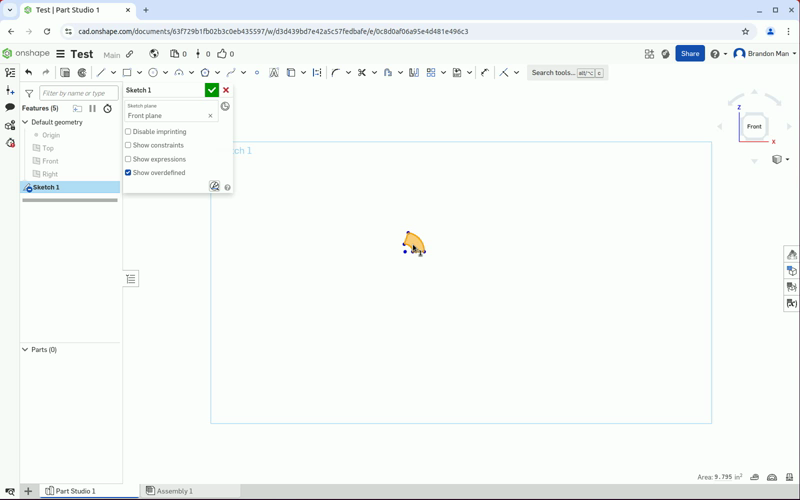
mouse_move(73, 352)
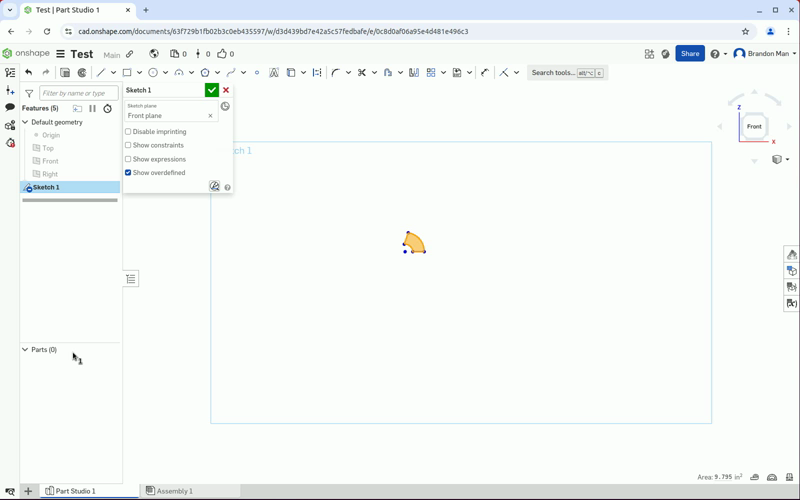
key(shift+y)
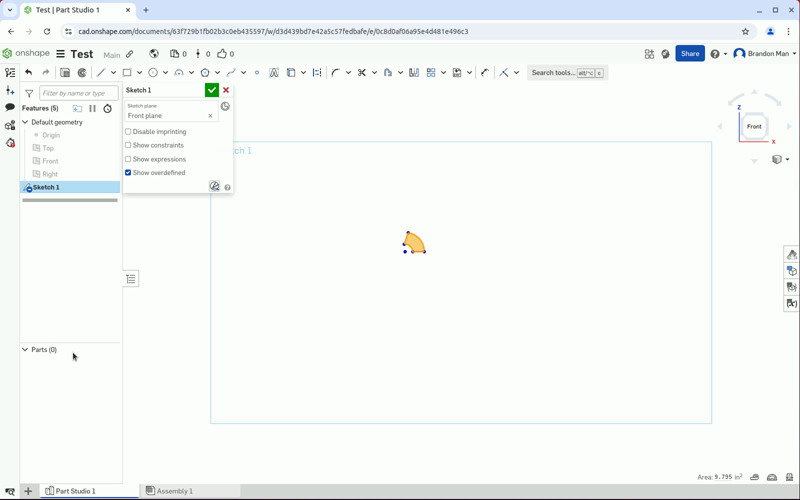
key(shift+e)
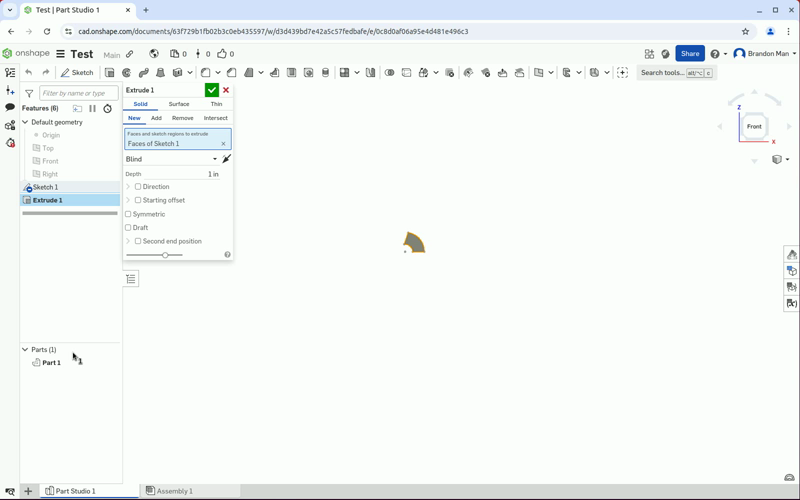
mouse_move(143, 106)
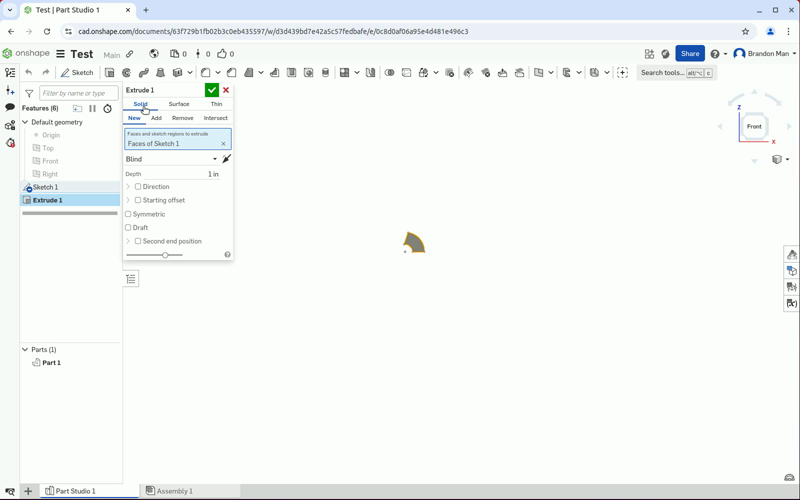
click(143, 106)
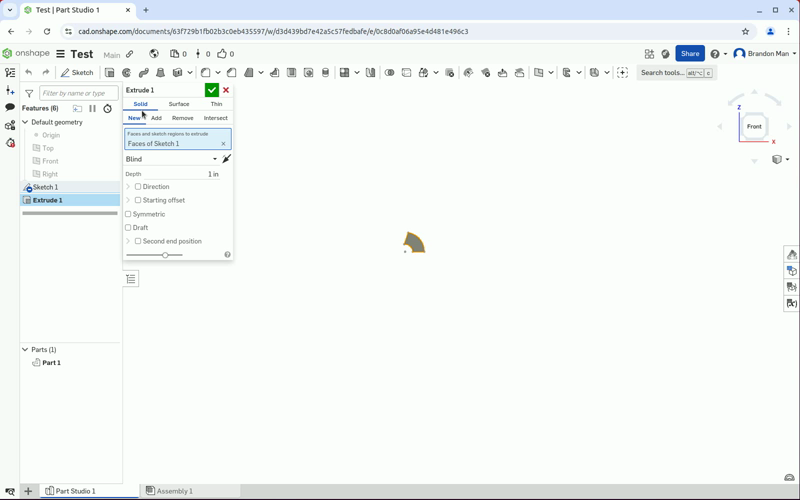
mouse_move(137, 120)
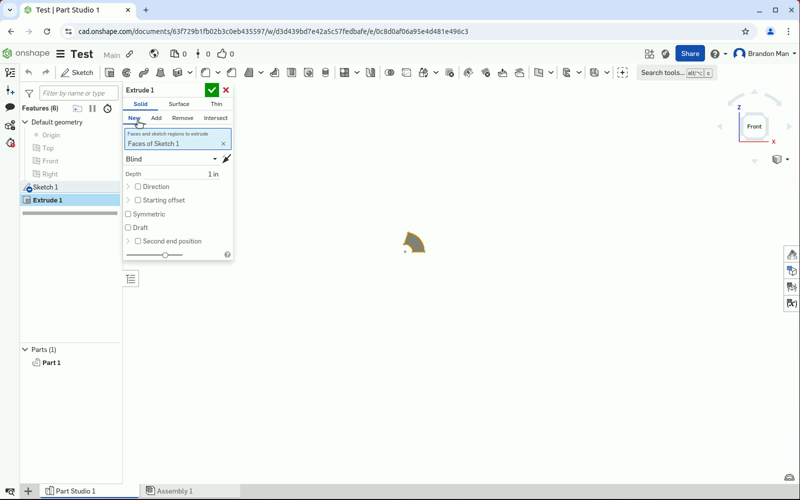
click(137, 120)
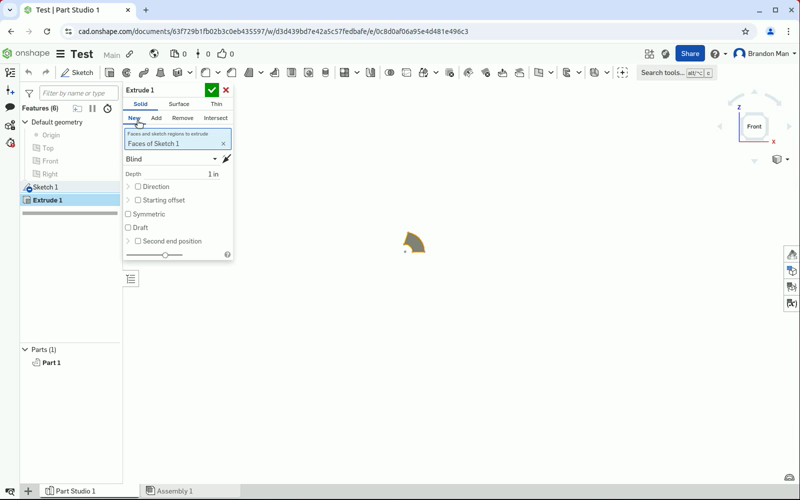
key(tab, 4)
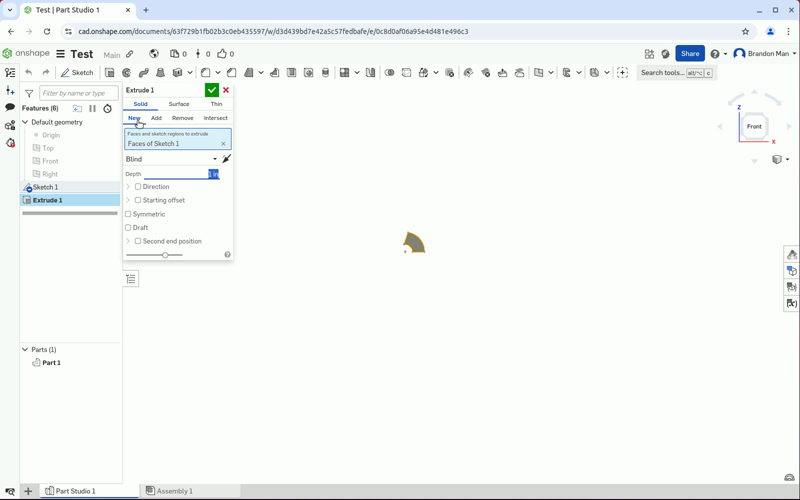
text(-23.108)
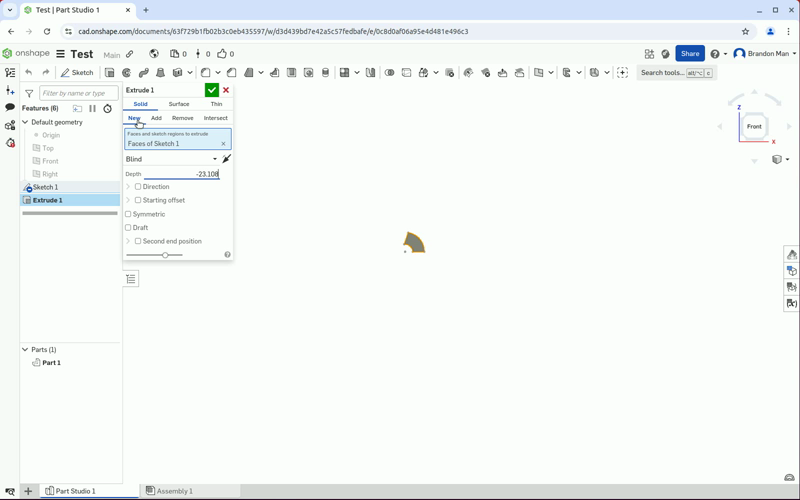
key(enter)
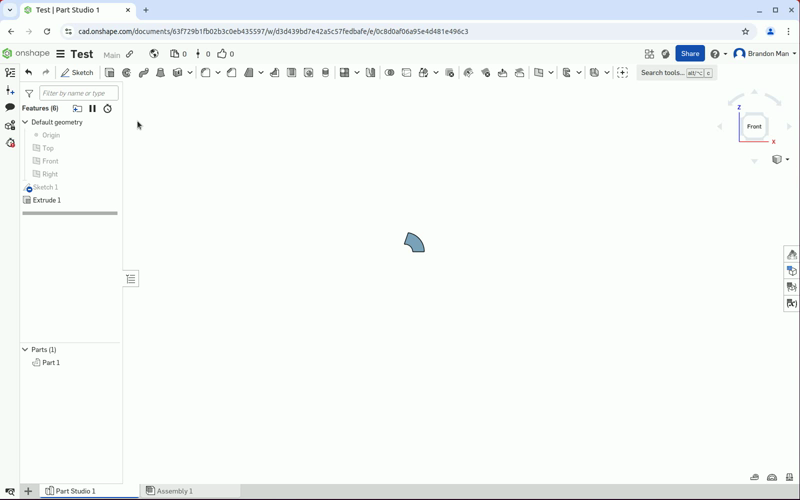
key(shift+h)
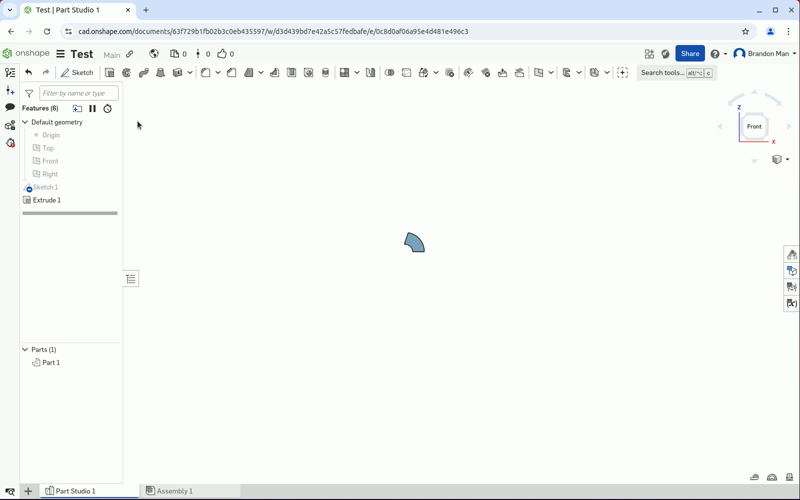
key(shift+h)
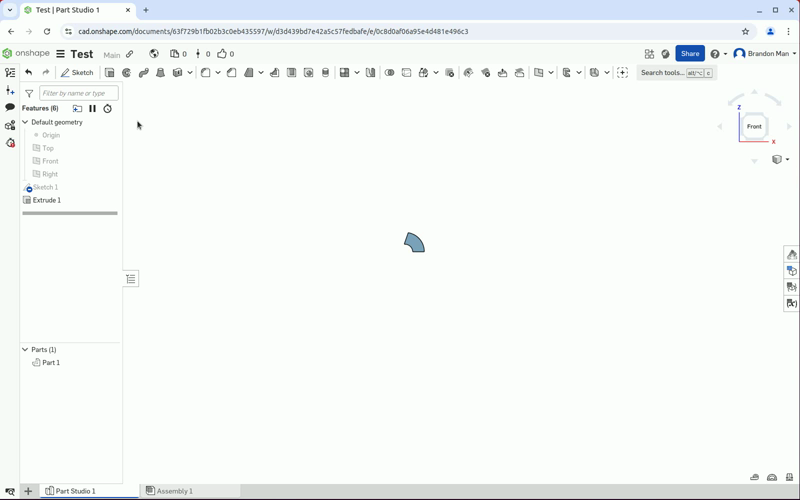
mouse_move(73, 189)
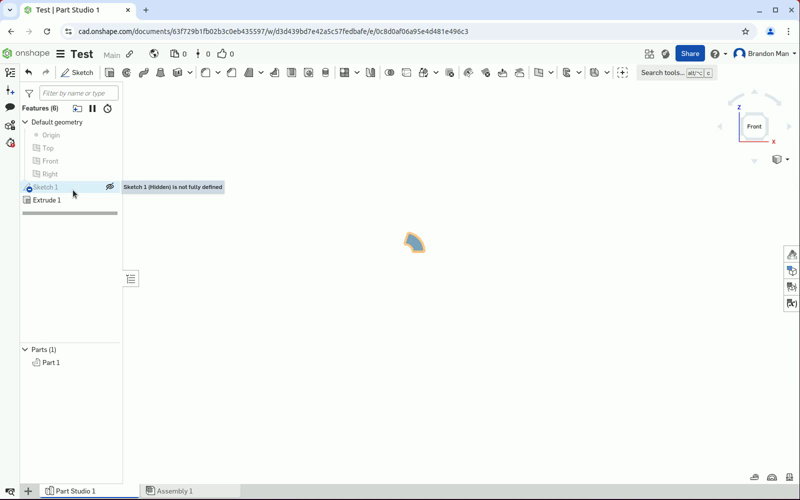
click(73, 189)
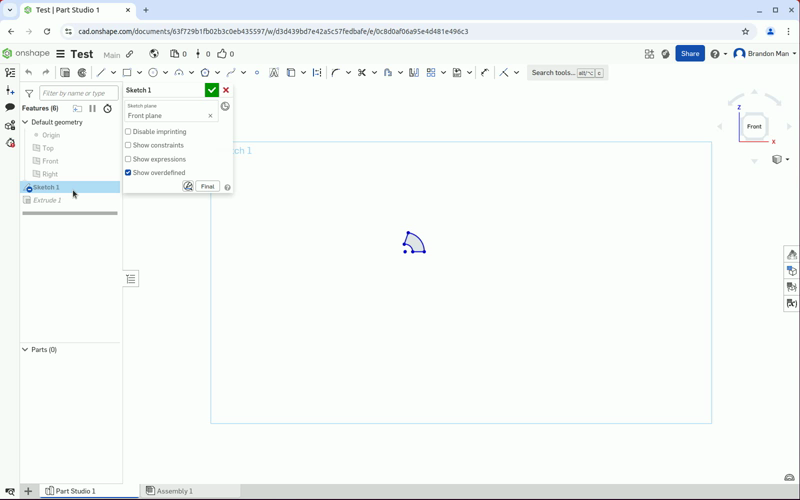
mouse_move(229, 92)
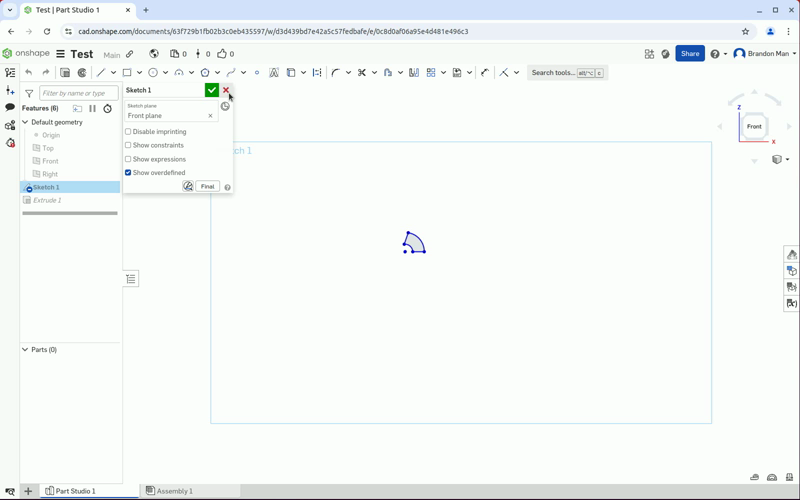
click(229, 92)
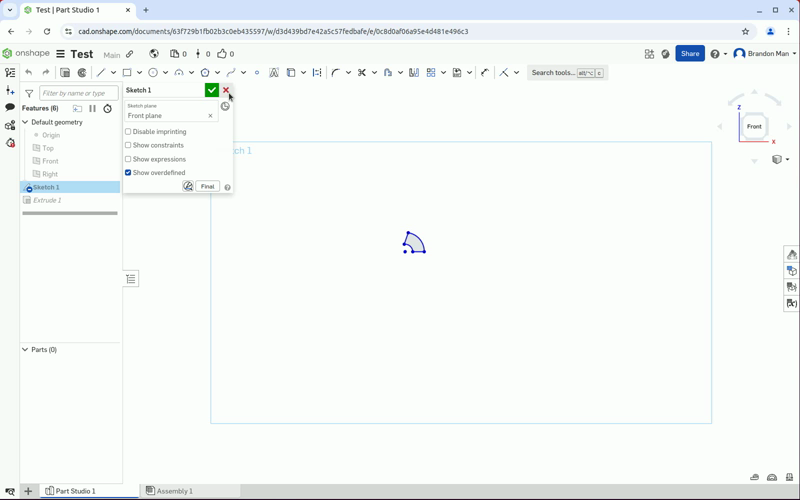
key(shift+s)
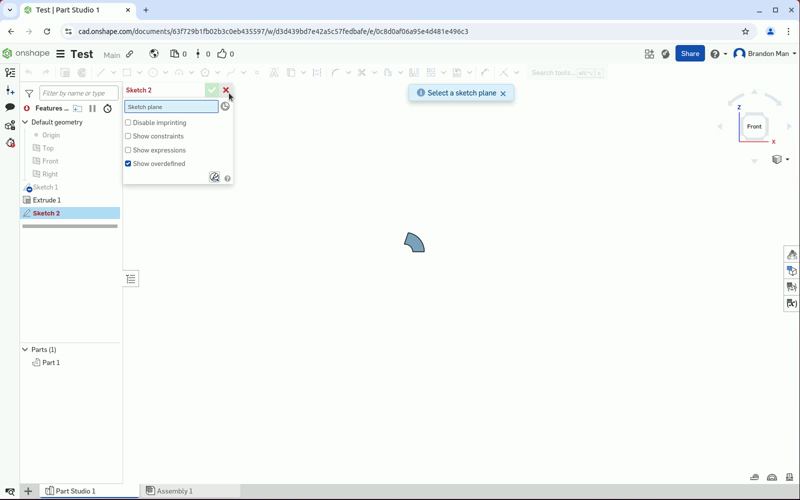
mouse_move(73, 163)
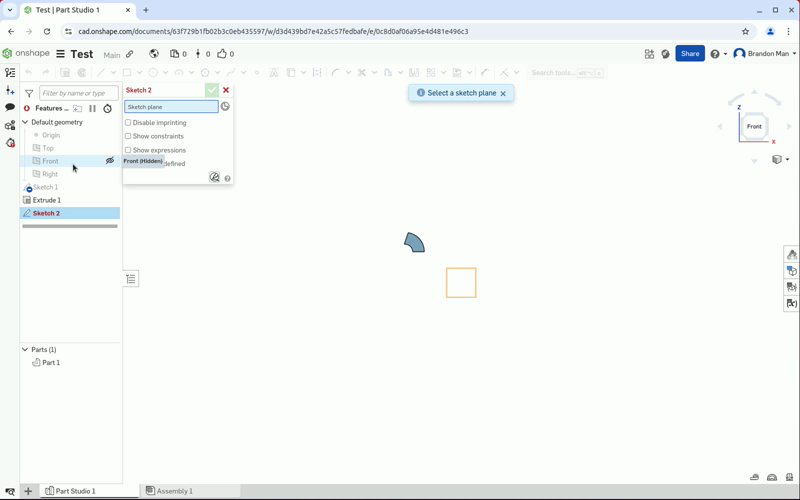
click(73, 163)
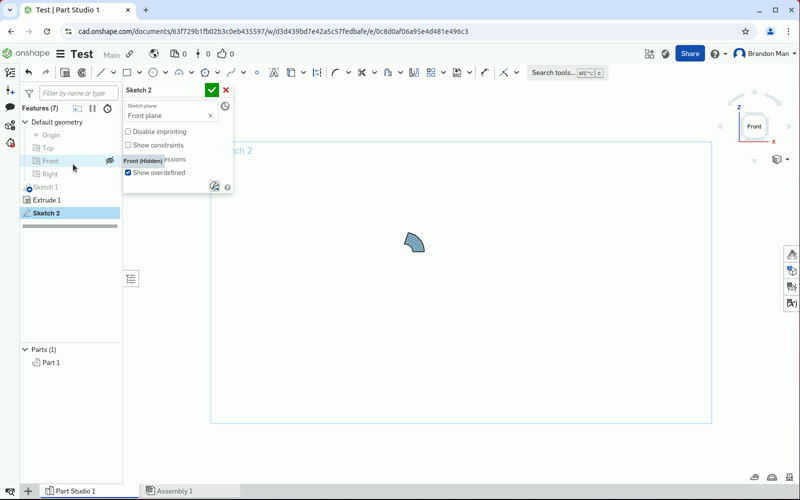
mouse_move(73, 352)
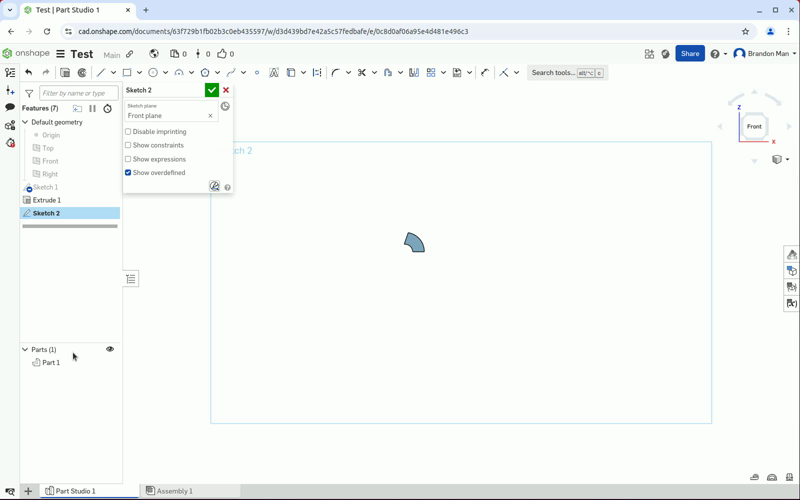
key(y)
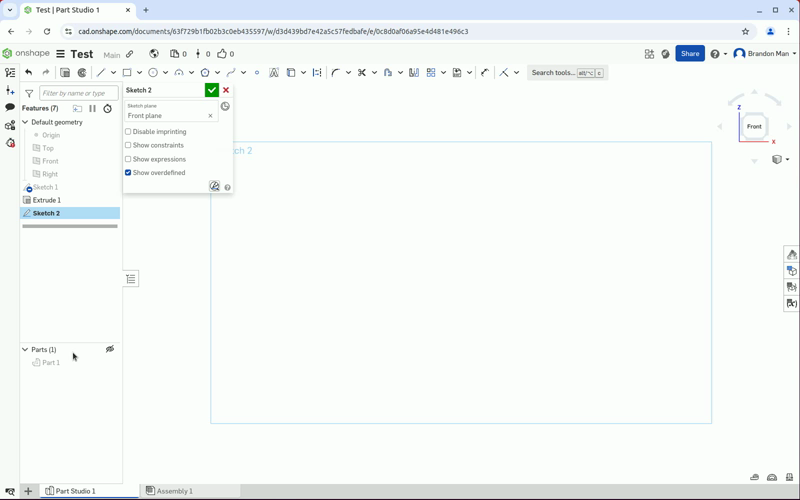
key(l)
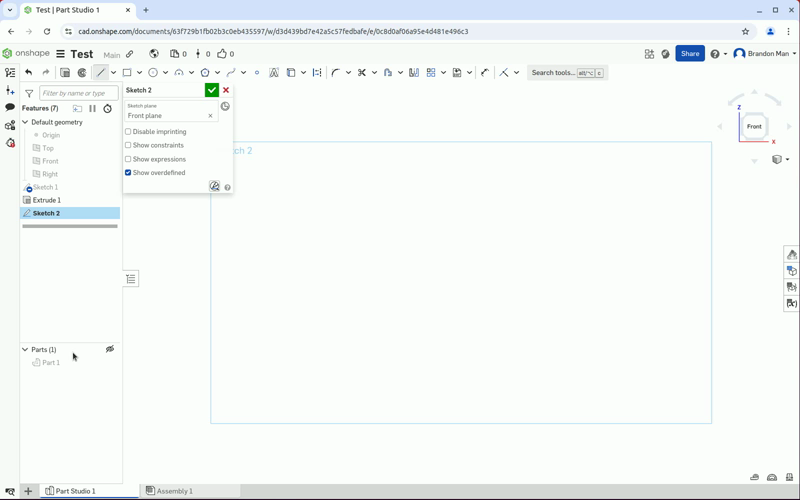
key_down(shift)
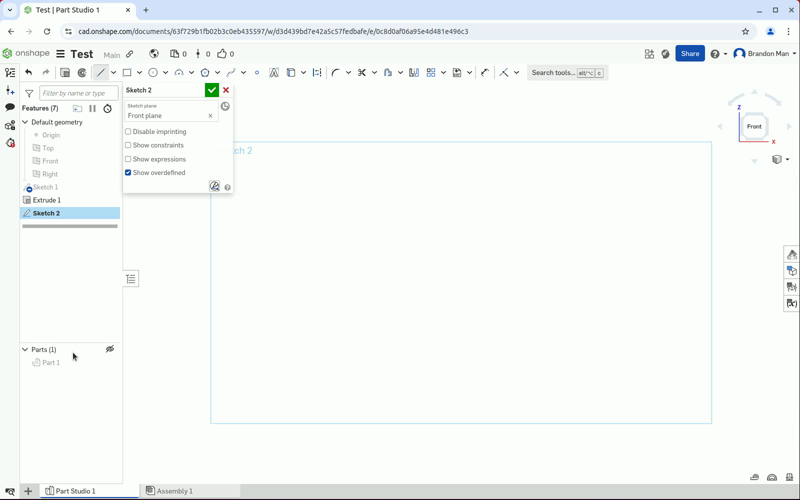
mouse_move(385, 251)
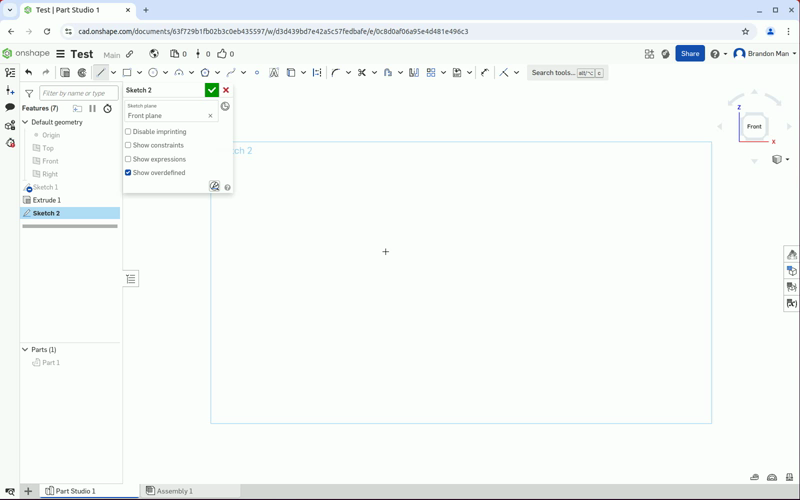
click(385, 251)
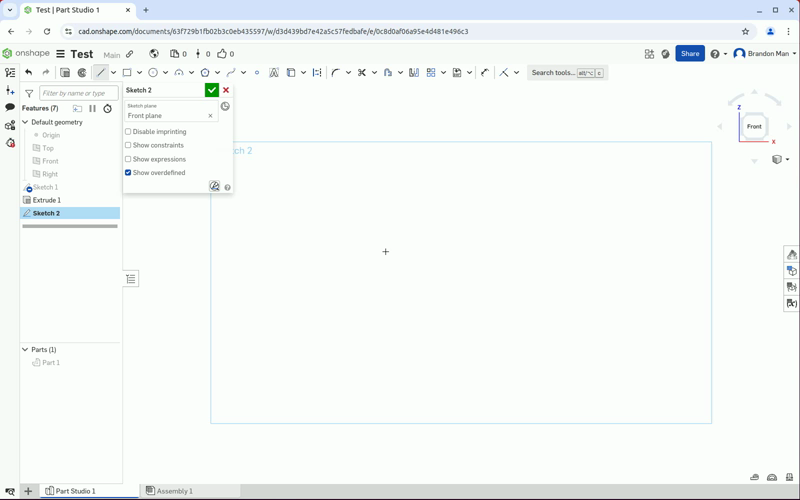
key_up(shift)
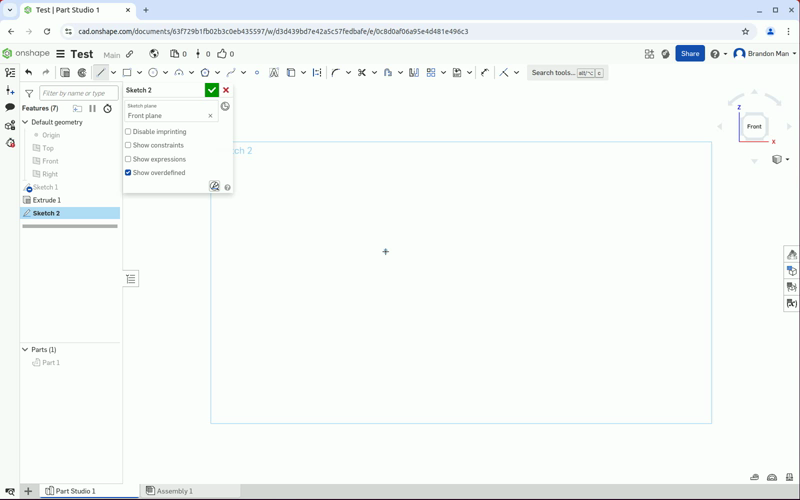
key_down(shift)
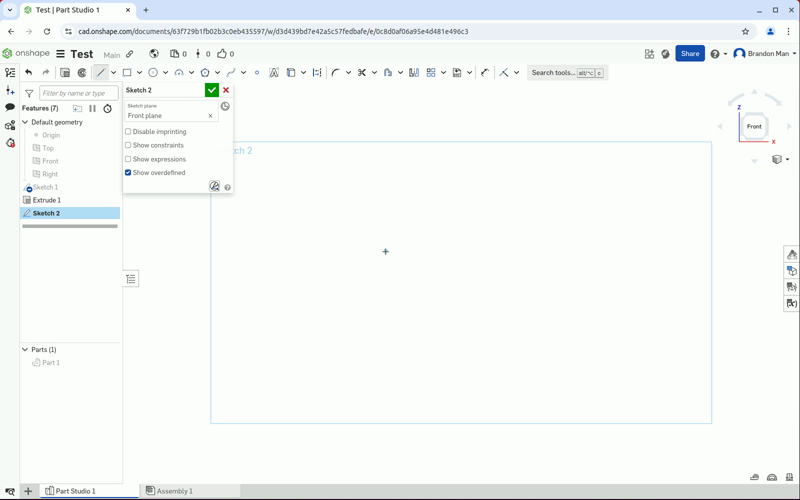
mouse_move(415, 251)
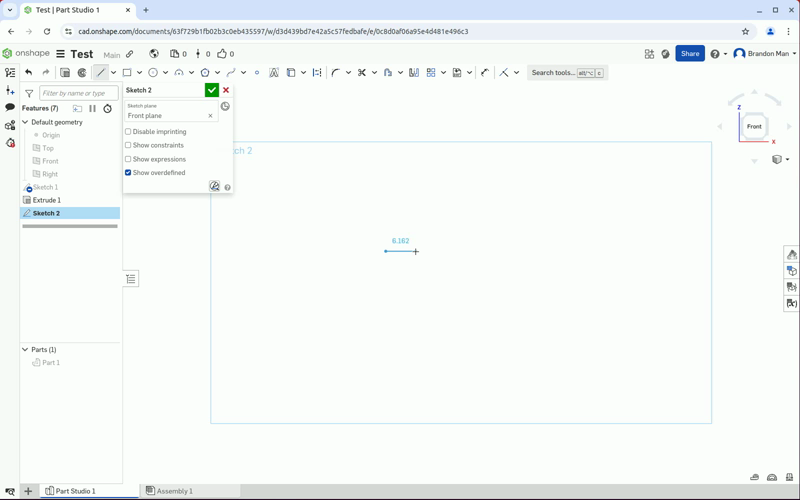
mouse_move(397, 251)
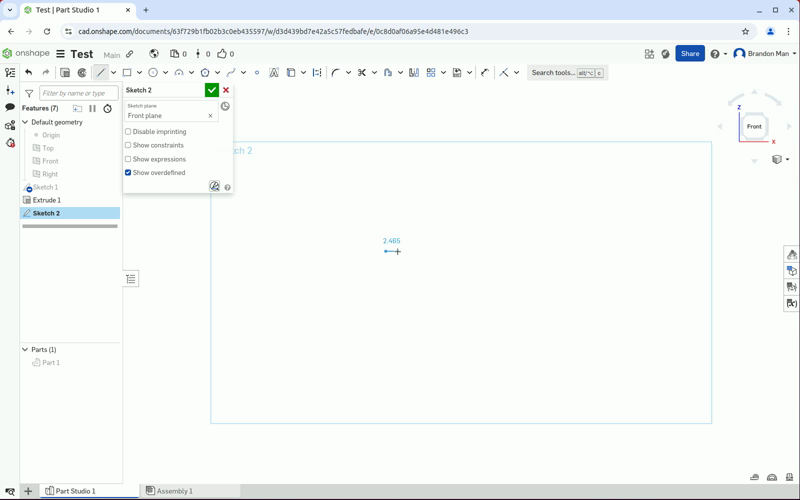
click(397, 251)
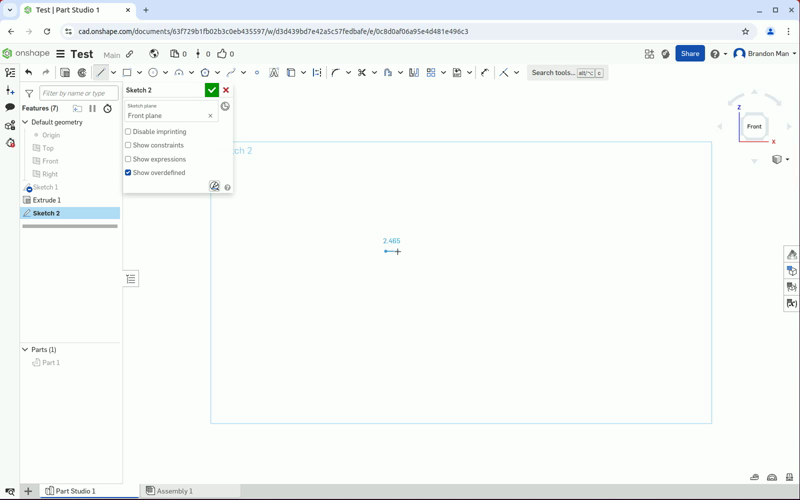
key_up(shift)
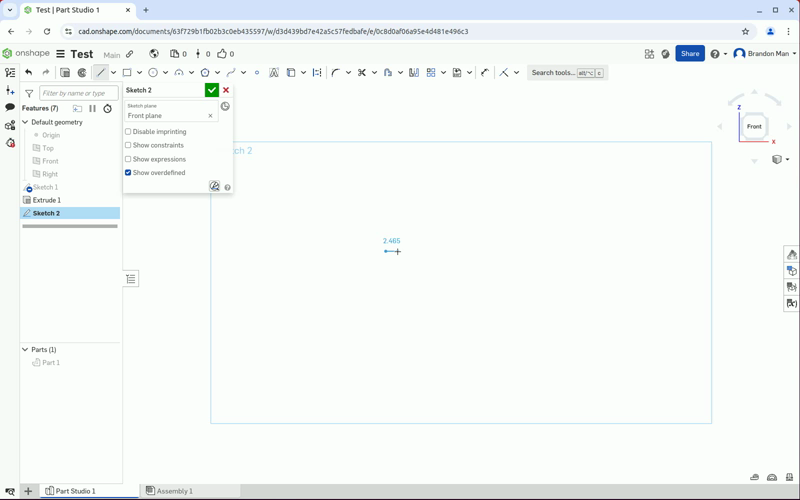
key(esc)
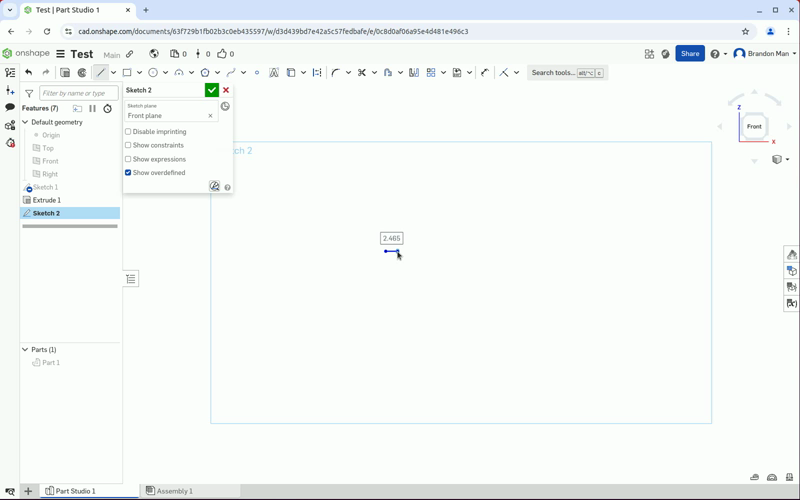
key(a)
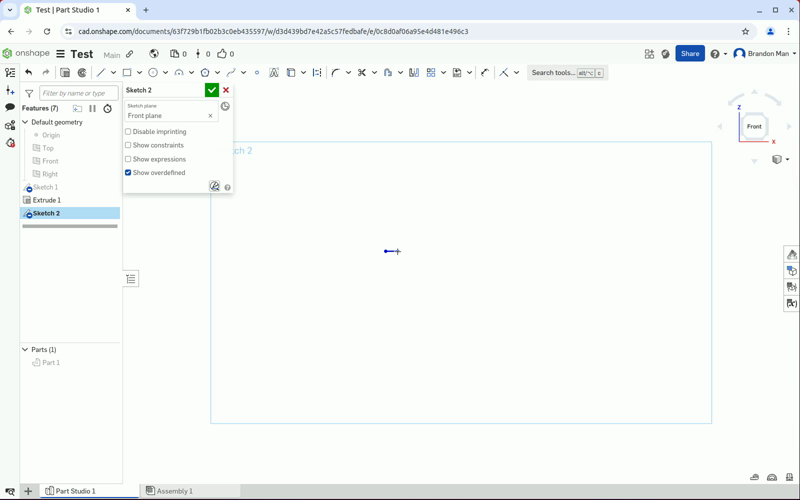
mouse_move(397, 251)
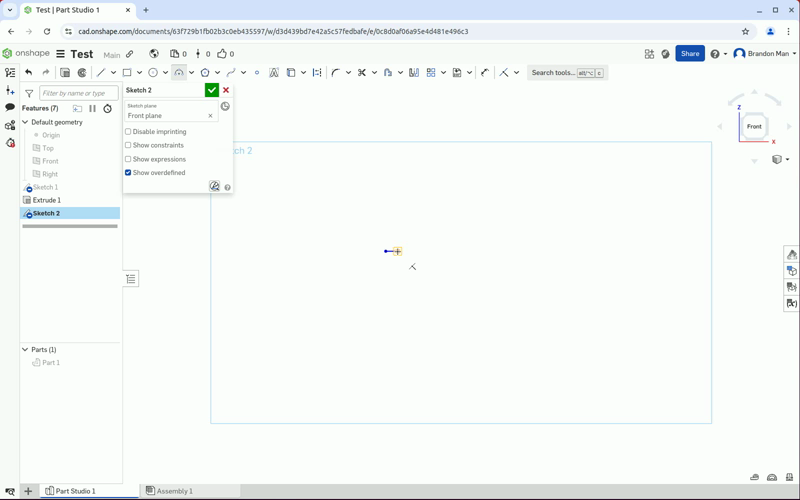
click(397, 251)
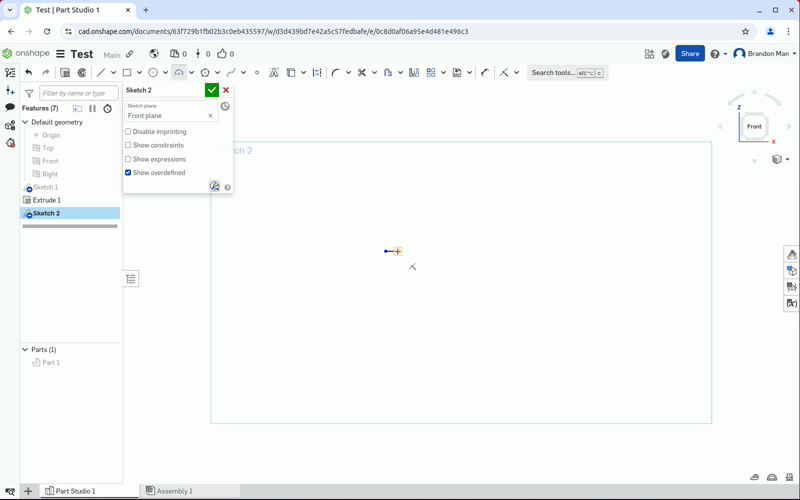
key_down(shift)
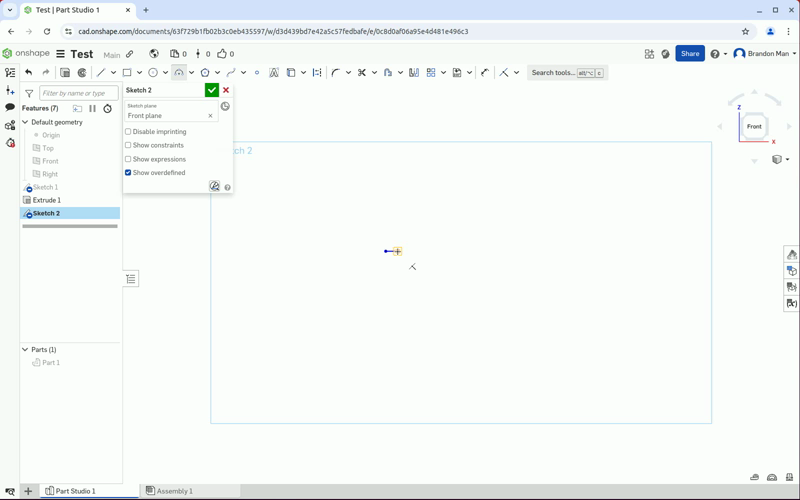
mouse_move(405, 243)
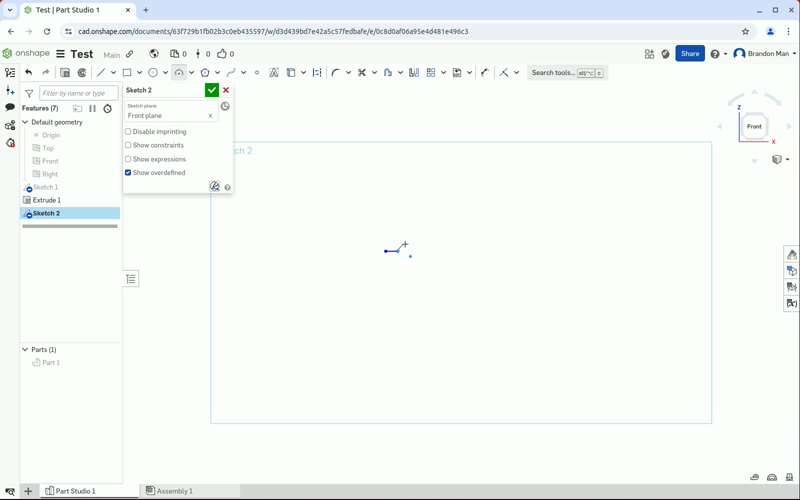
click(405, 243)
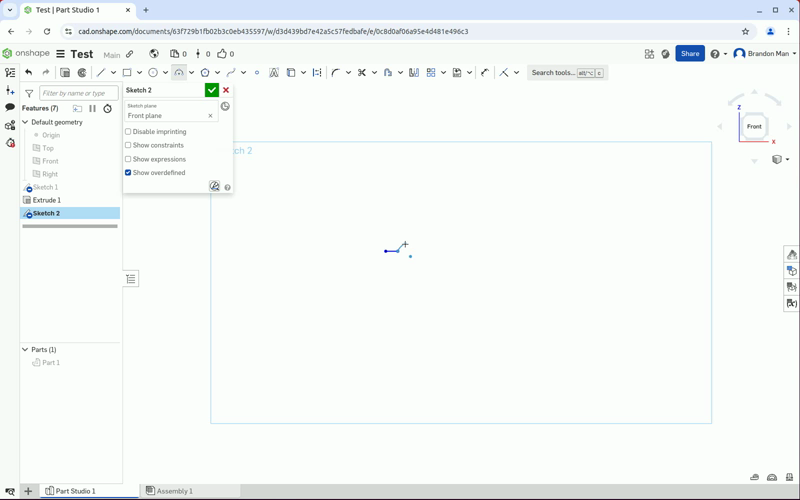
mouse_move(400, 246)
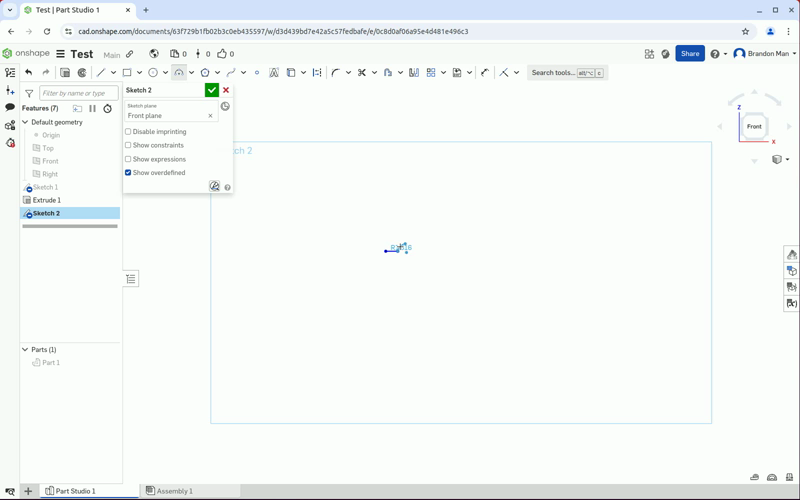
click(400, 246)
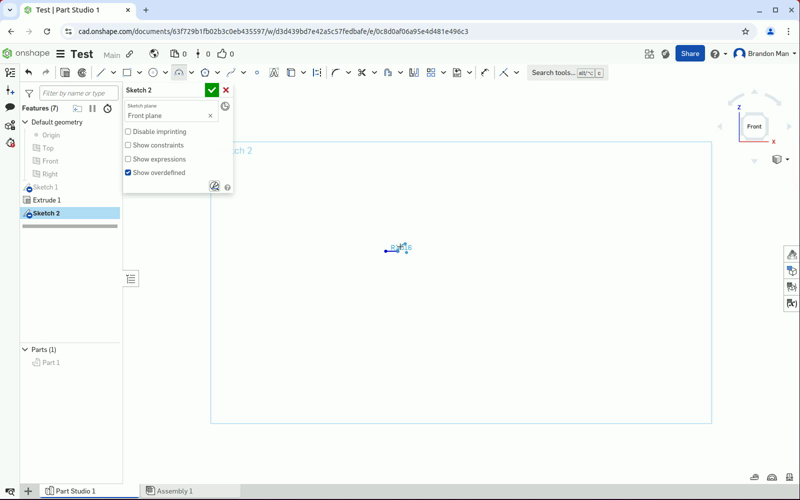
key_up(shift)
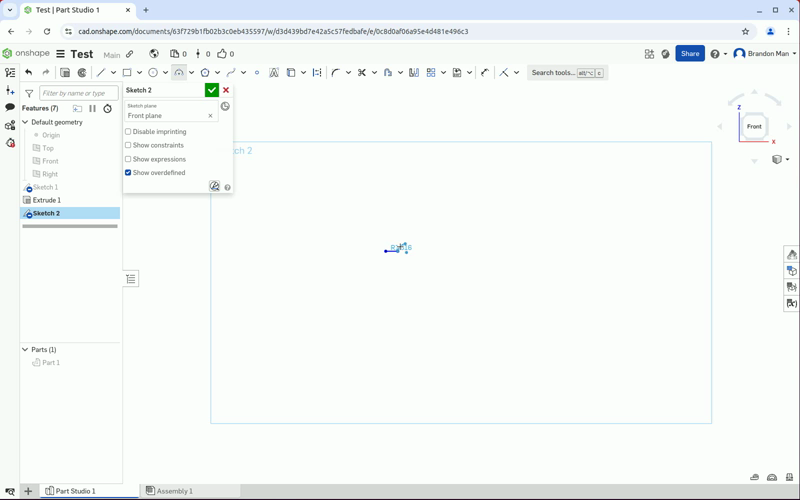
key(esc)
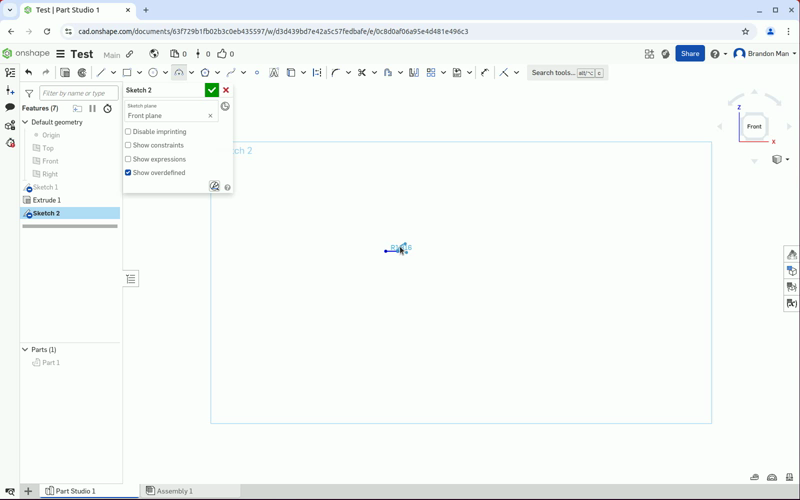
key(l)
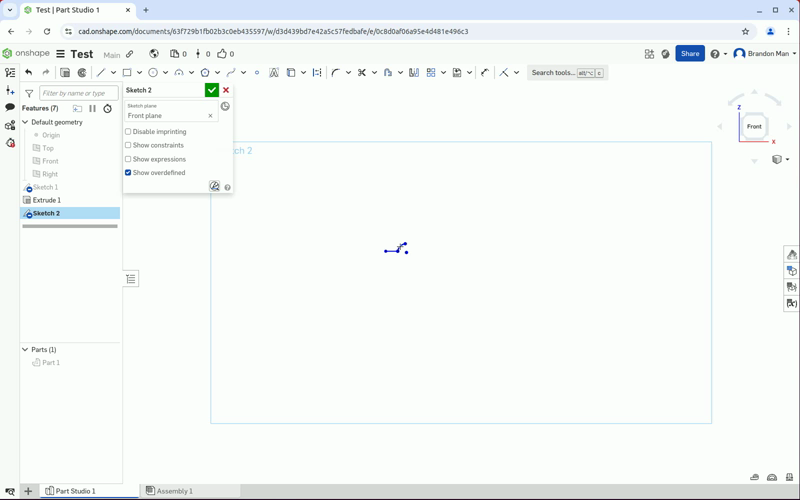
mouse_move(405, 243)
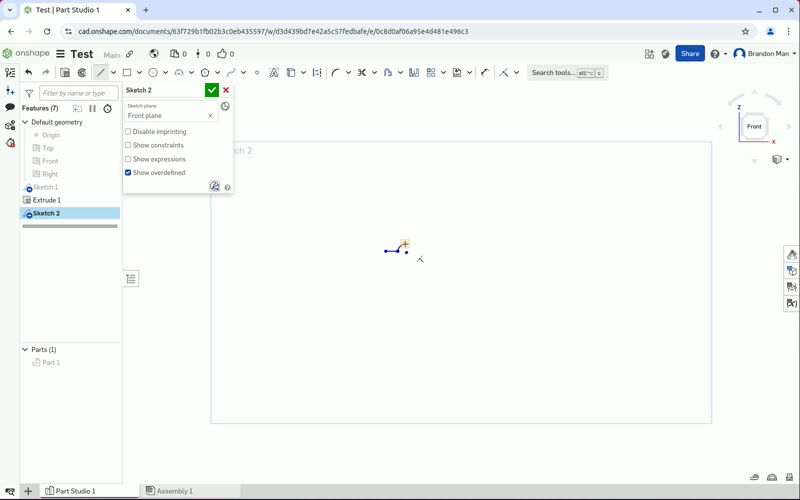
click(405, 243)
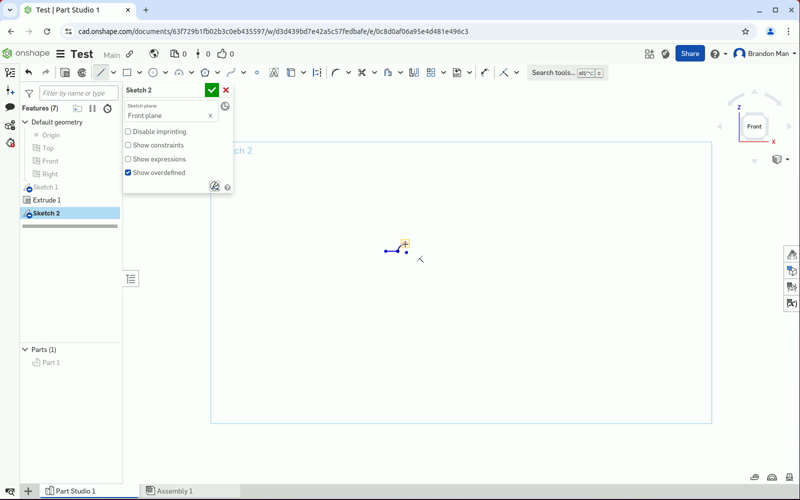
key_down(shift)
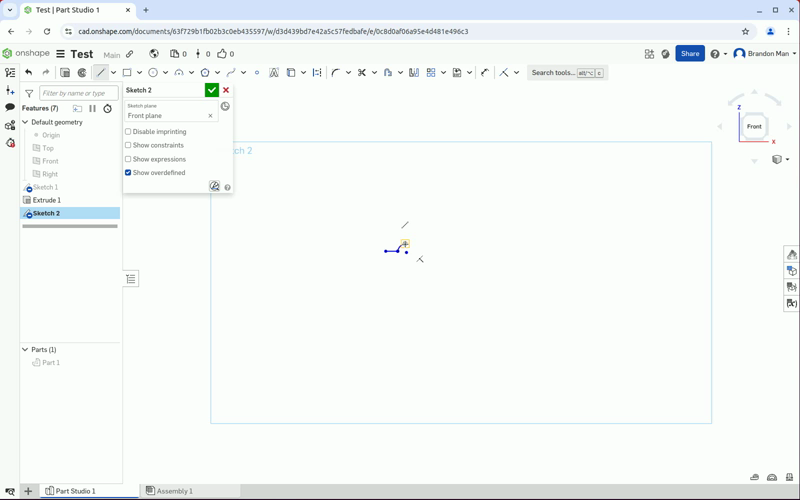
mouse_move(435, 243)
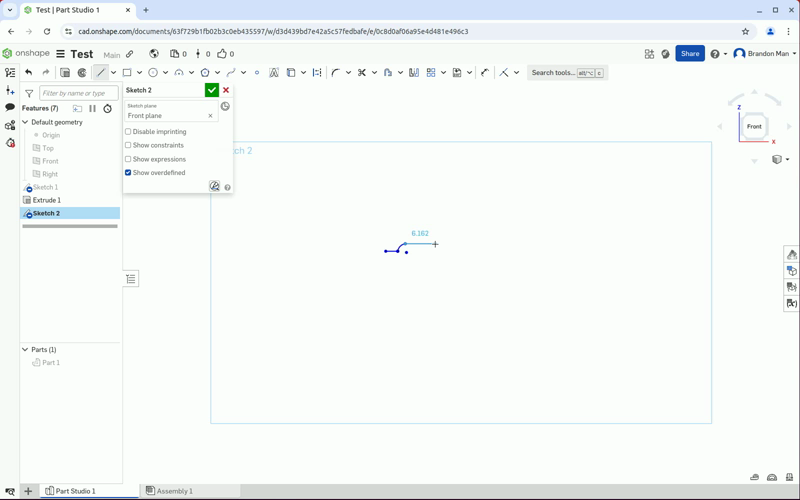
mouse_move(408, 231)
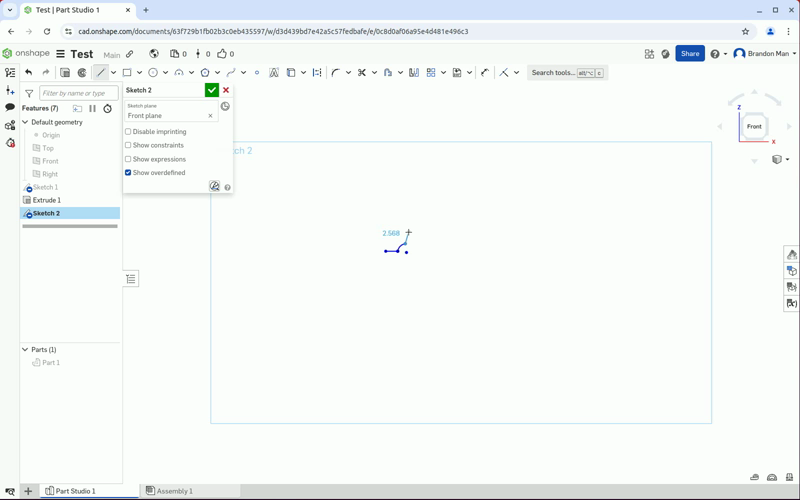
click(408, 231)
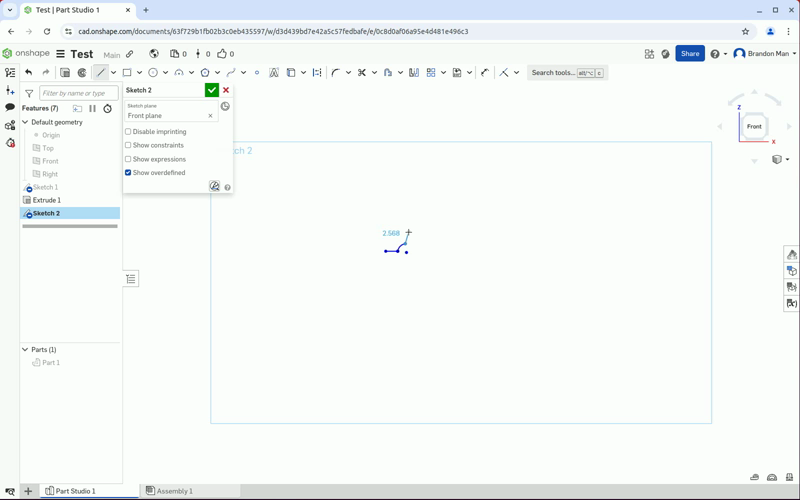
key_up(shift)
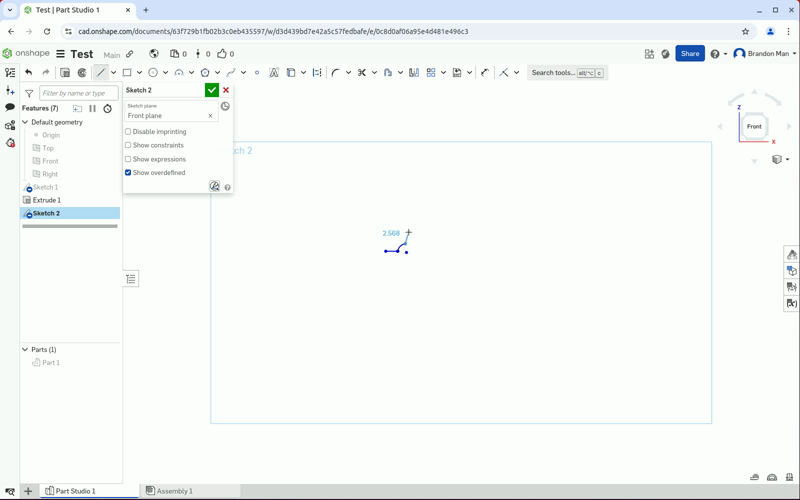
key(esc)
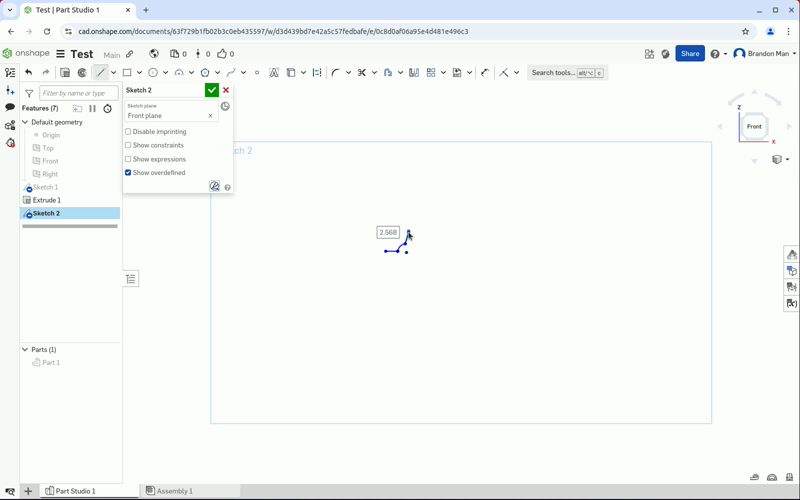
key(a)
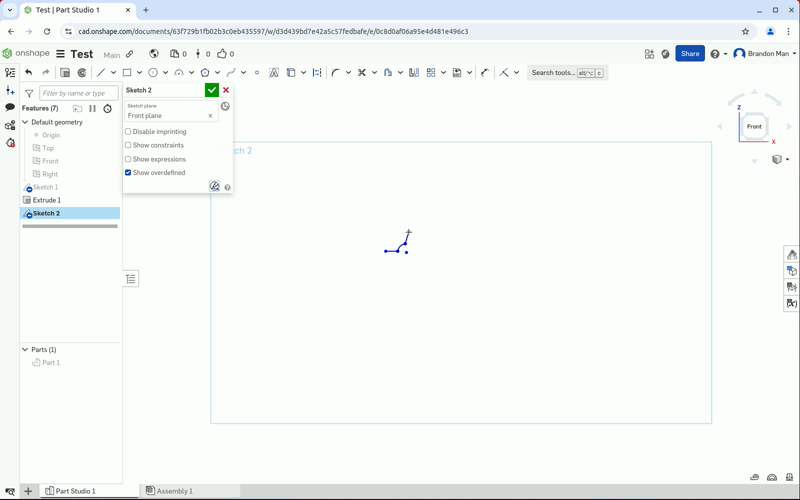
mouse_move(408, 231)
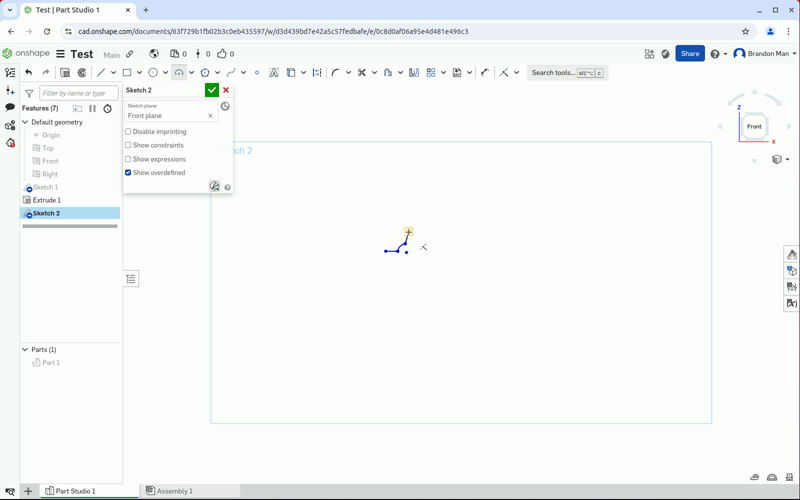
click(408, 231)
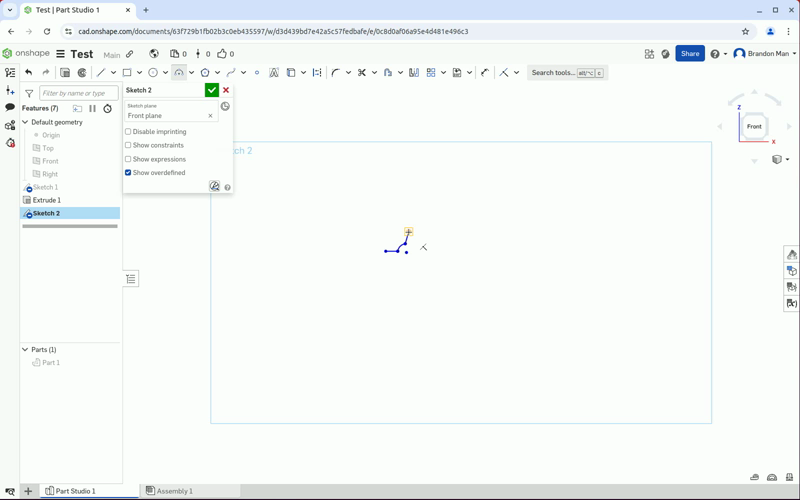
mouse_move(385, 251)
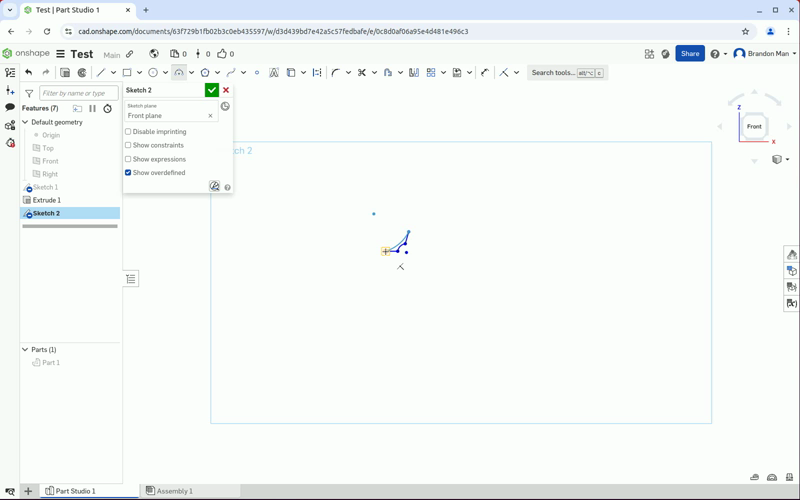
click(385, 251)
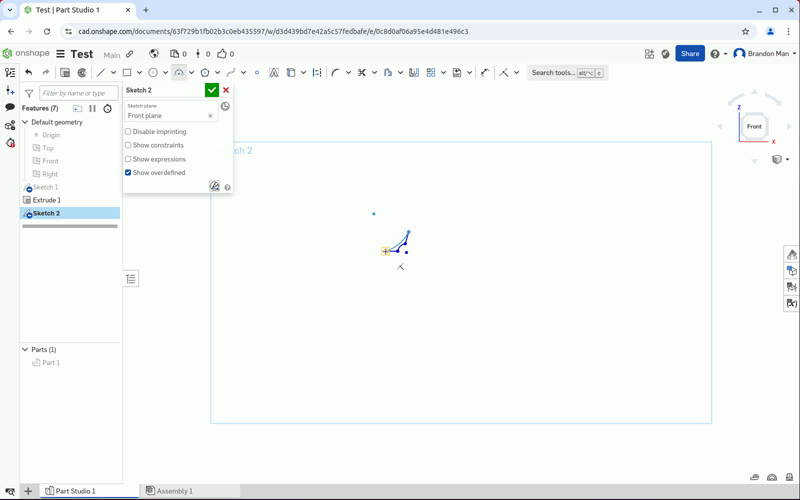
key_down(shift)
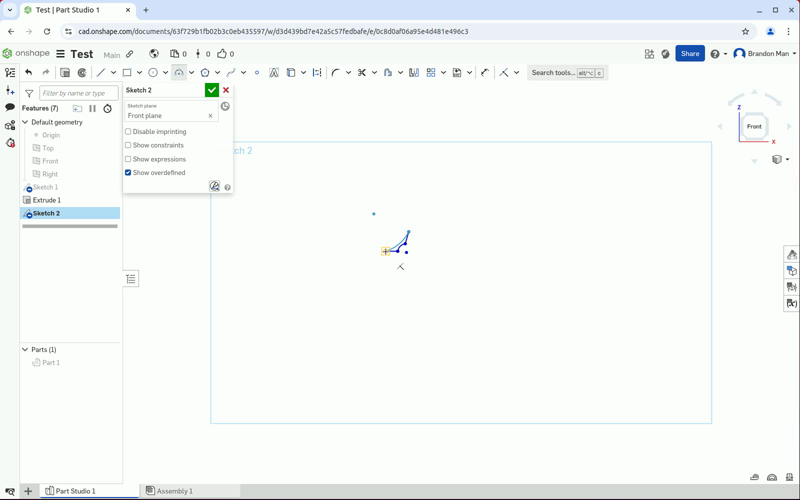
mouse_move(392, 236)
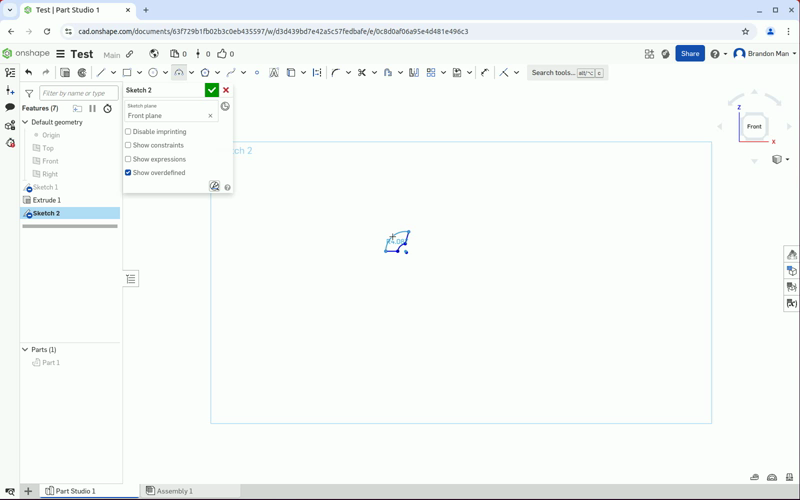
click(392, 236)
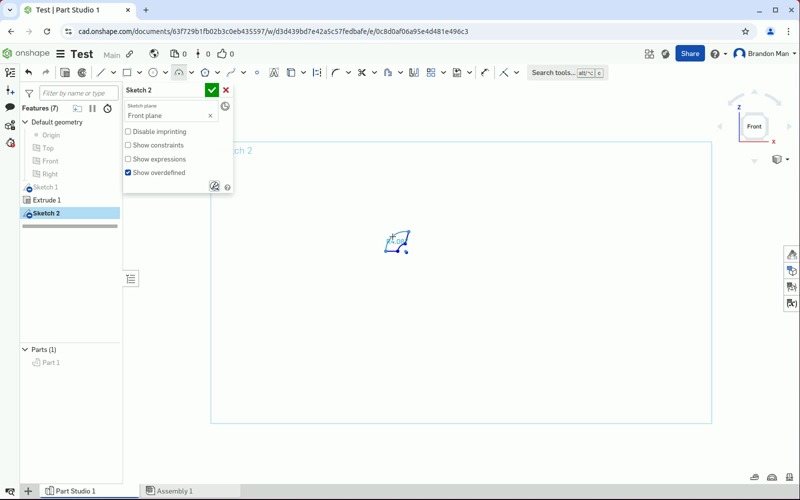
key_up(shift)
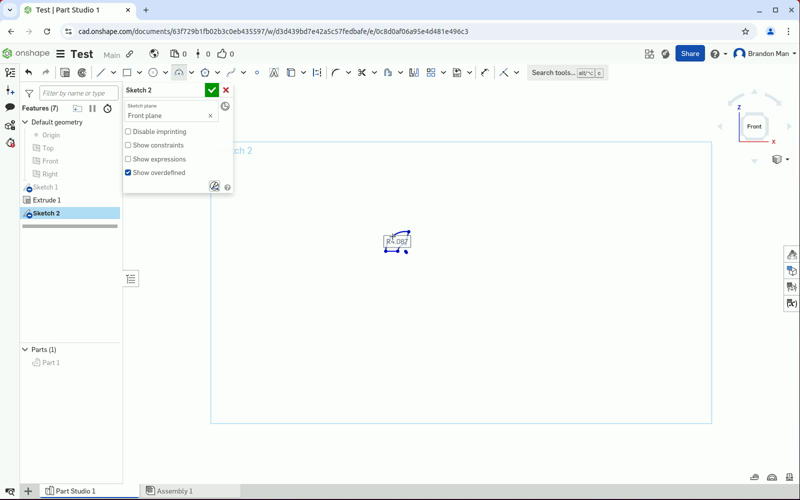
key(esc)
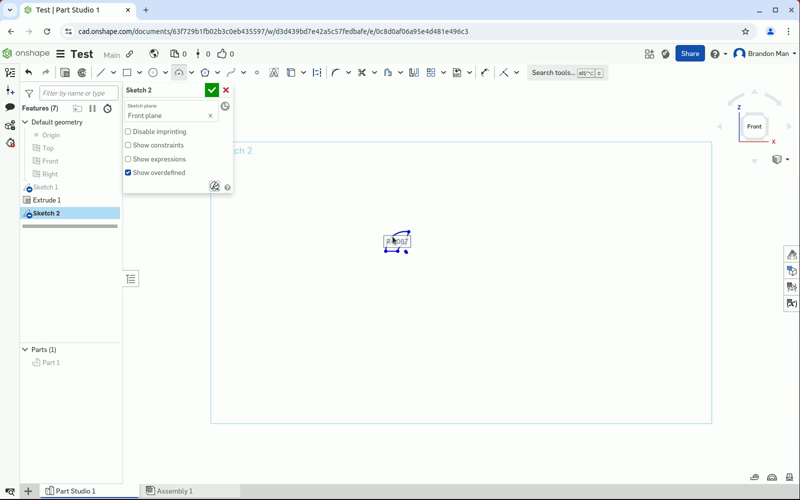
mouse_move(395, 240)
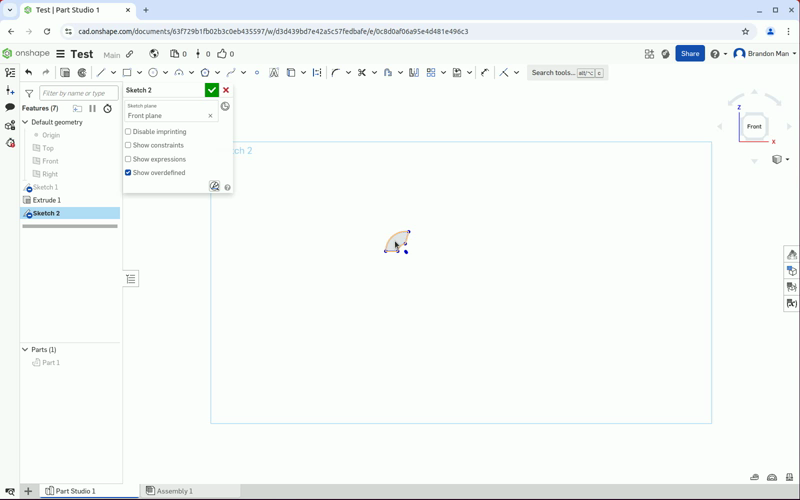
scroll(6)
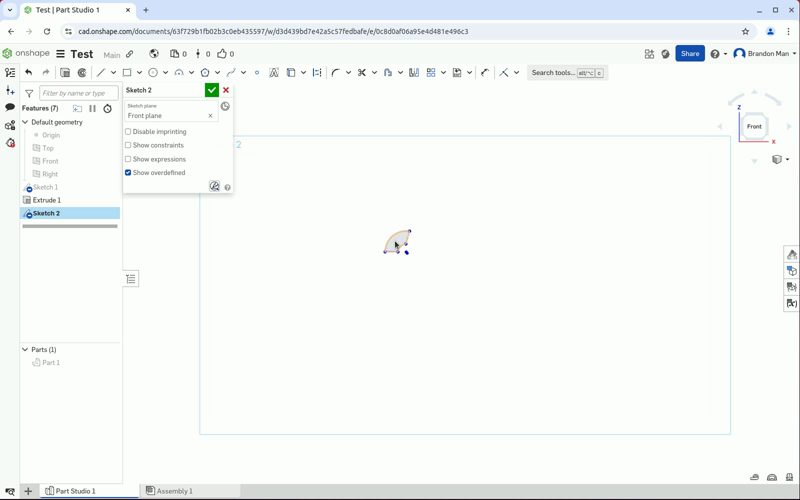
scroll(6)
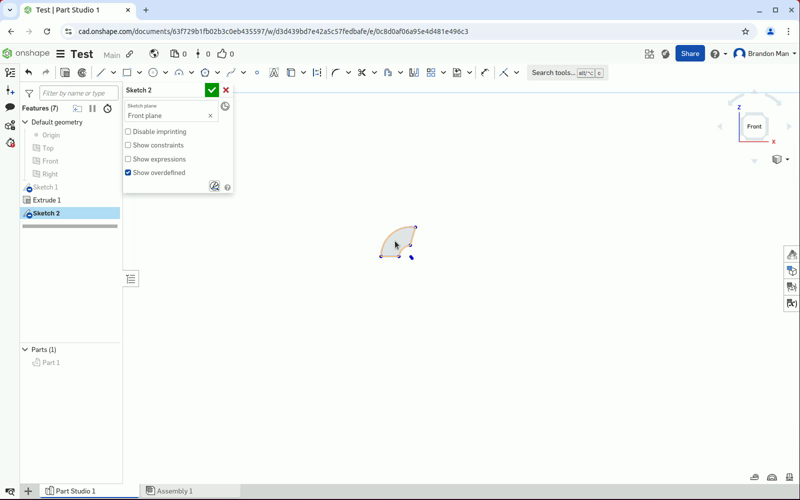
scroll(6)
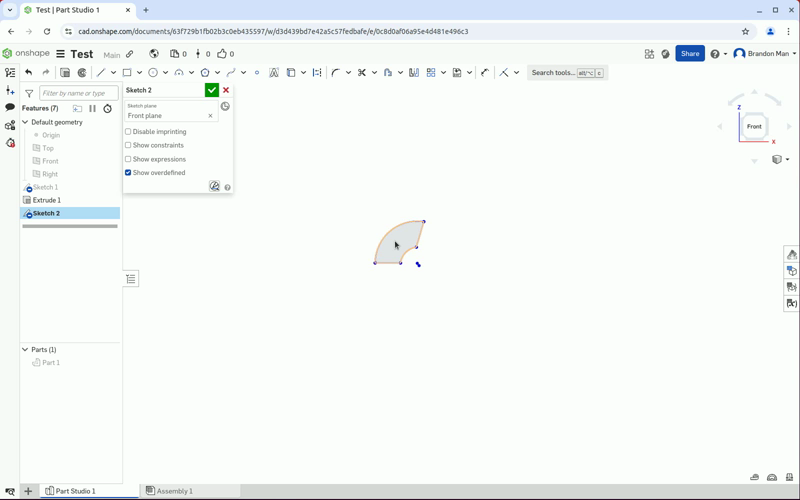
scroll(6)
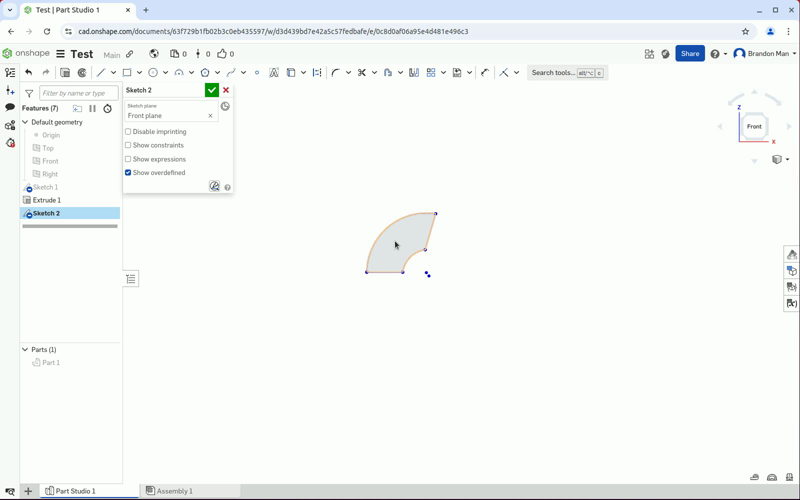
scroll(6)
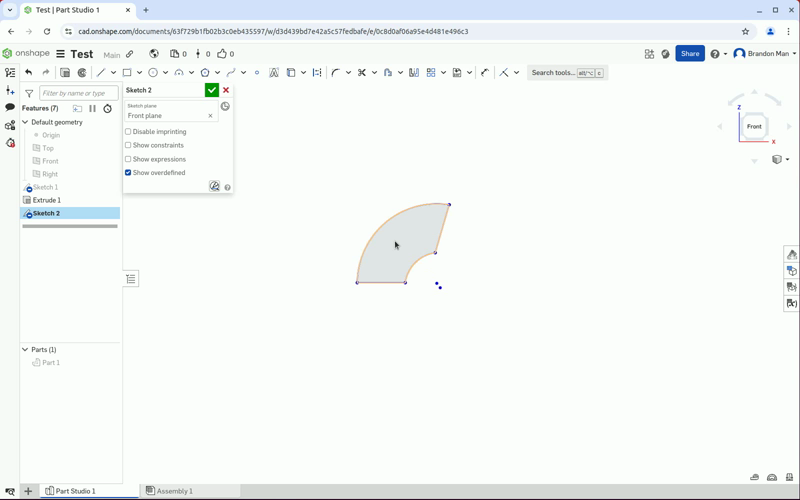
scroll(6)
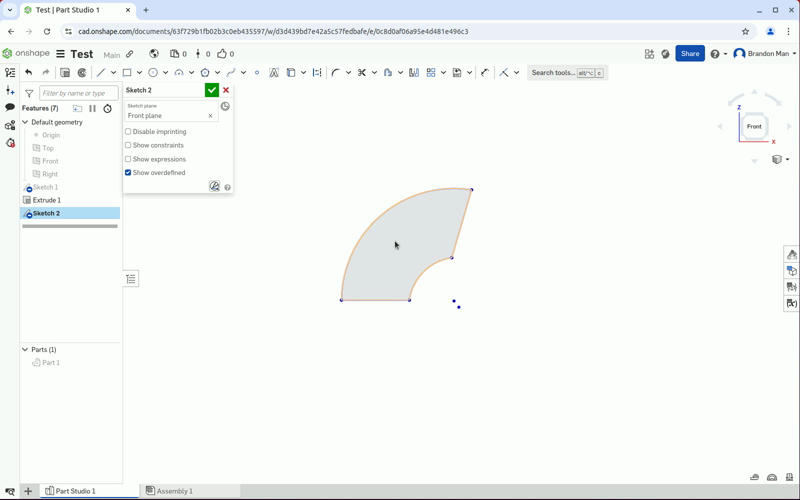
scroll(6)
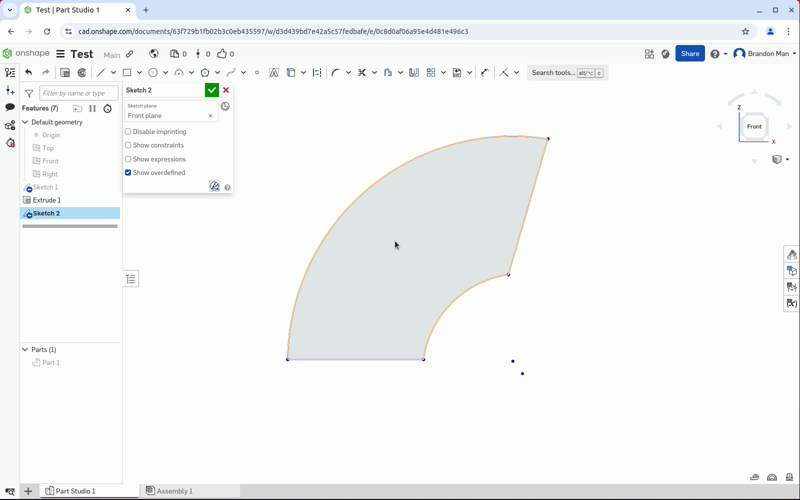
click(395, 240)
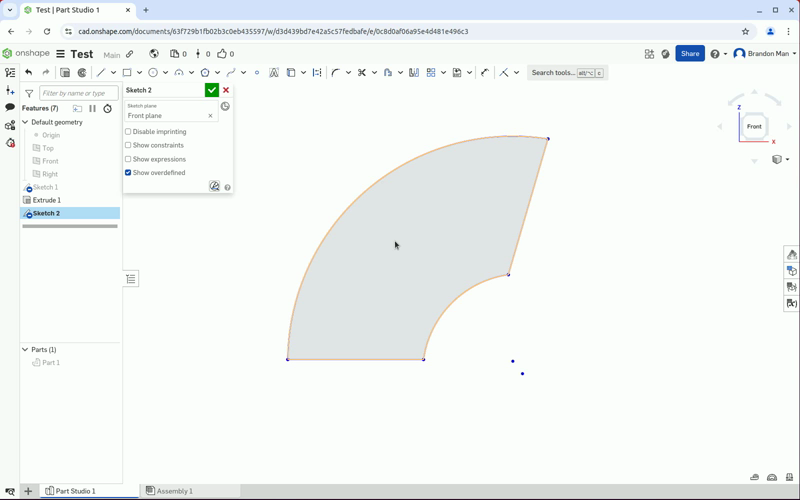
scroll(-6)
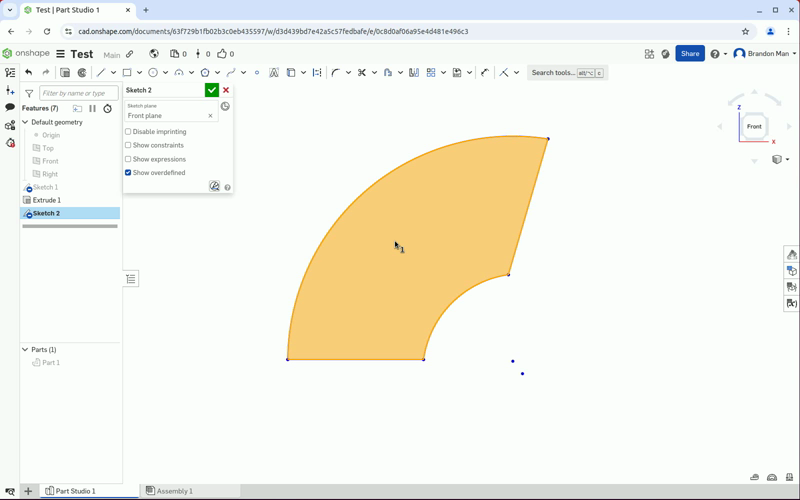
scroll(-6)
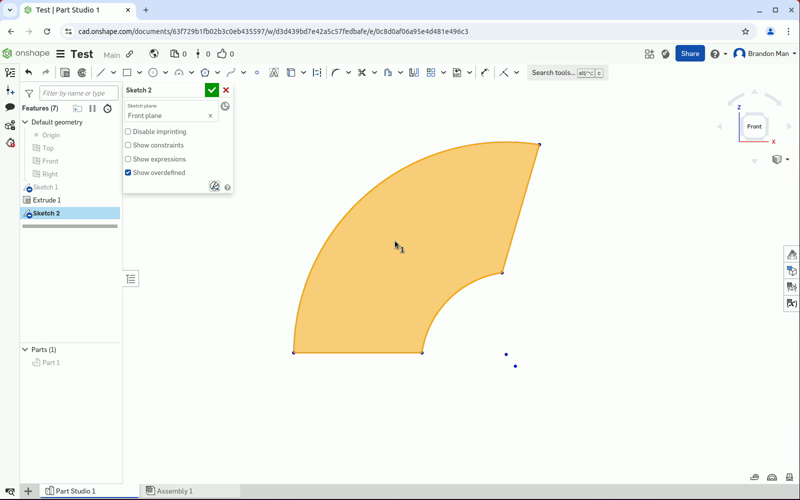
scroll(-6)
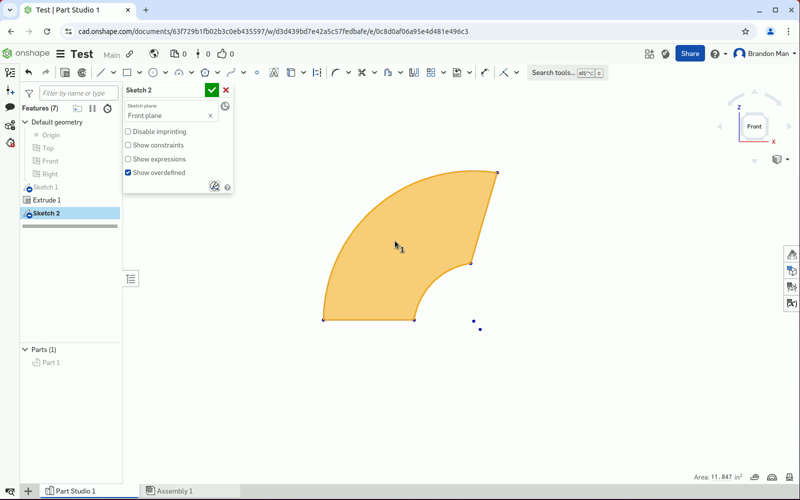
scroll(-6)
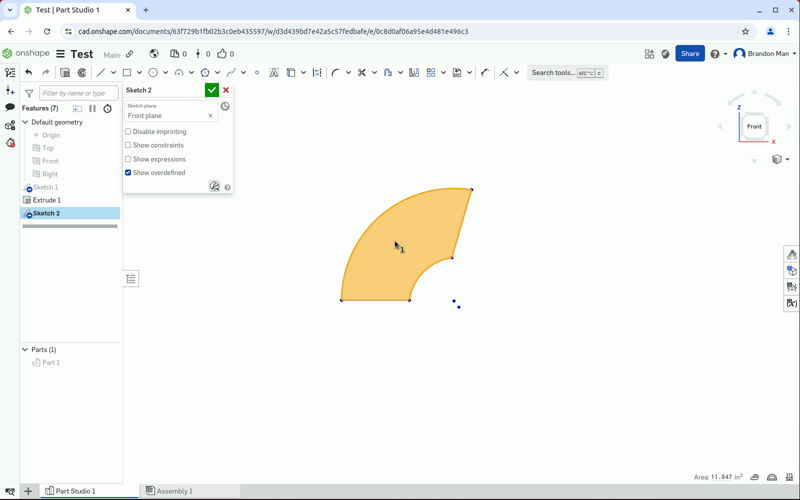
scroll(-6)
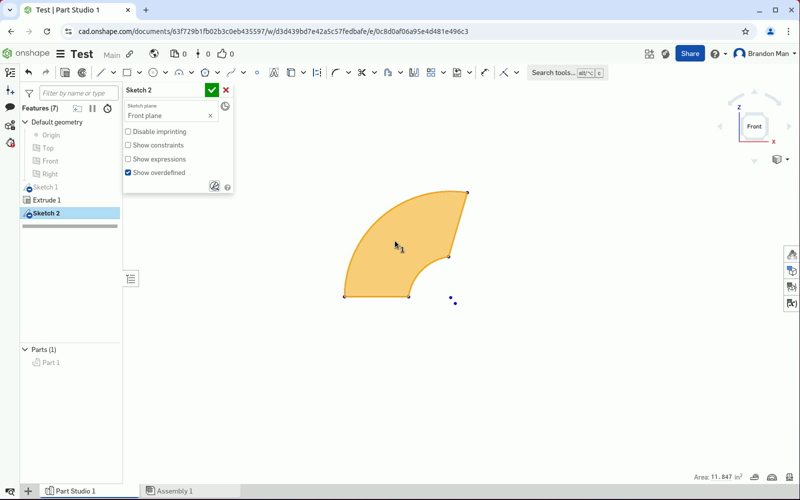
scroll(-6)
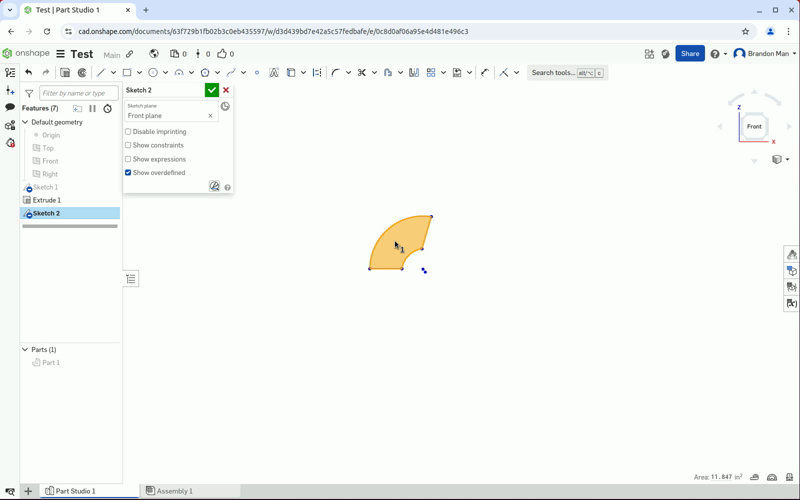
scroll(-6)
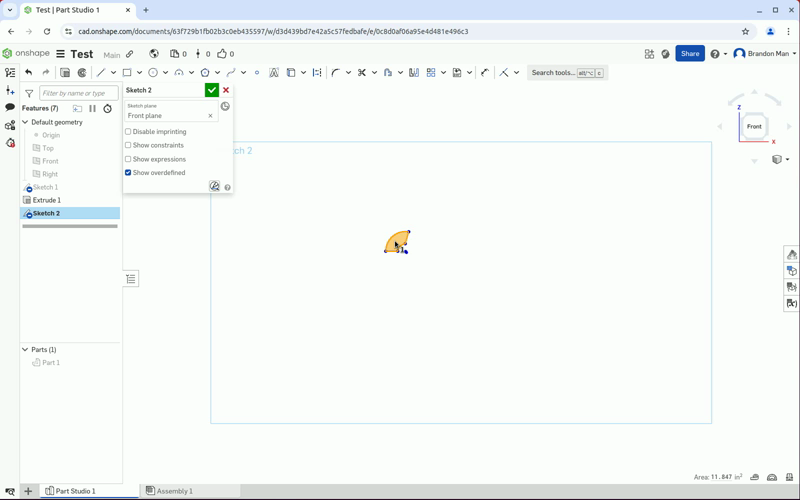
mouse_move(73, 352)
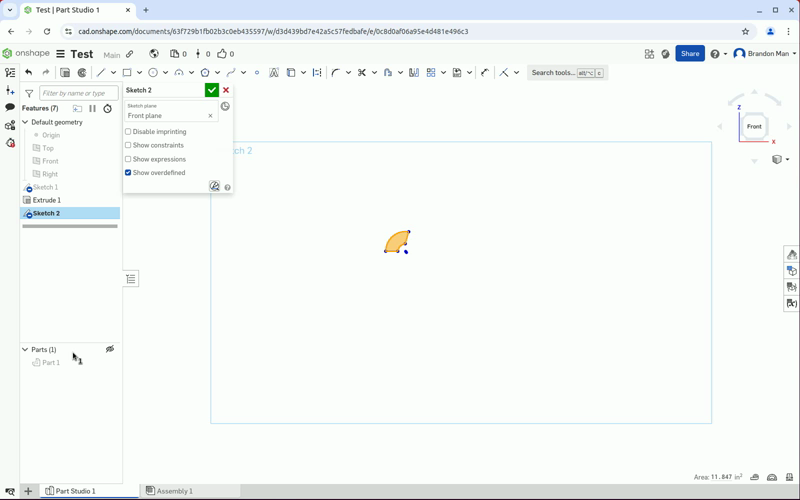
key(shift+y)
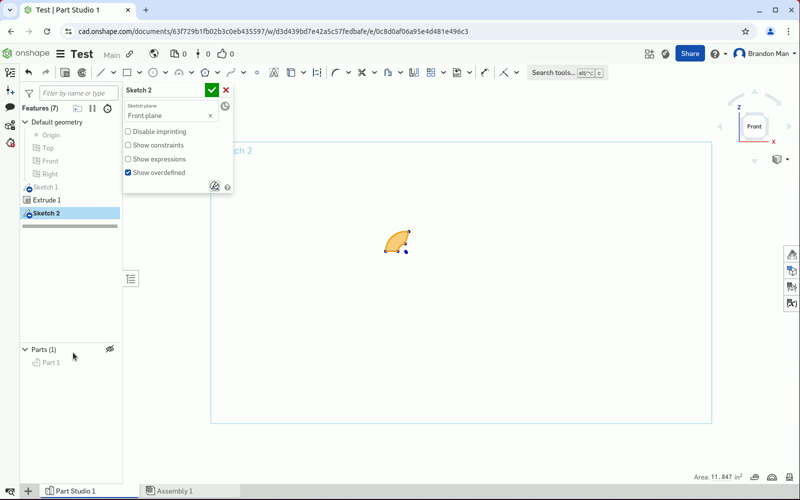
key(shift+e)
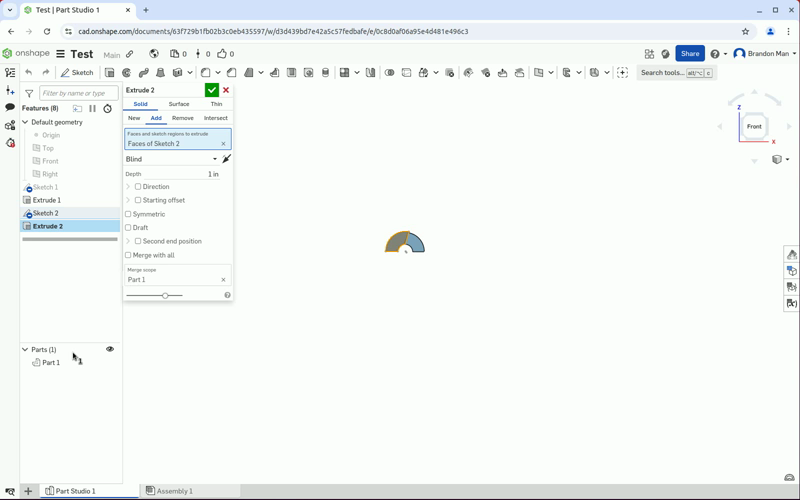
mouse_move(143, 106)
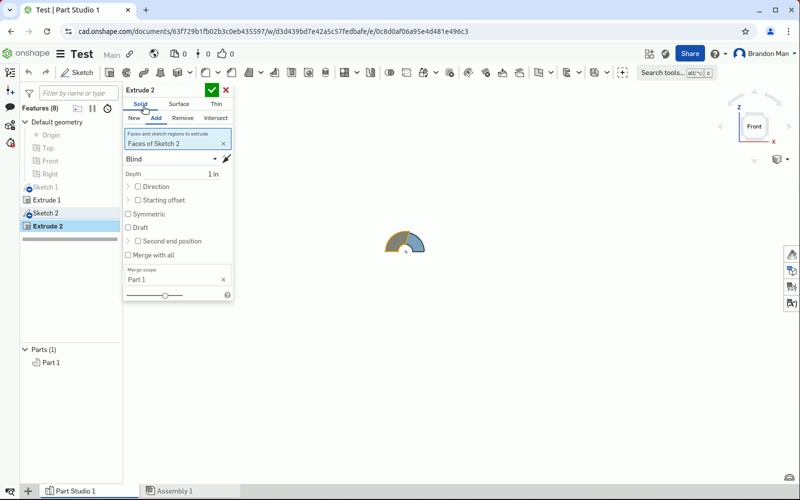
click(143, 106)
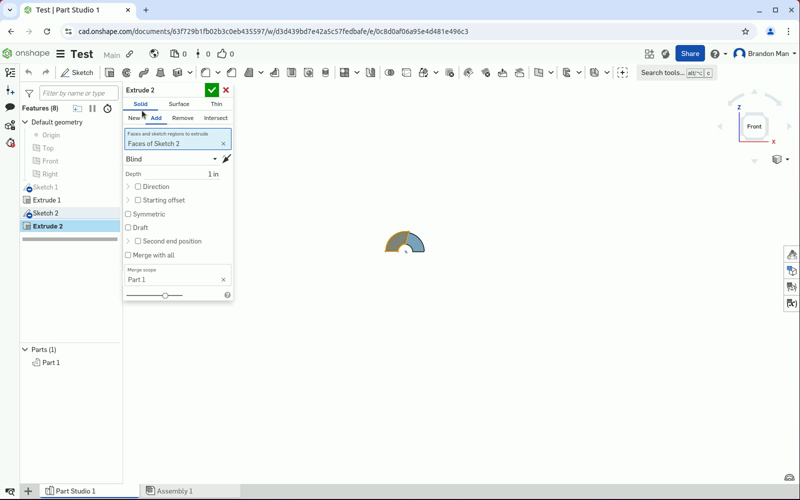
mouse_move(137, 120)
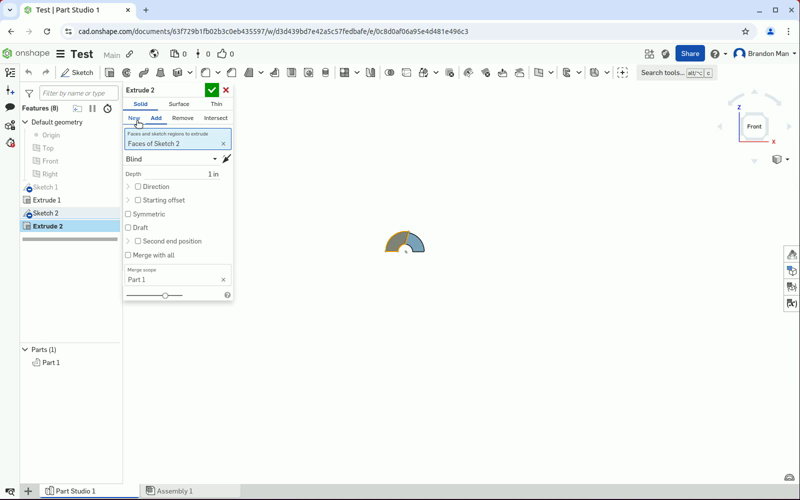
click(137, 120)
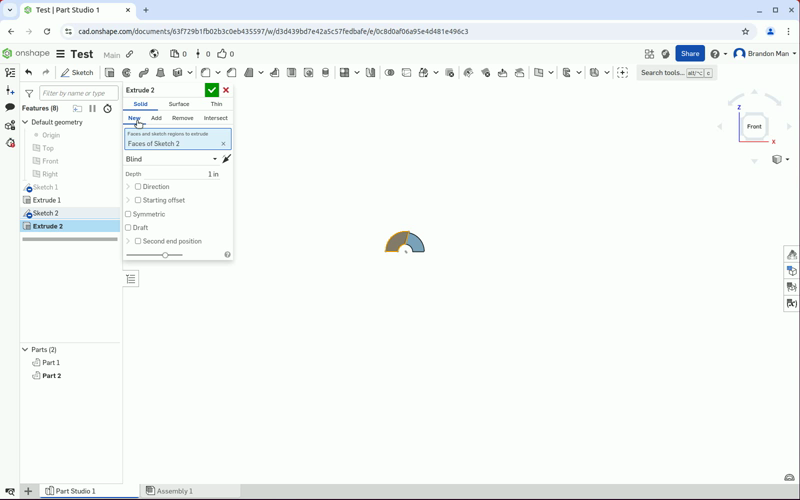
key(tab, 4)
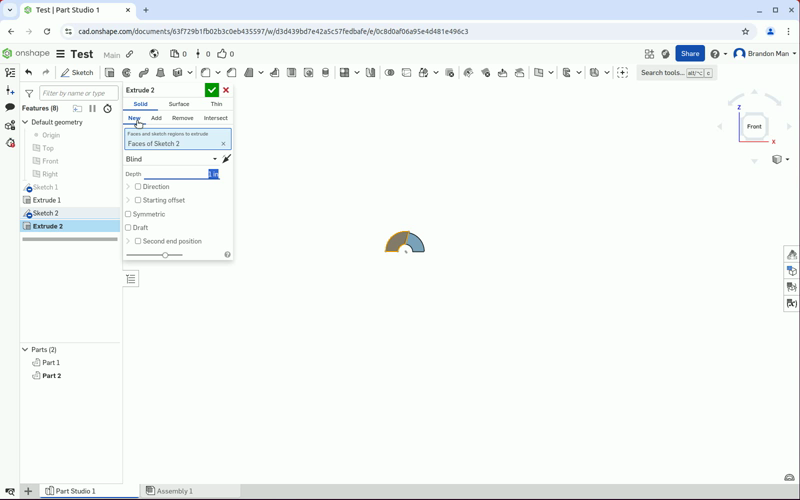
text(-23.108)
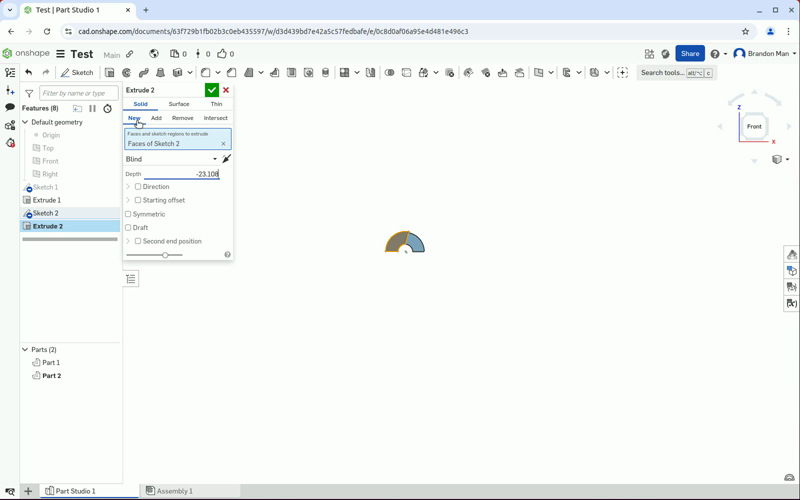
key(enter)
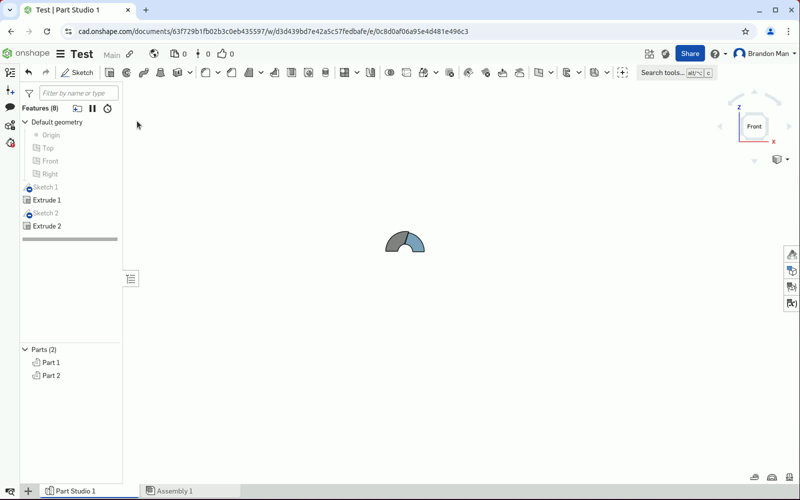
key(shift+h)
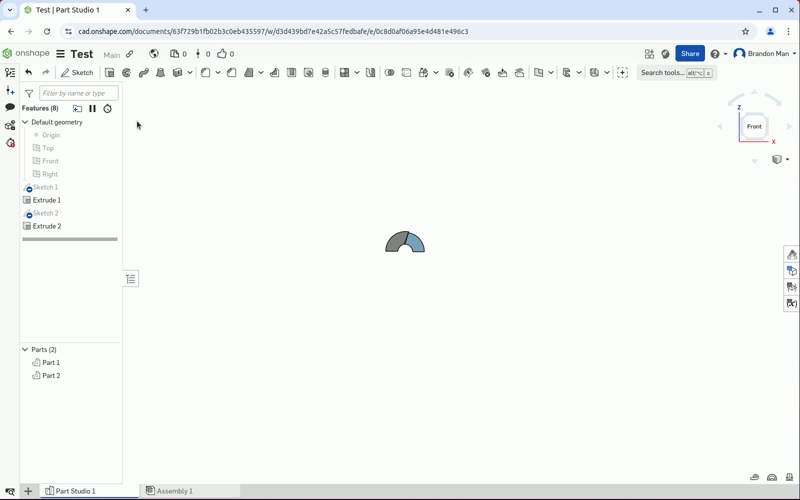
key(shift+h)
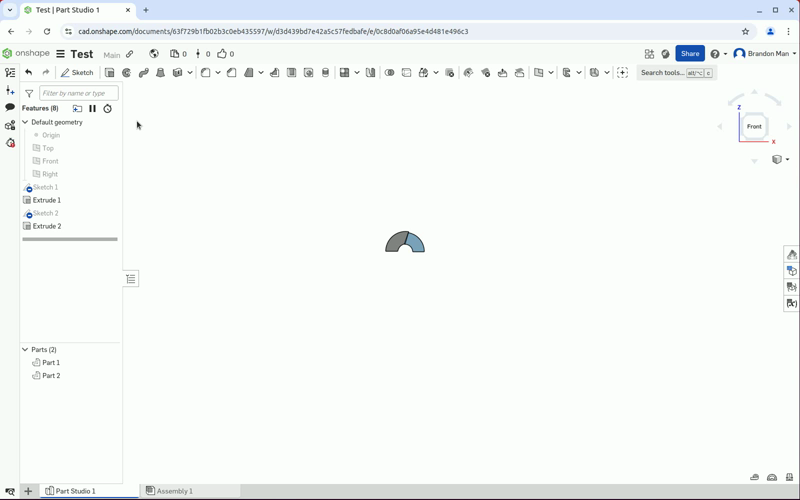
mouse_move(73, 189)
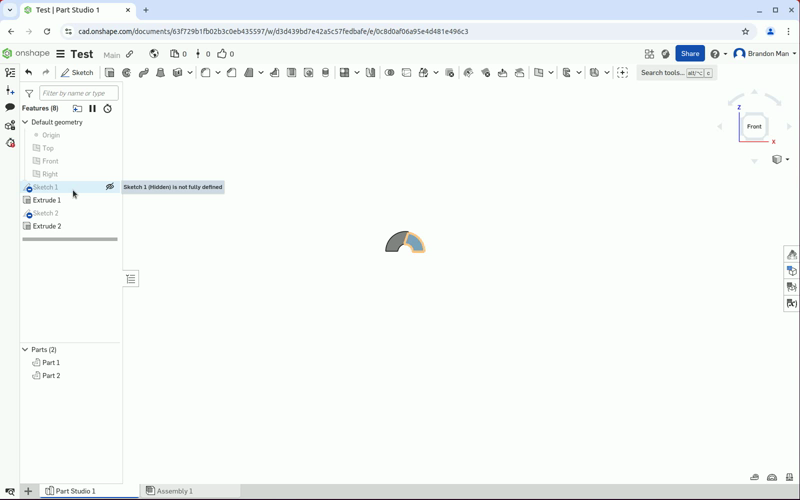
click(73, 189)
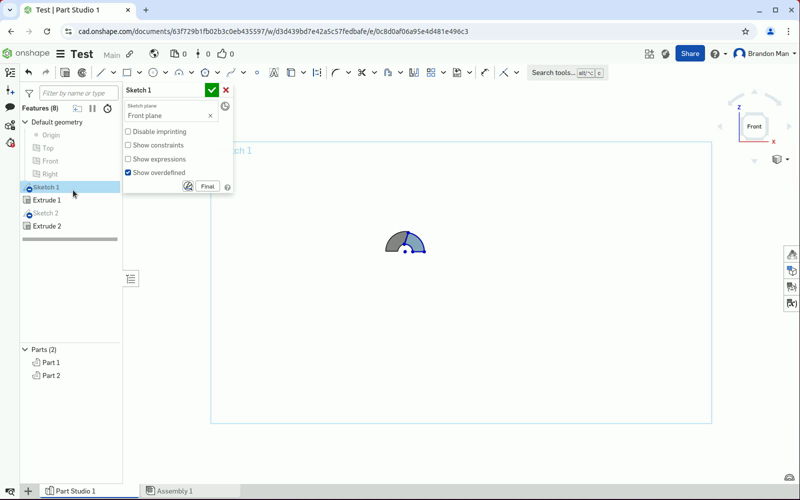
mouse_move(229, 92)
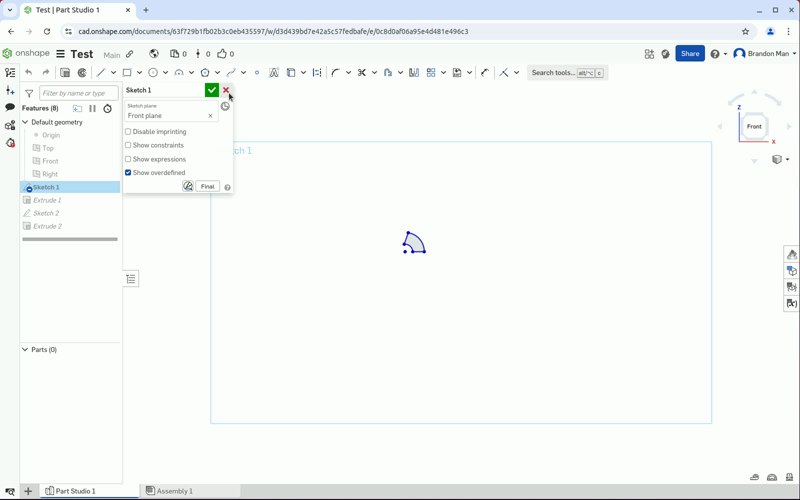
click(229, 92)
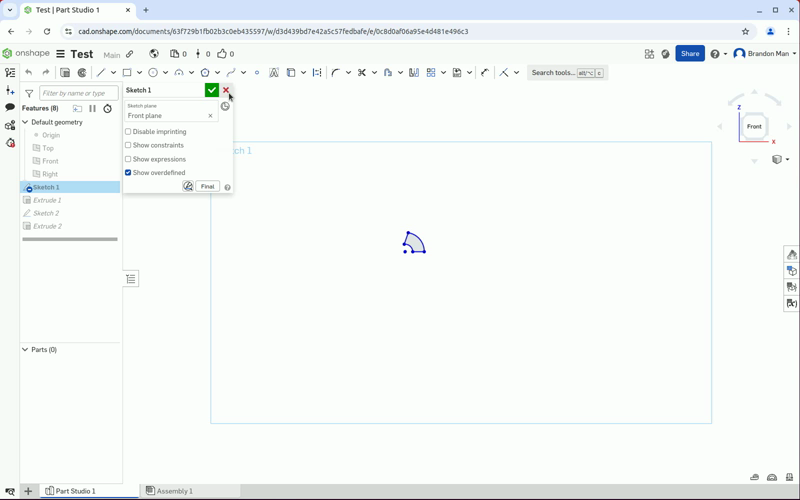
key(shift+s)
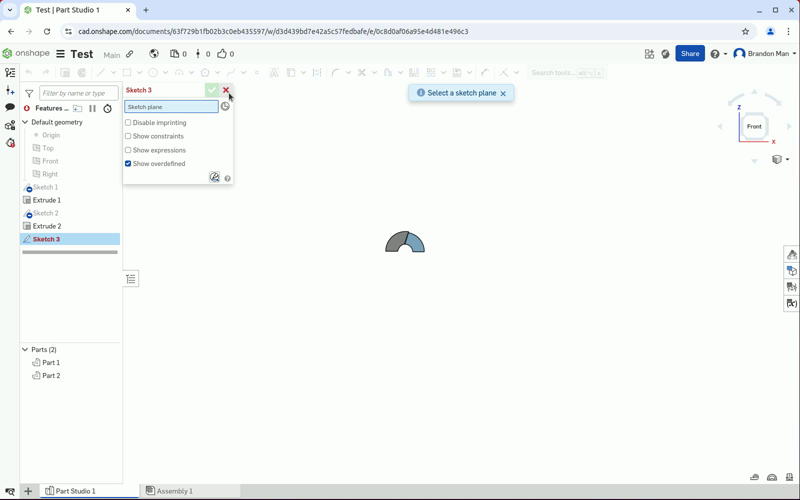
mouse_move(73, 163)
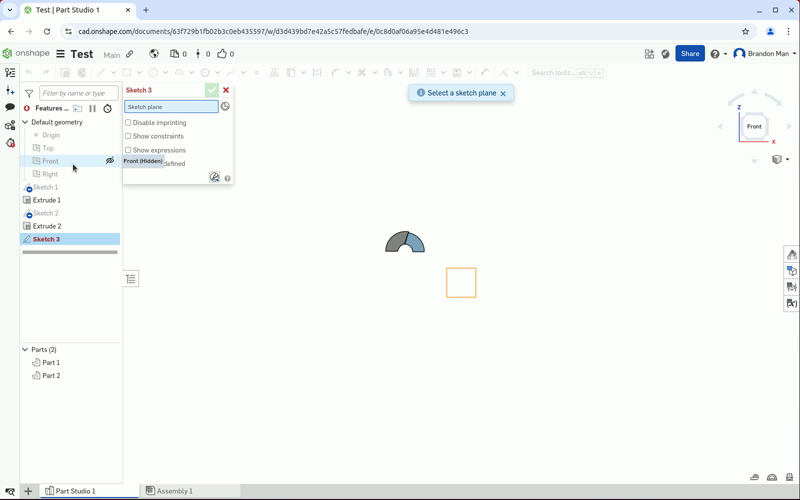
click(73, 163)
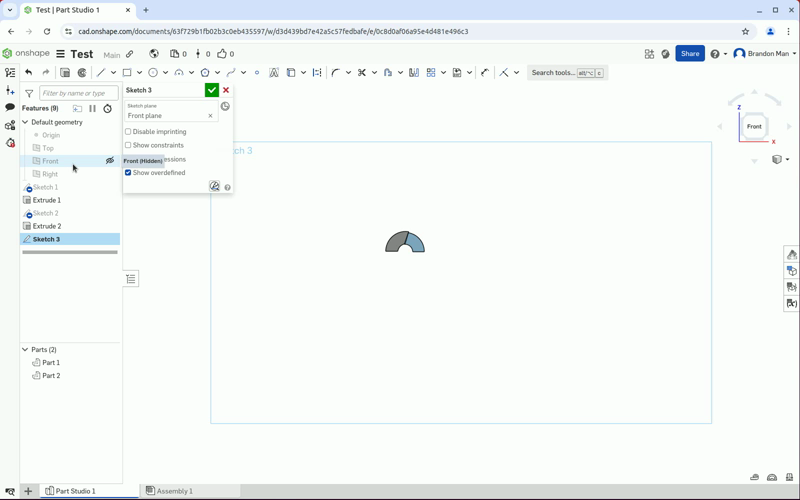
mouse_move(73, 352)
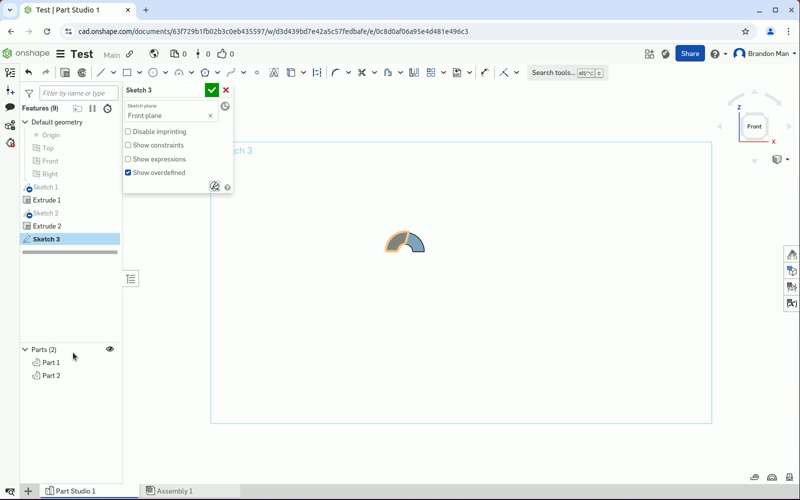
key(y)
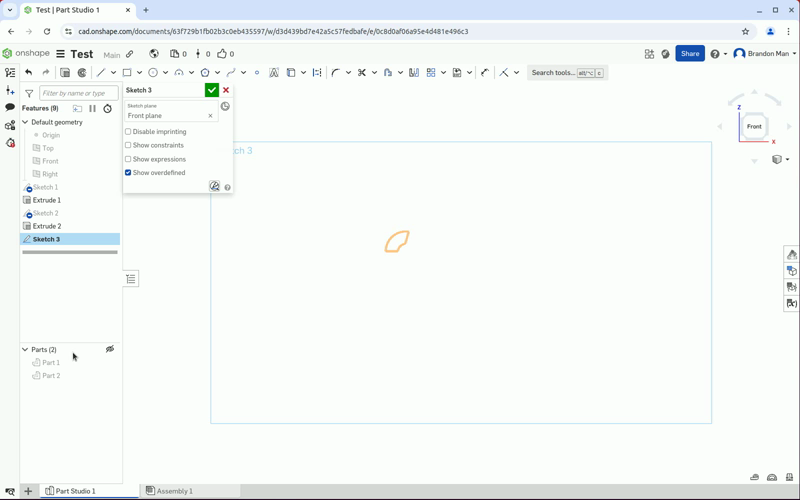
key(a)
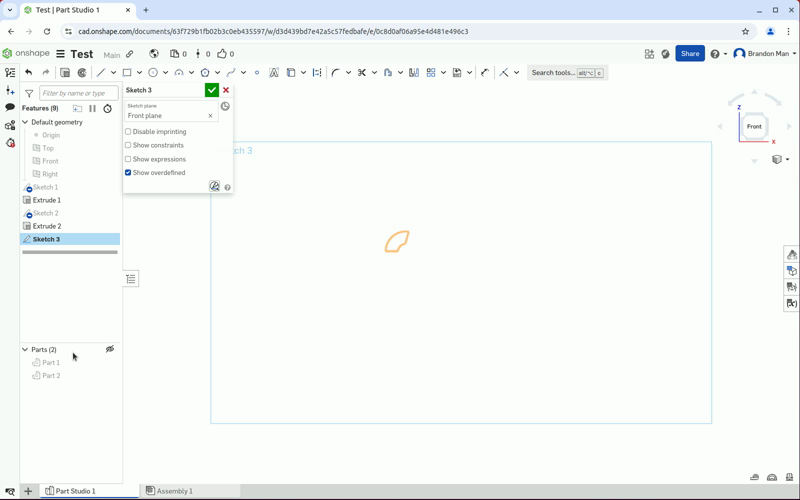
key_down(shift)
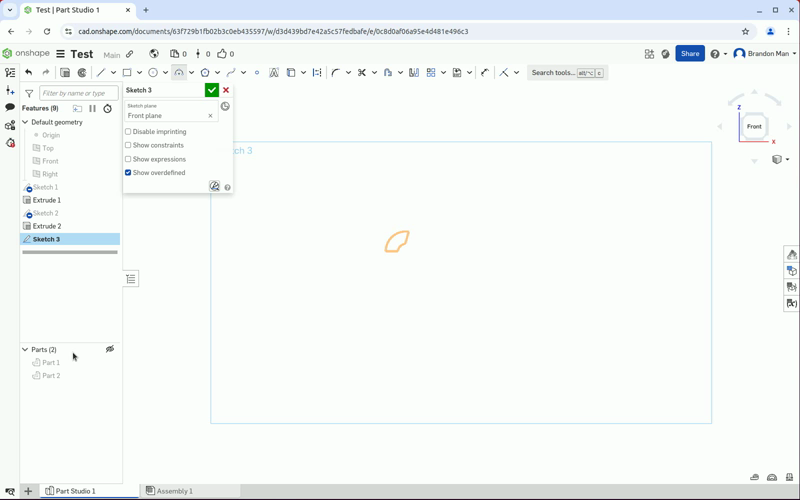
mouse_move(385, 251)
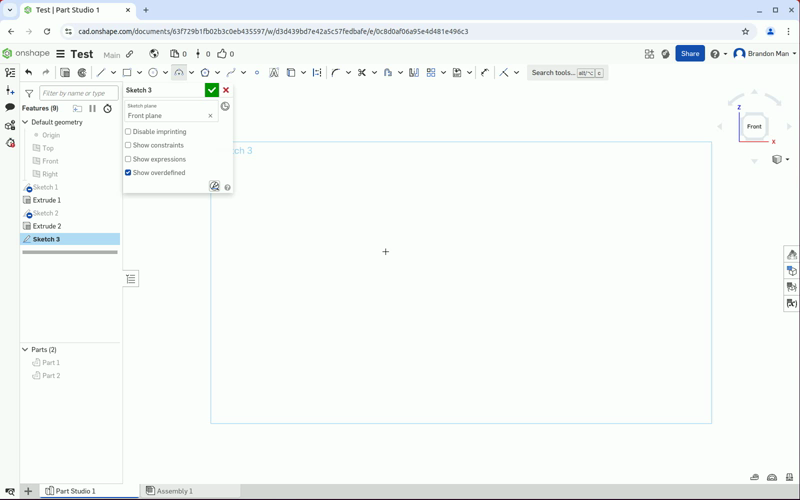
click(385, 251)
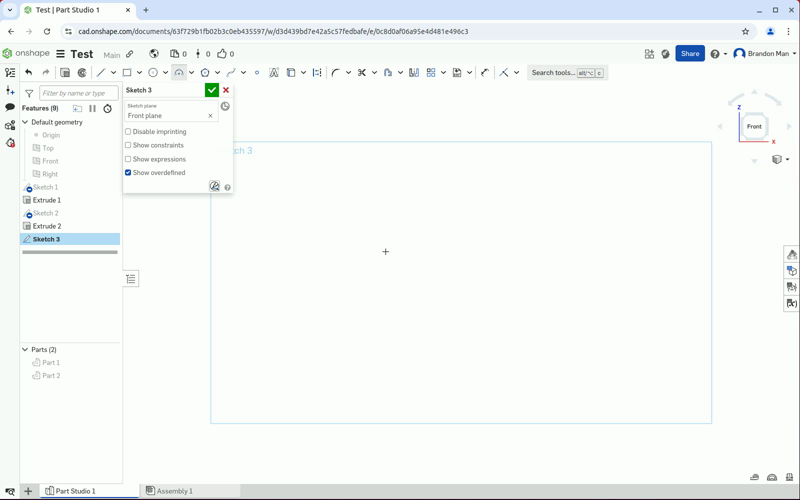
key_up(shift)
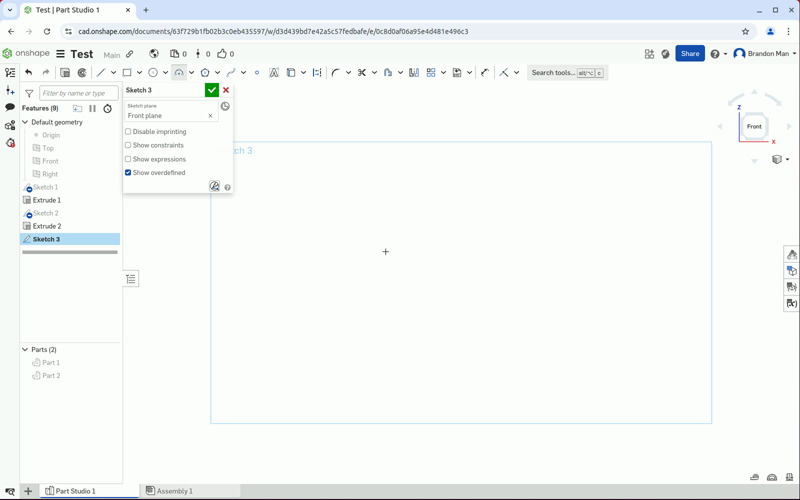
key_down(shift)
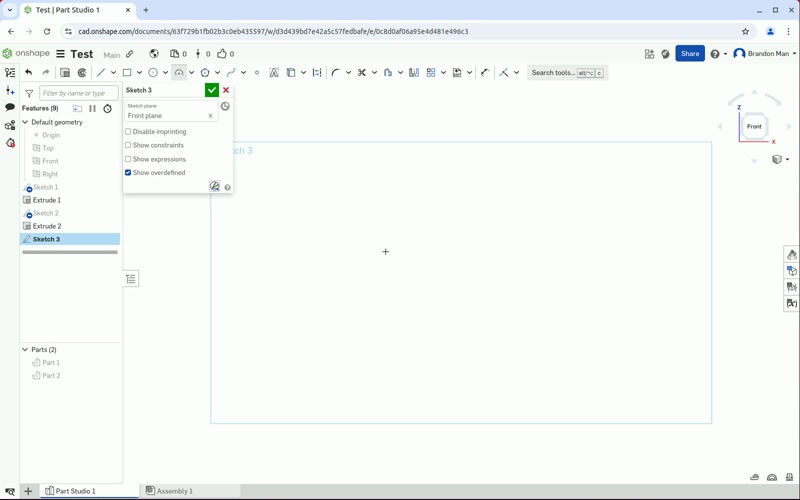
mouse_move(406, 271)
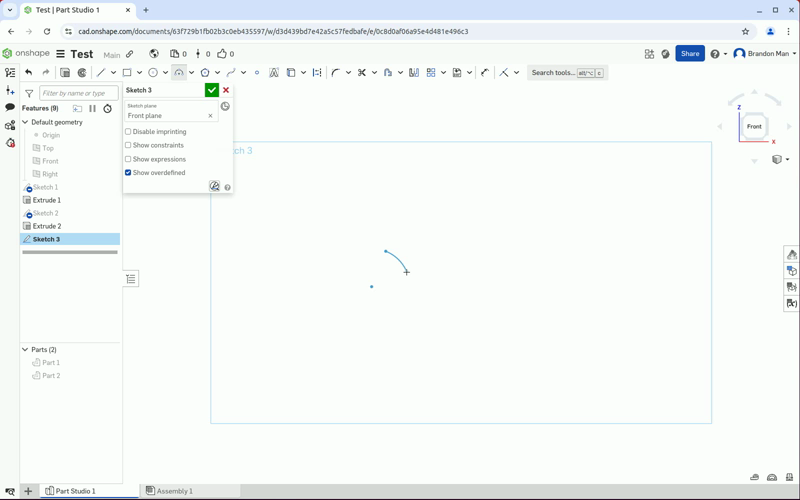
click(406, 271)
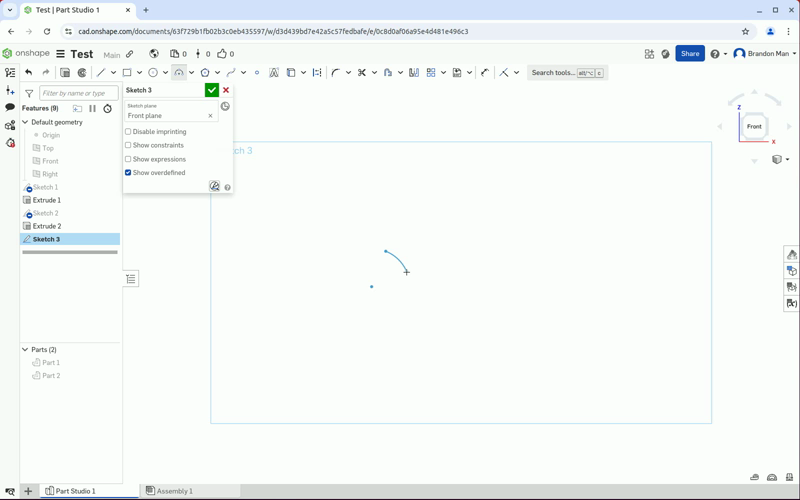
mouse_move(391, 265)
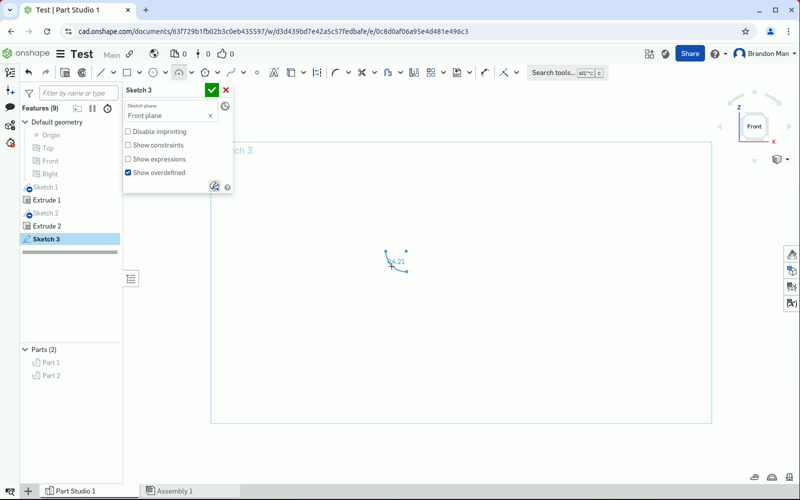
click(391, 265)
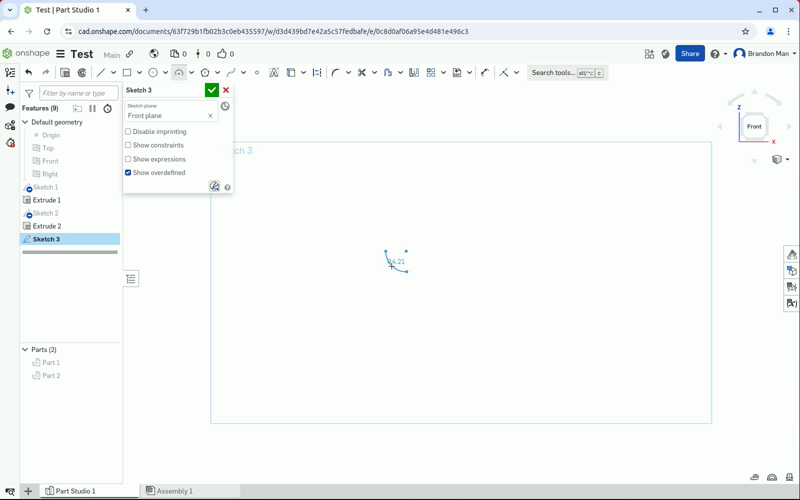
key_up(shift)
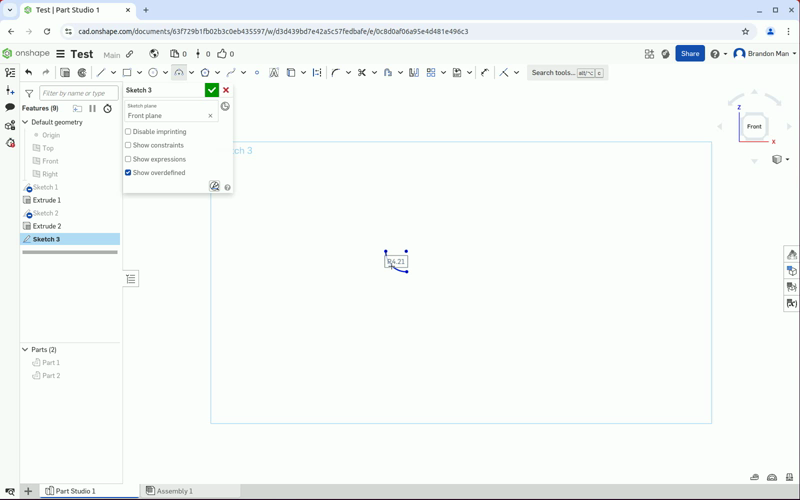
key(esc)
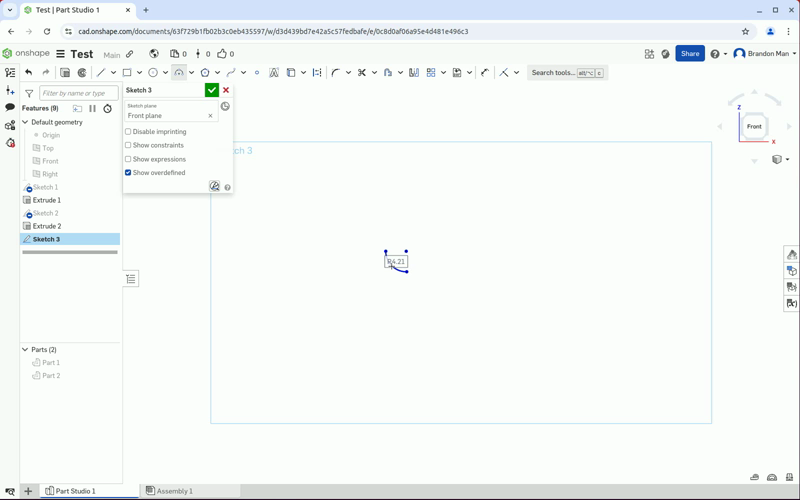
key(l)
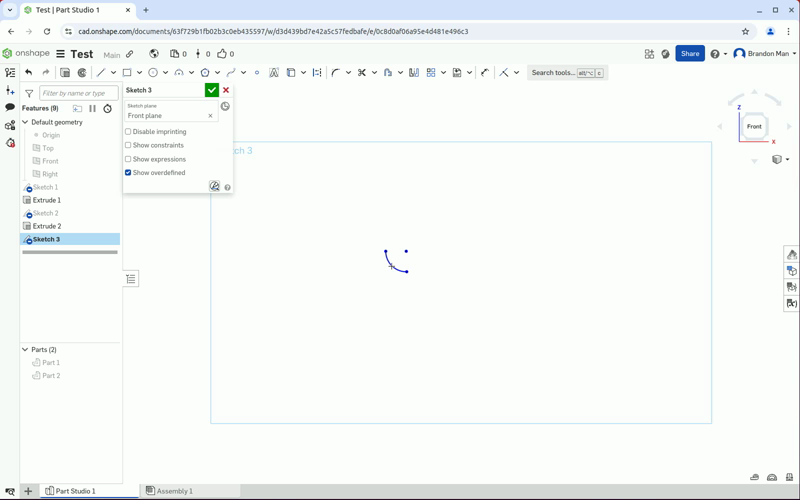
mouse_move(406, 271)
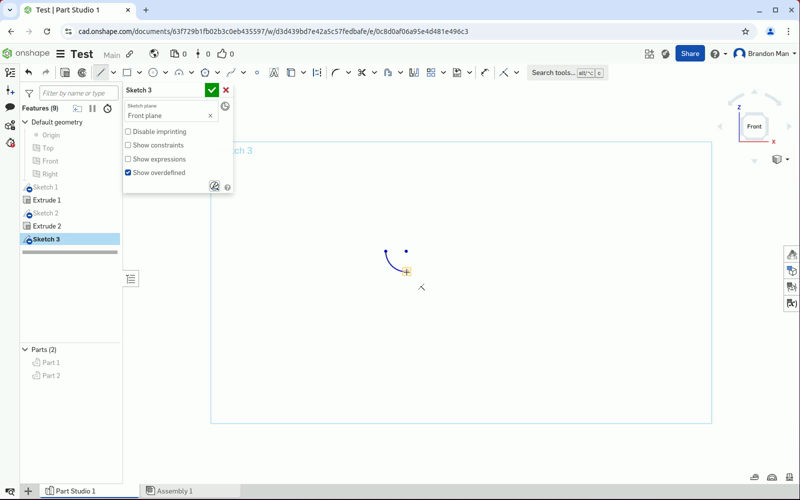
click(406, 271)
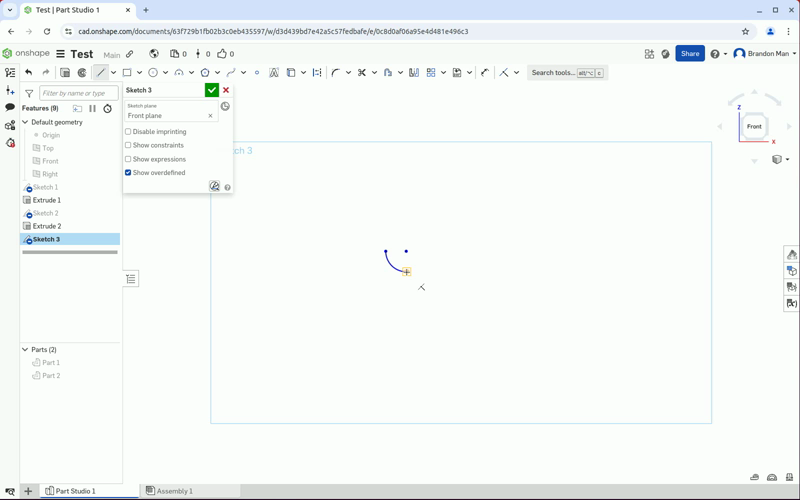
key_down(shift)
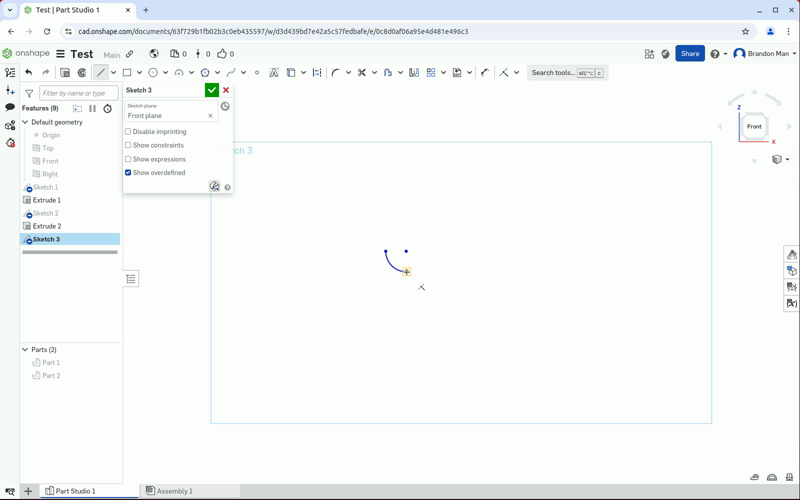
mouse_move(436, 271)
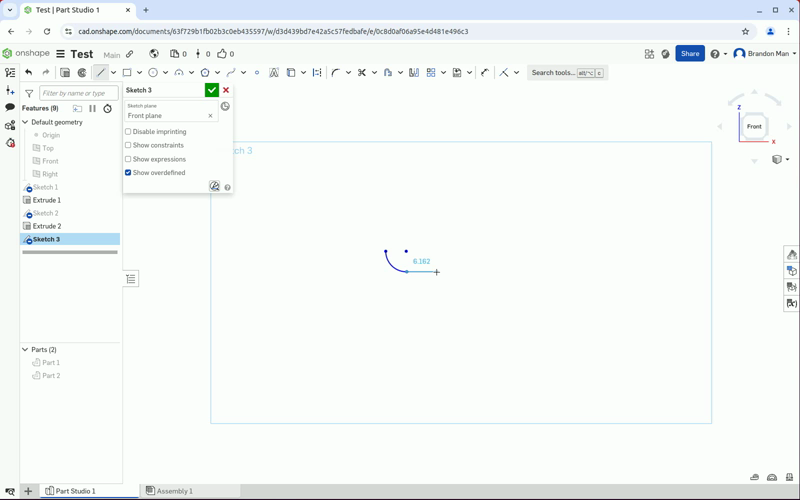
mouse_move(406, 259)
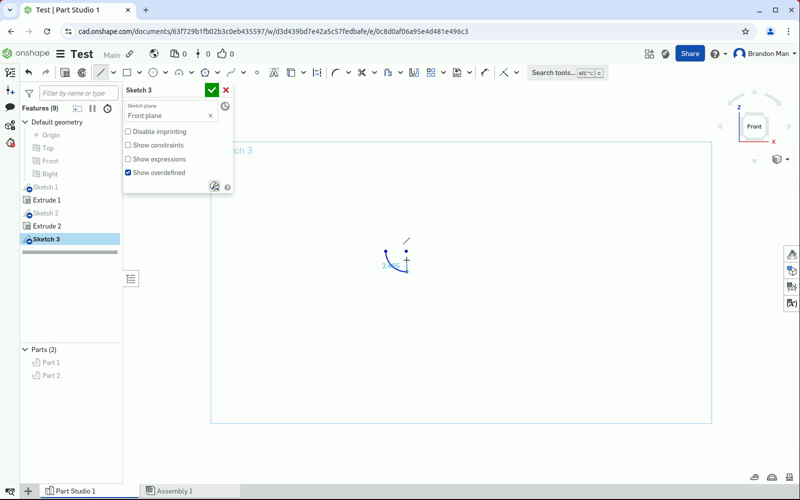
click(406, 259)
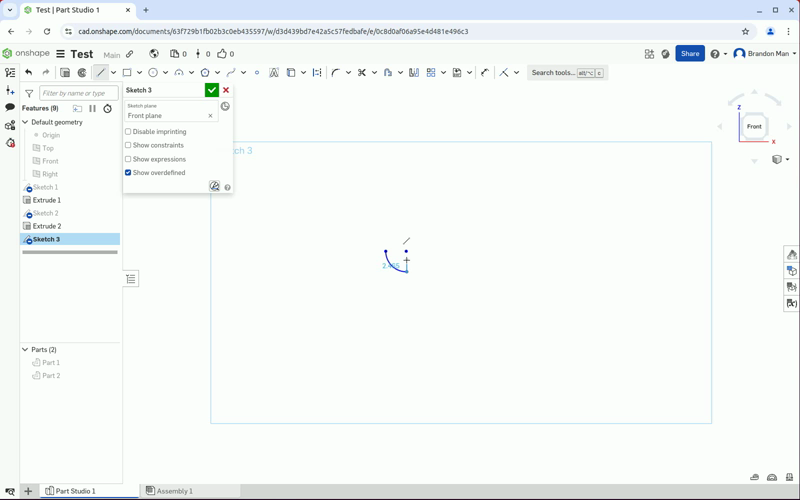
key_up(shift)
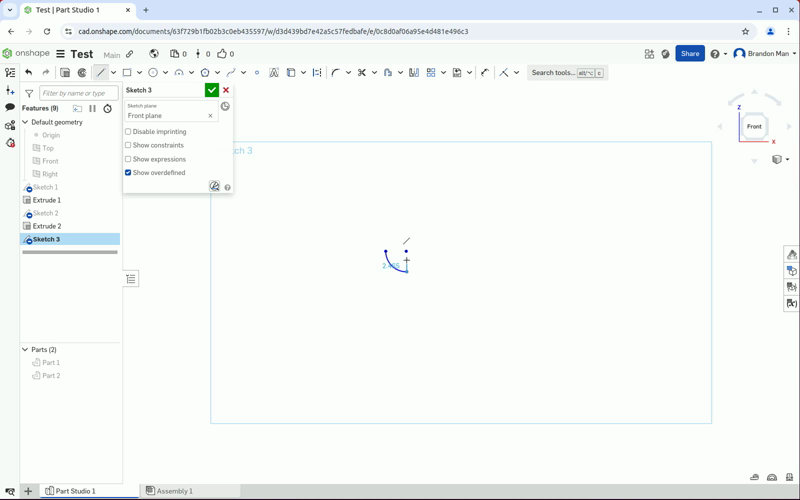
key(esc)
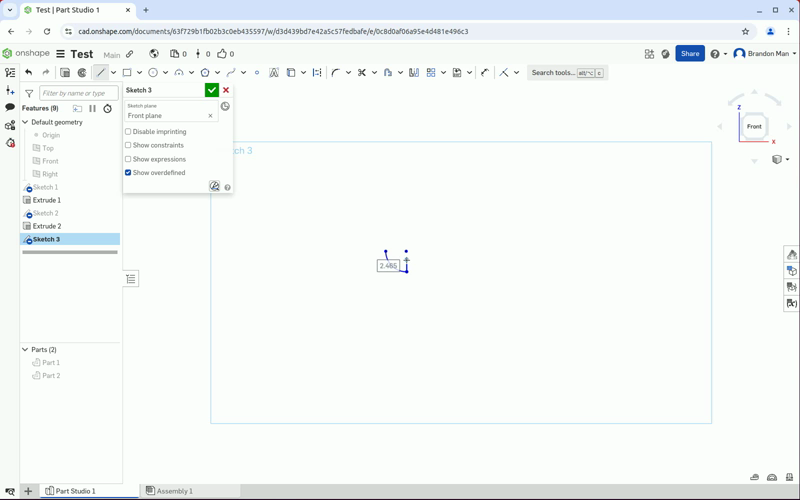
key(a)
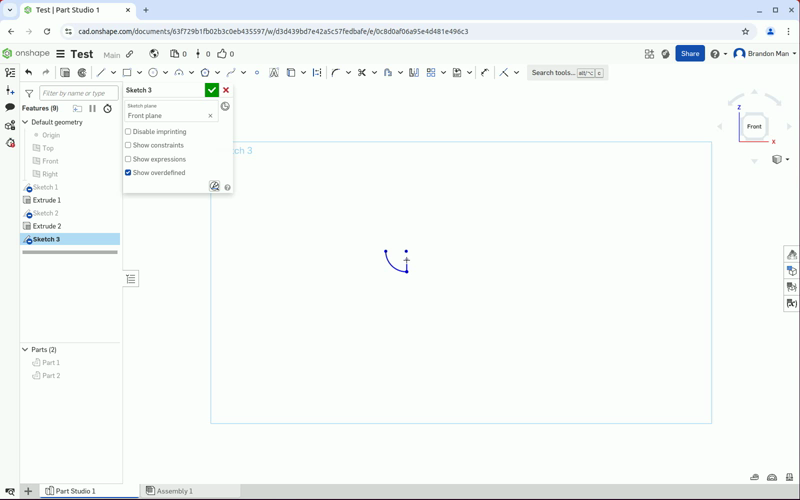
mouse_move(406, 259)
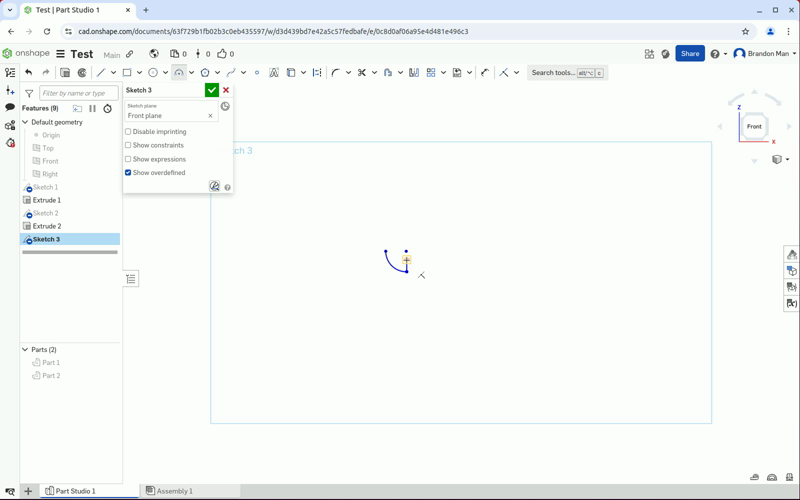
click(406, 259)
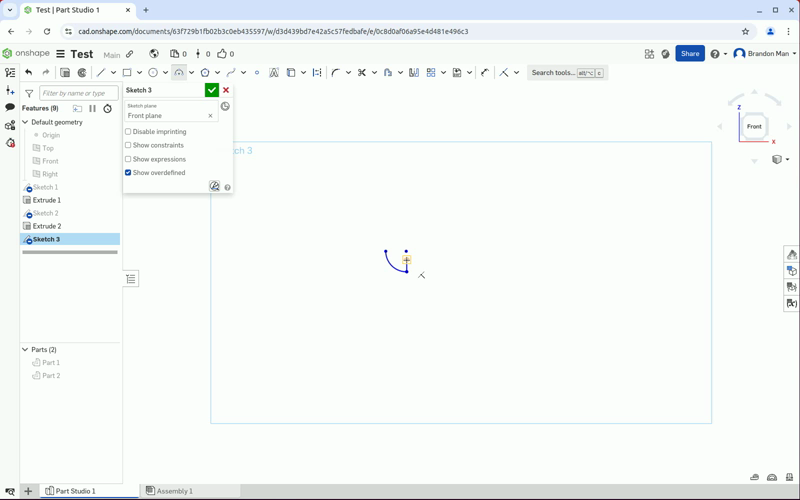
key_down(shift)
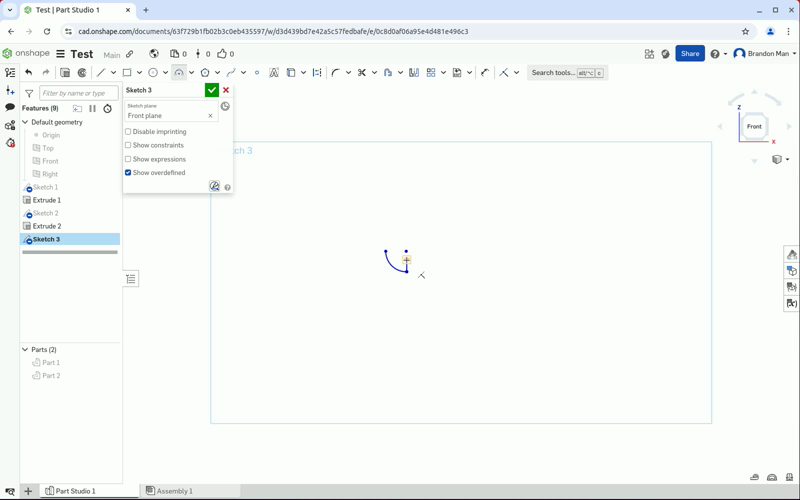
mouse_move(398, 251)
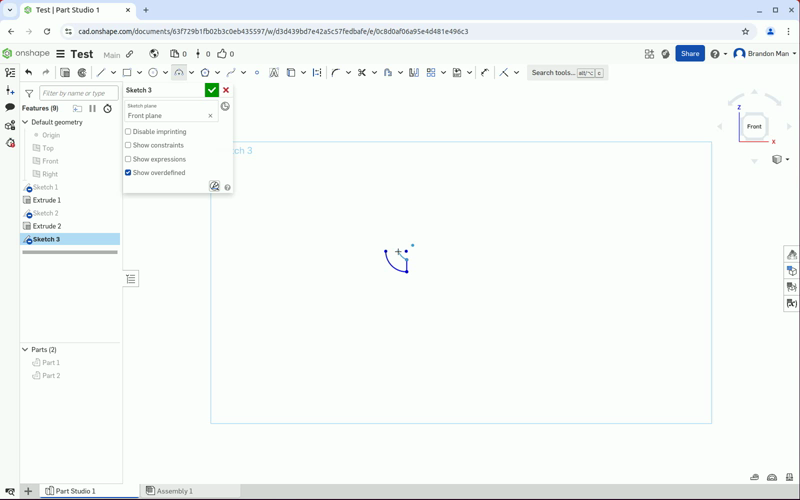
click(398, 251)
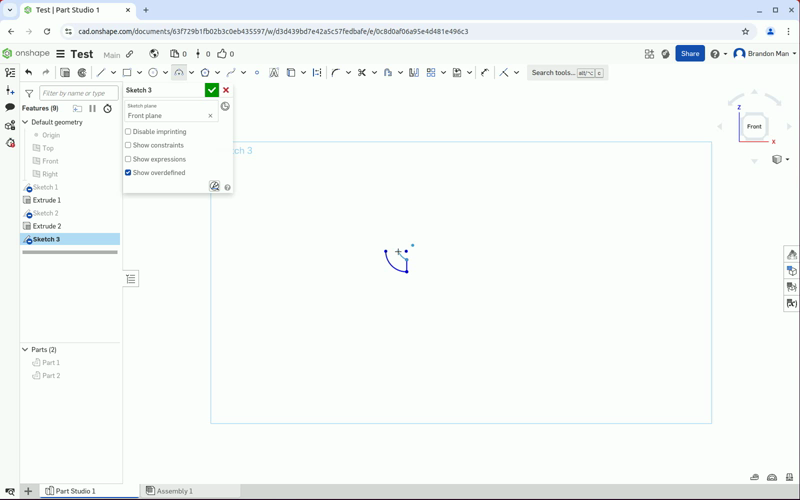
mouse_move(400, 257)
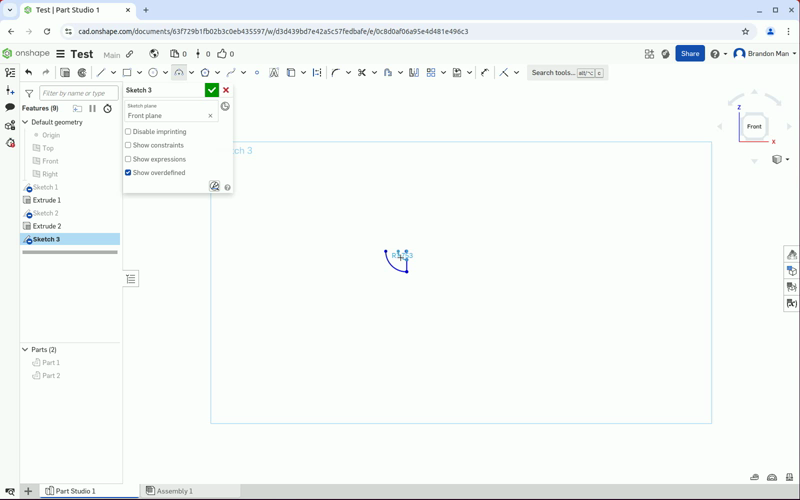
click(400, 257)
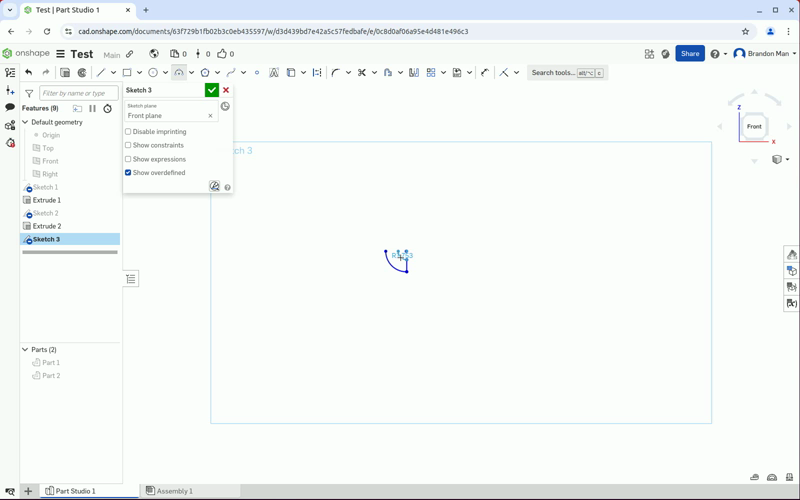
key_up(shift)
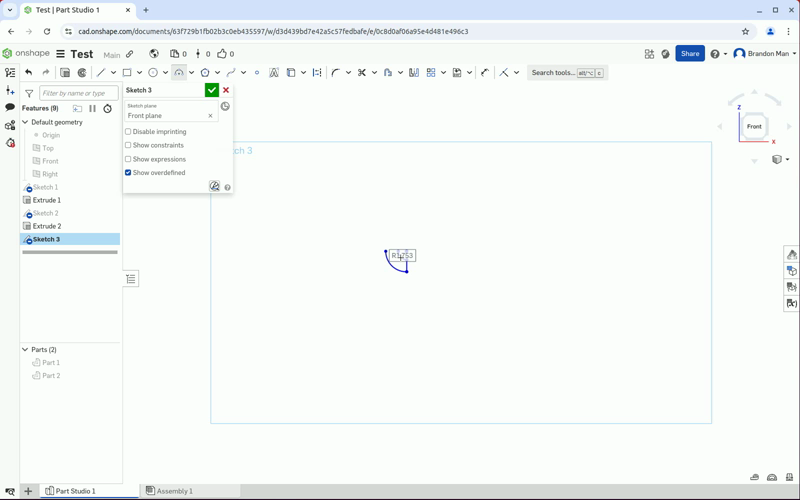
key(esc)
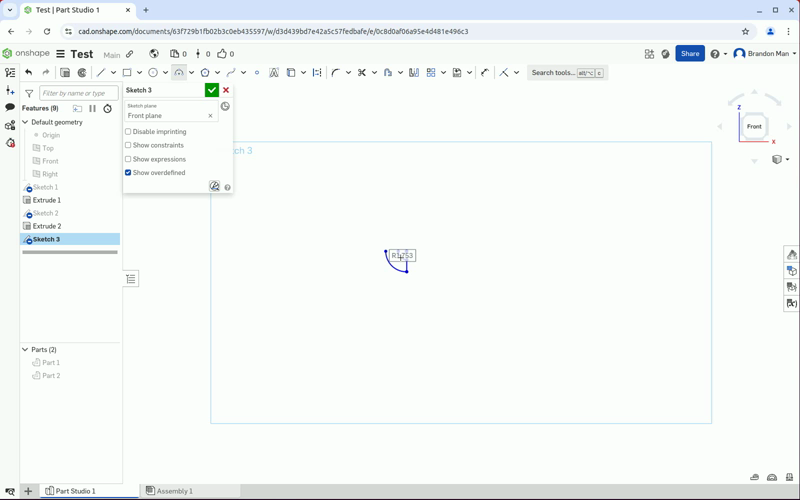
key(l)
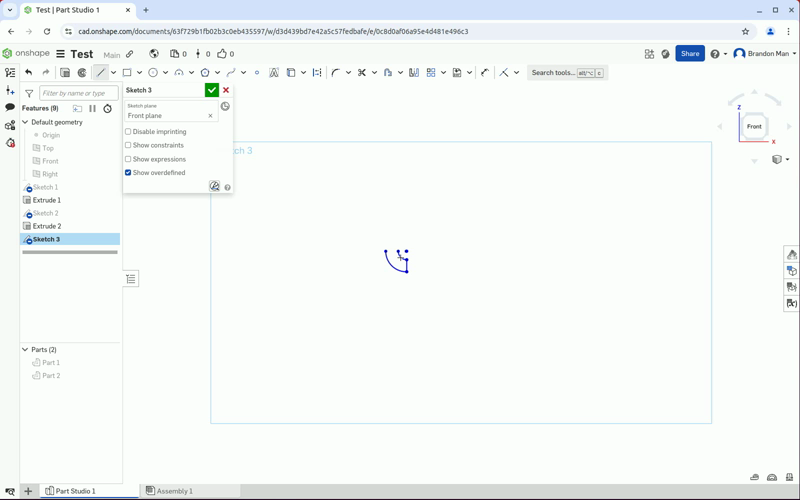
mouse_move(398, 251)
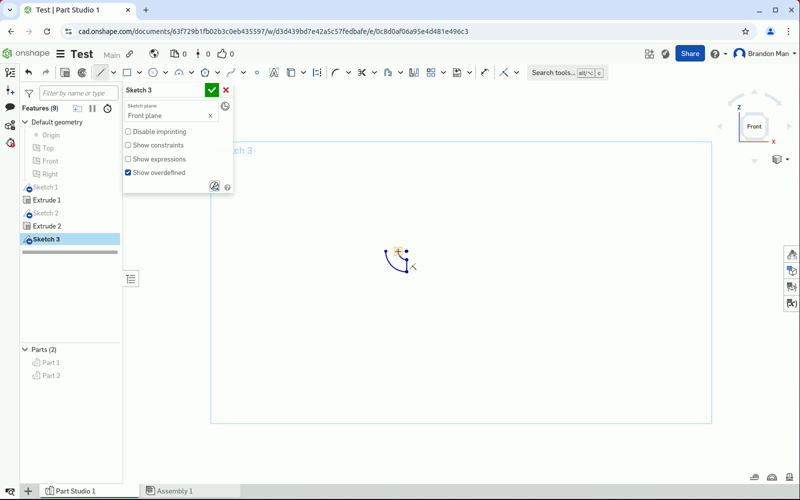
click(398, 251)
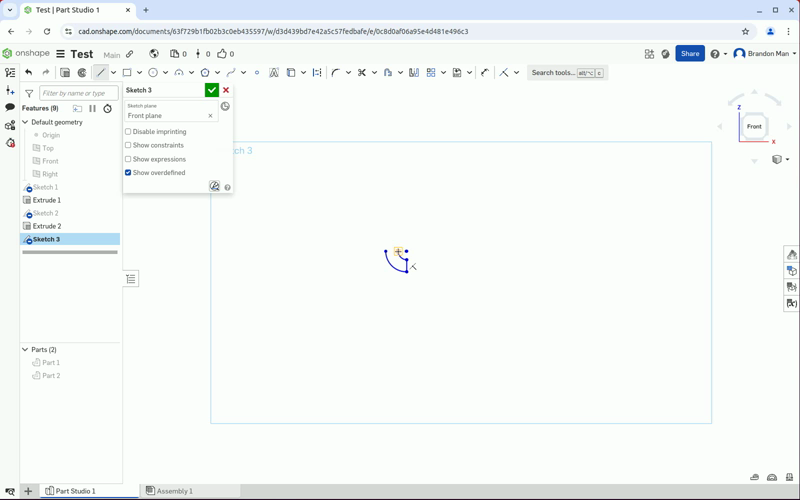
mouse_move(428, 251)
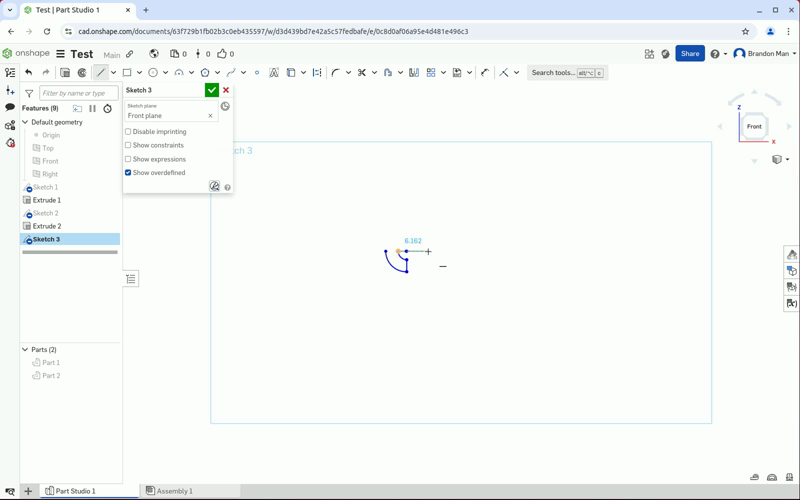
key_down(shift)
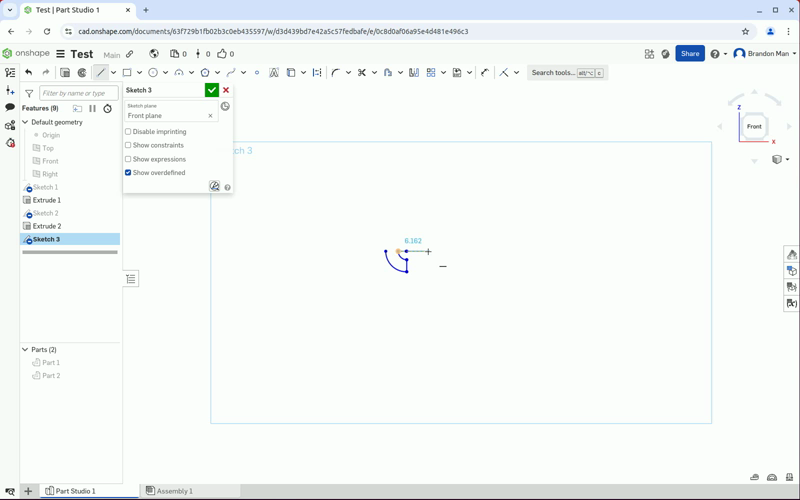
mouse_move(385, 251)
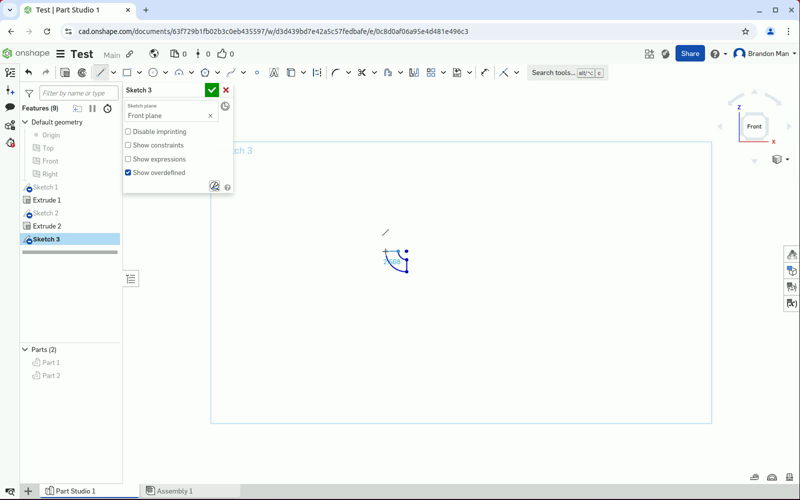
key_up(shift)
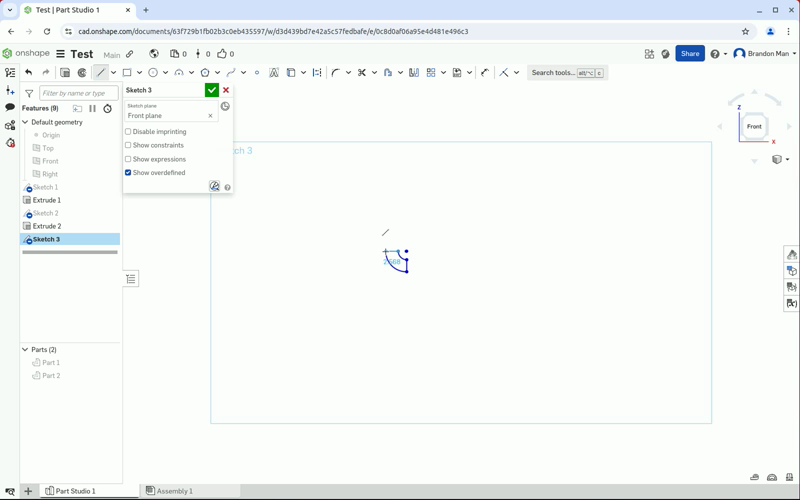
click(385, 251)
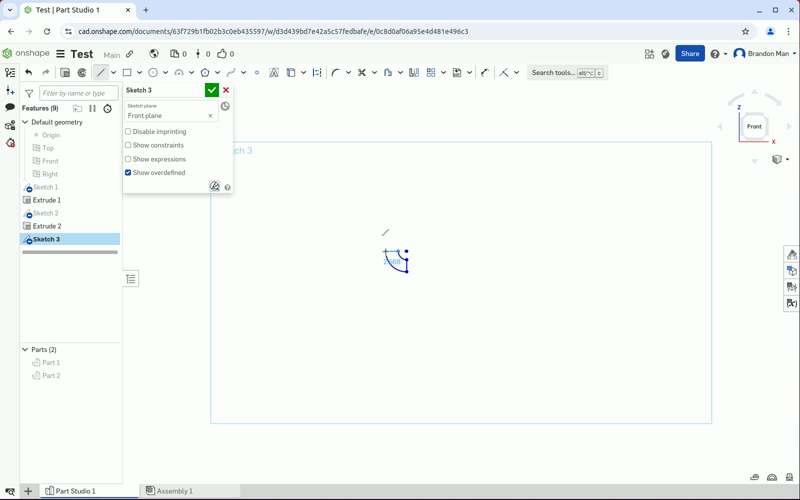
key(esc)
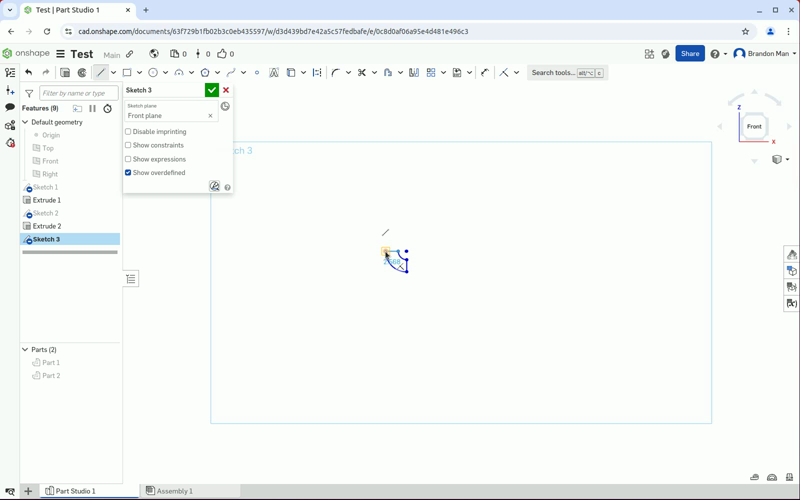
mouse_move(391, 261)
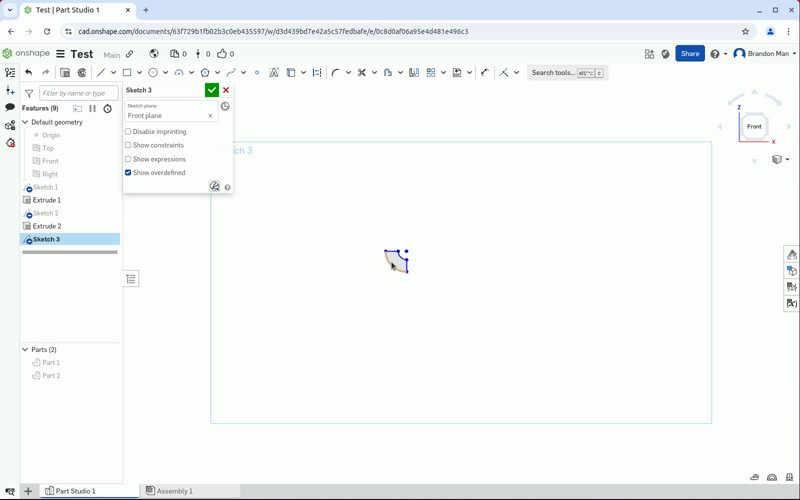
scroll(6)
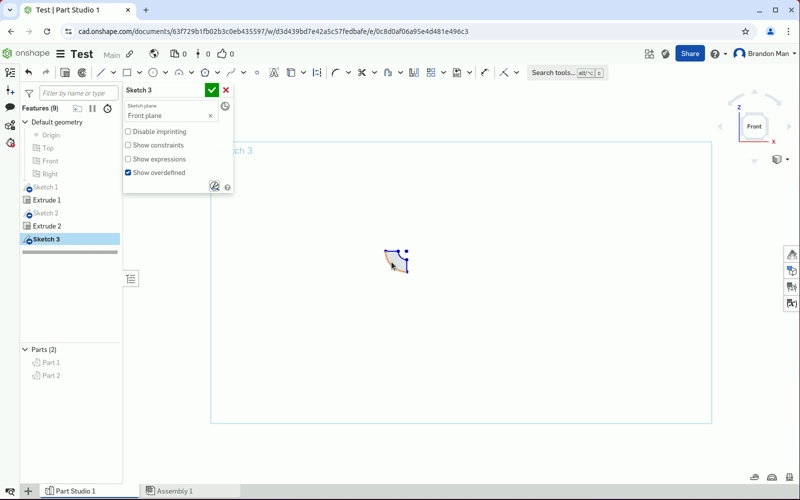
scroll(6)
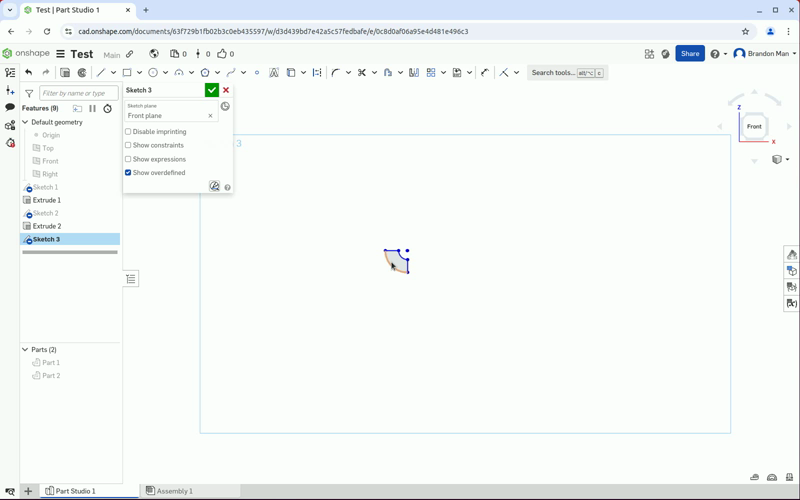
scroll(6)
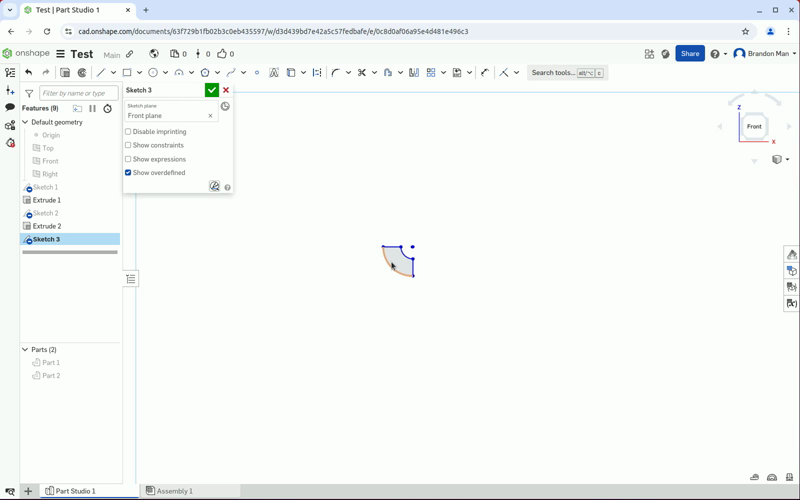
scroll(6)
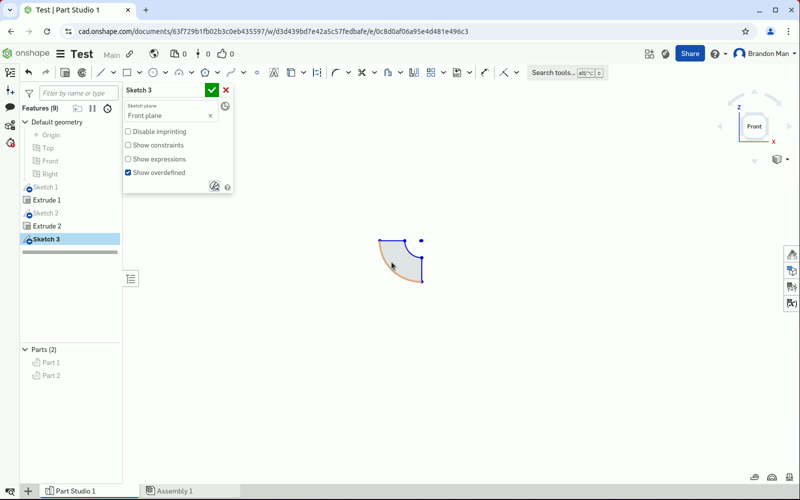
scroll(6)
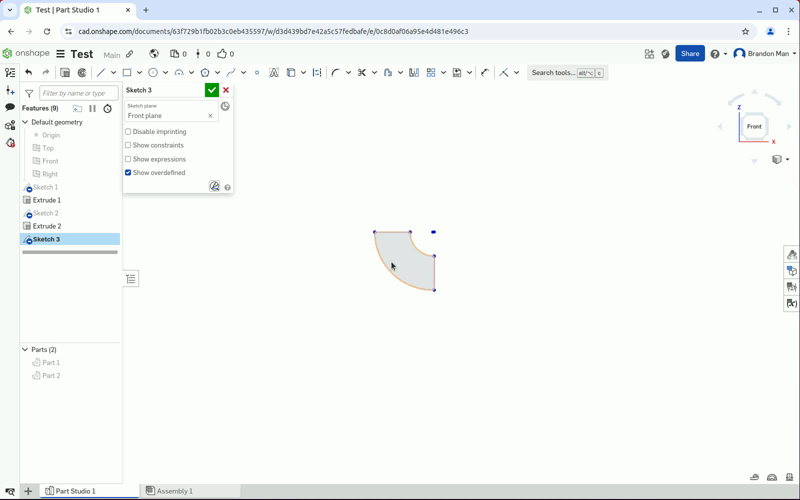
scroll(6)
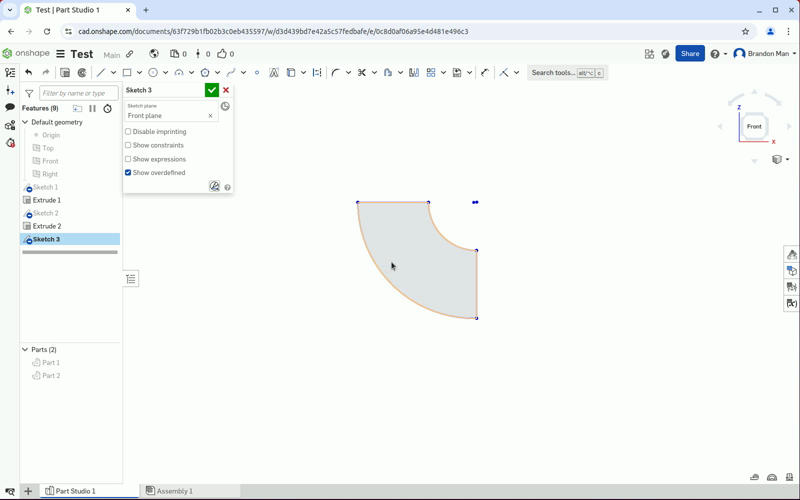
scroll(6)
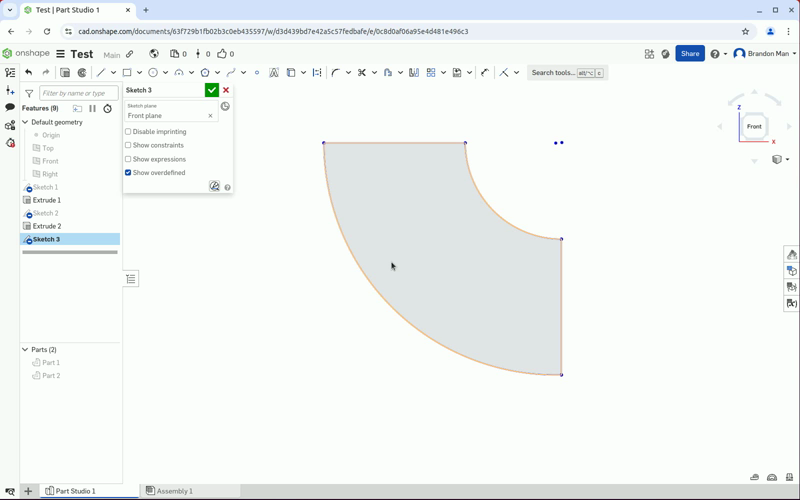
click(391, 261)
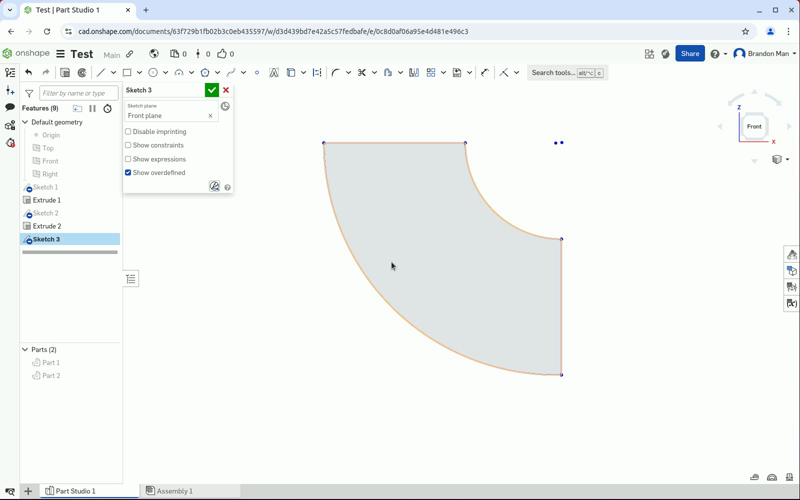
scroll(-6)
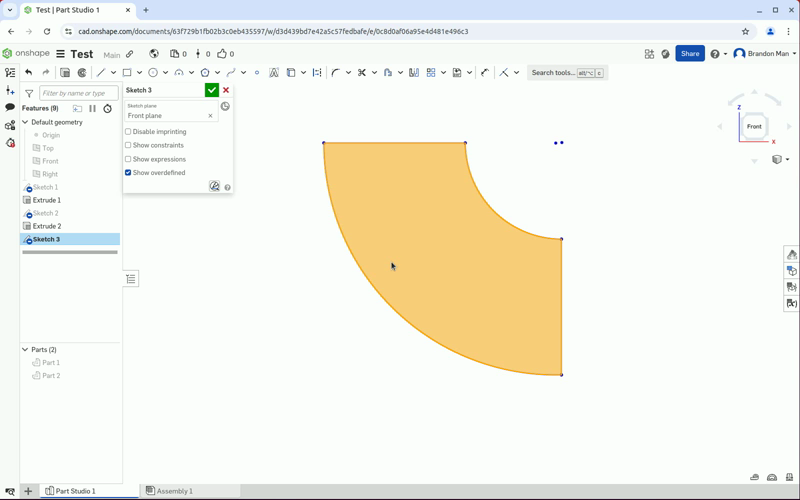
scroll(-6)
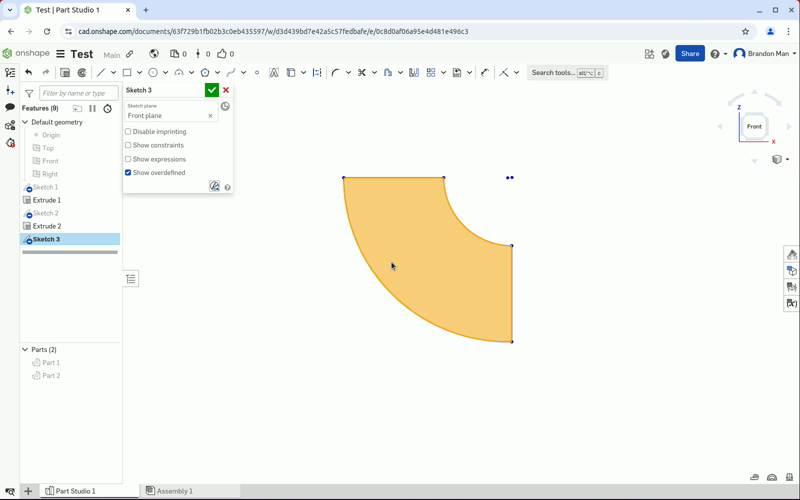
scroll(-6)
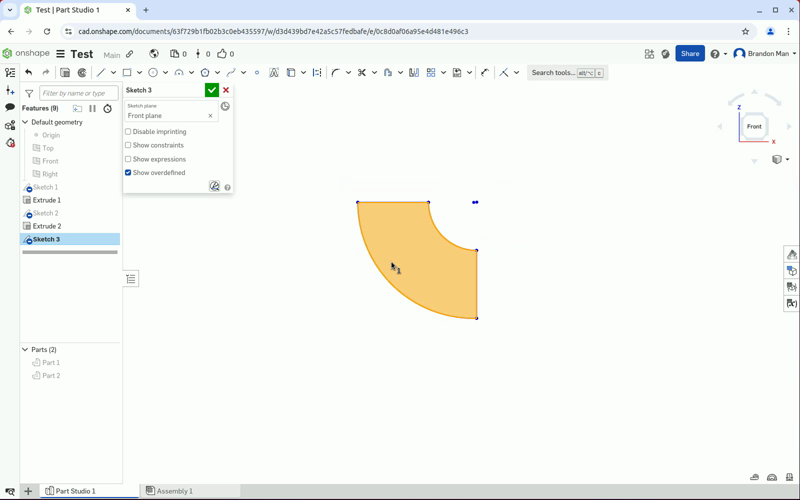
scroll(-6)
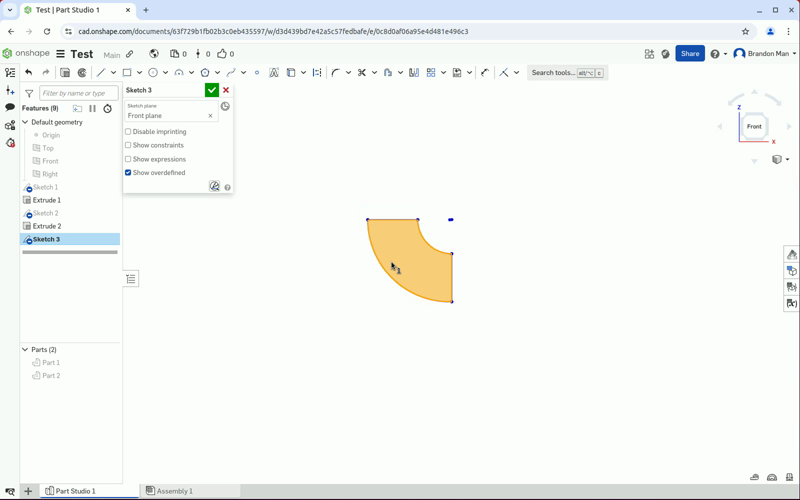
scroll(-6)
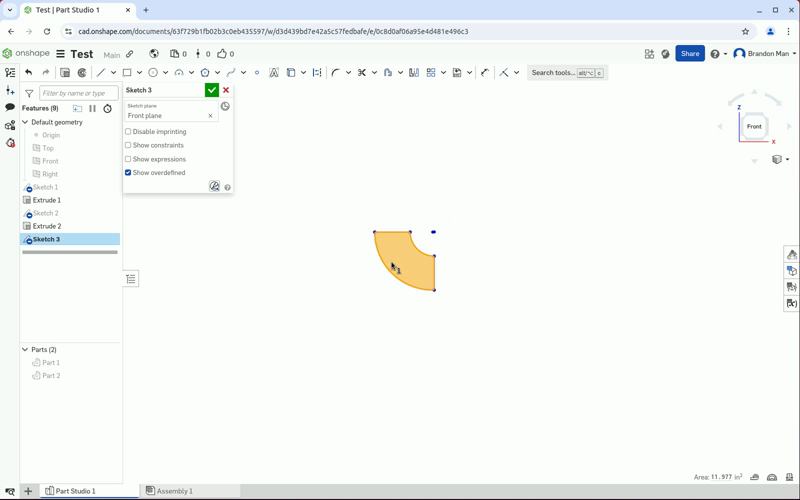
scroll(-6)
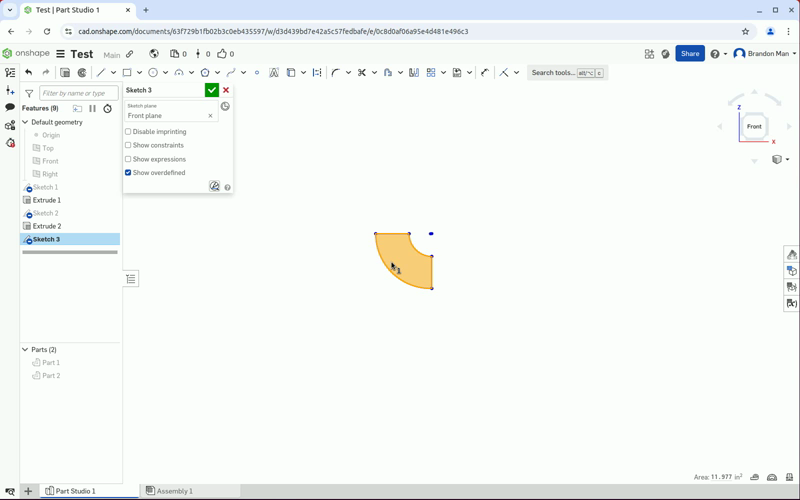
scroll(-6)
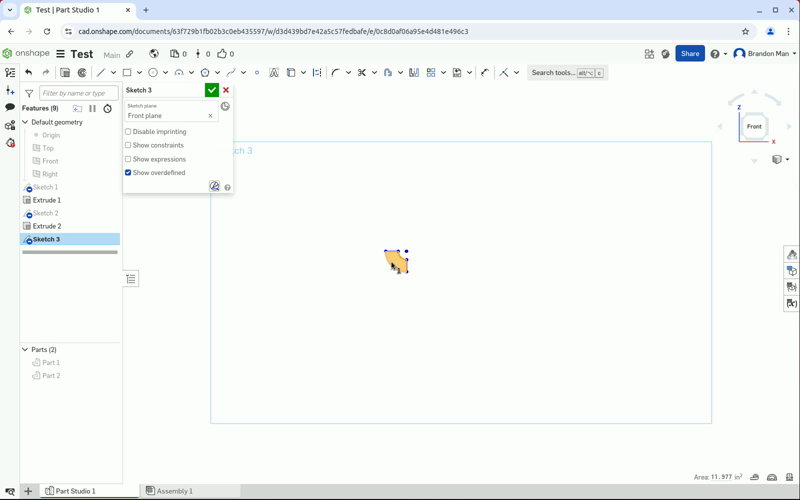
mouse_move(73, 352)
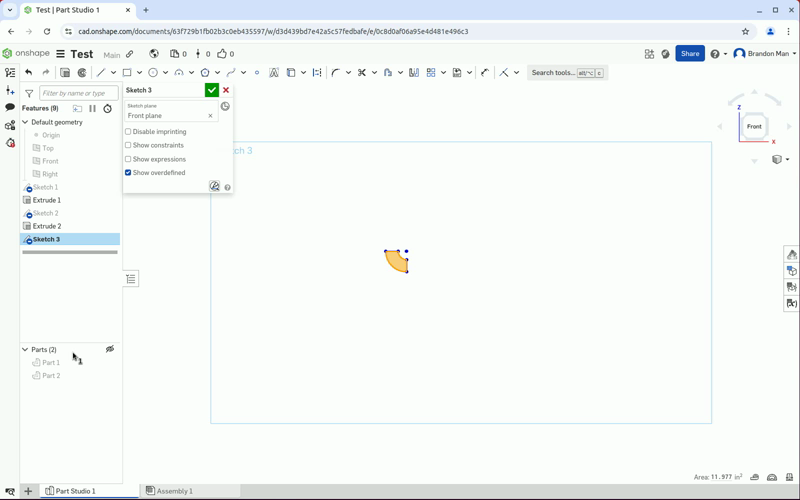
key(shift+y)
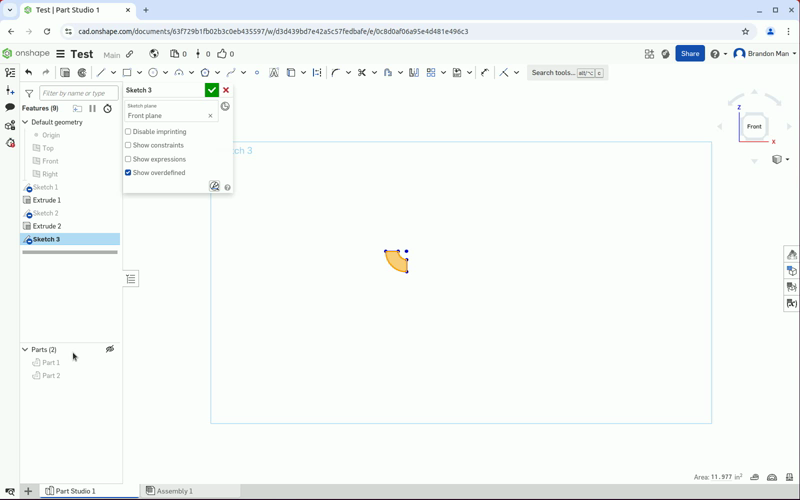
key(shift+e)
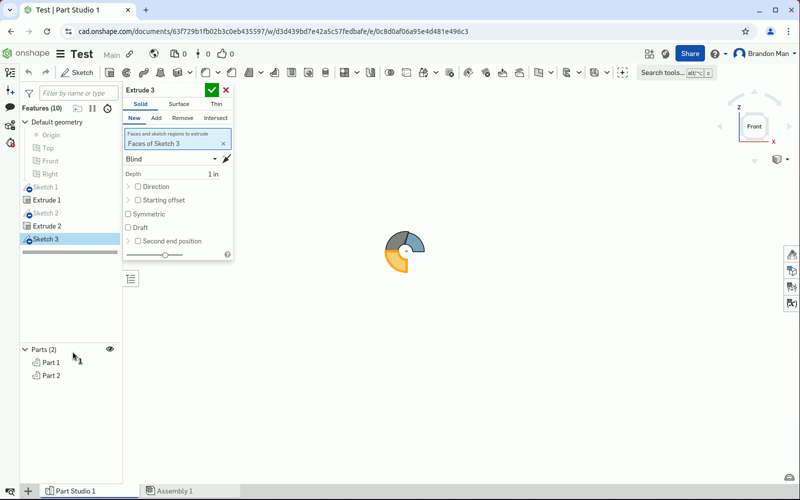
mouse_move(143, 106)
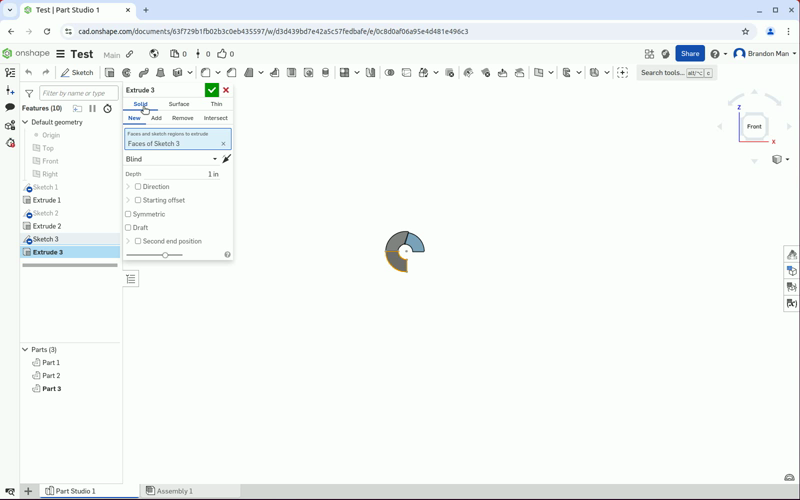
click(143, 106)
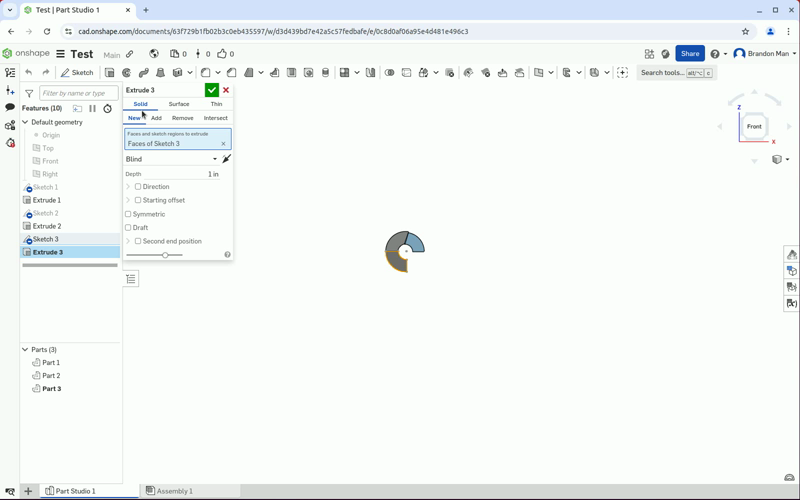
mouse_move(137, 120)
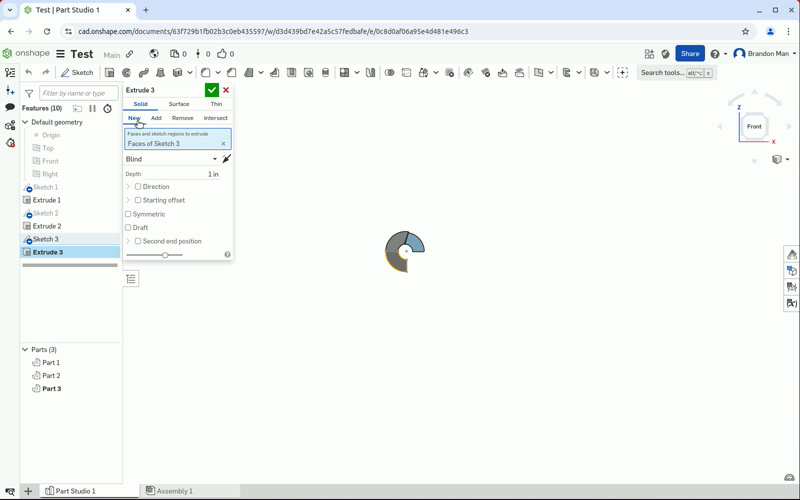
click(137, 120)
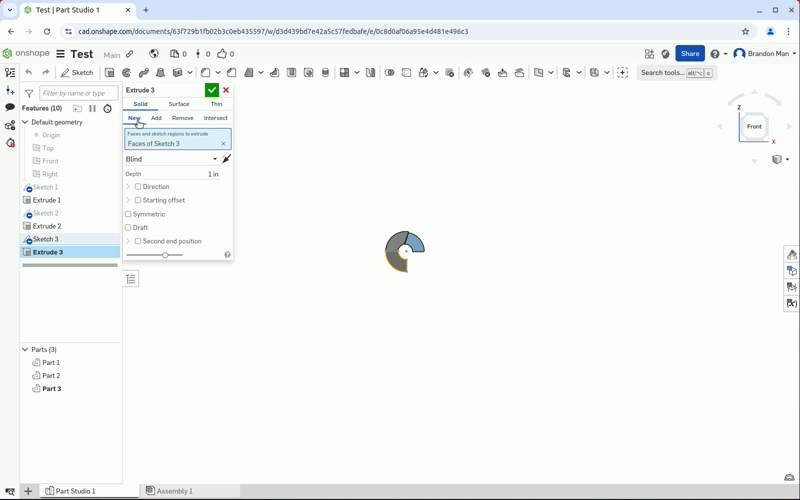
key(tab, 4)
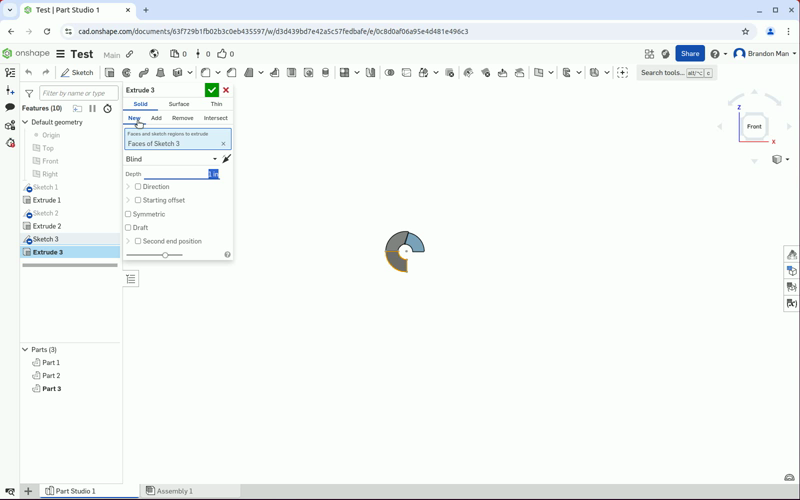
text(-23.108)
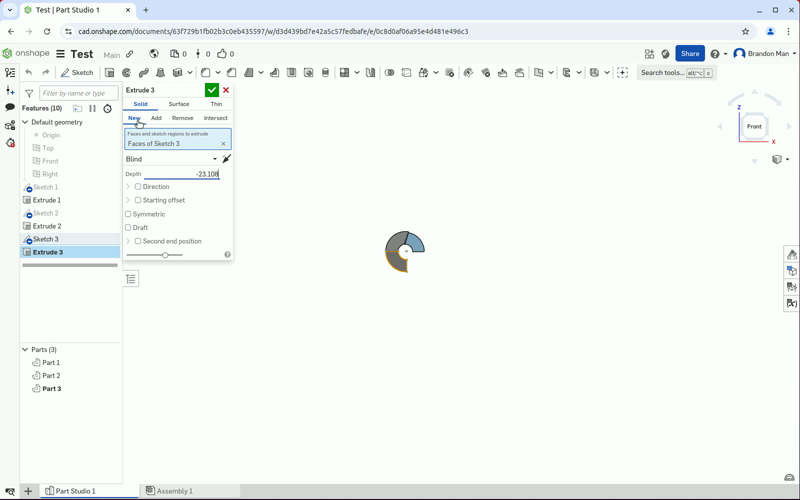
key(enter)
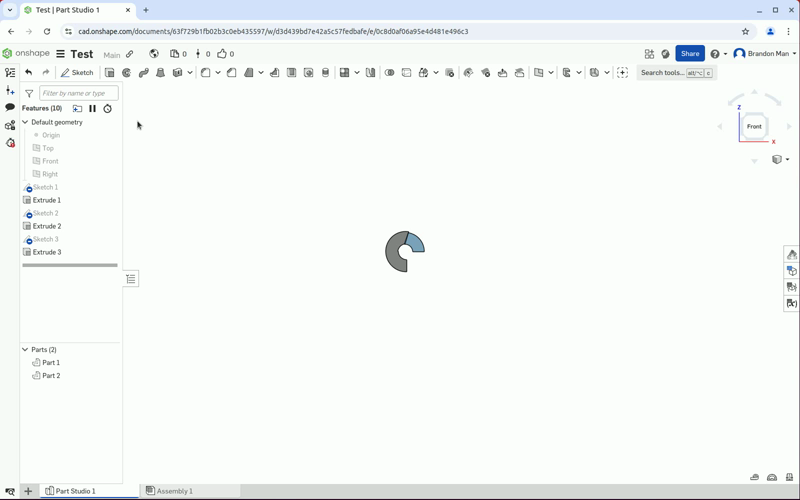
key(shift+h)
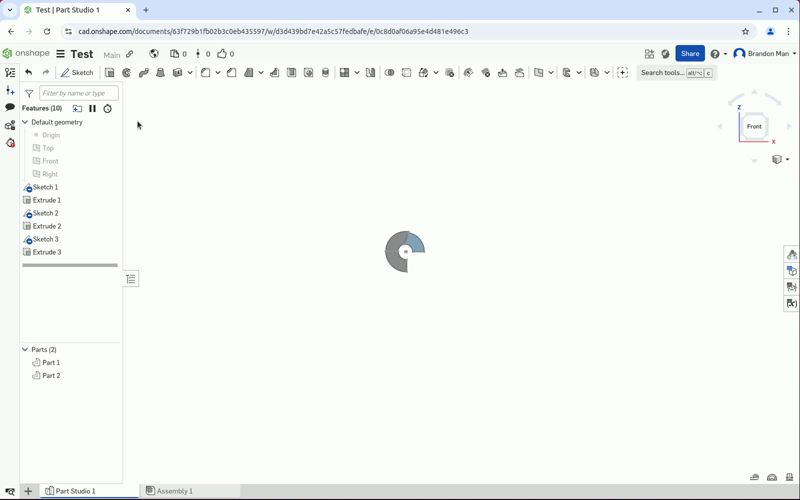
key(shift+h)
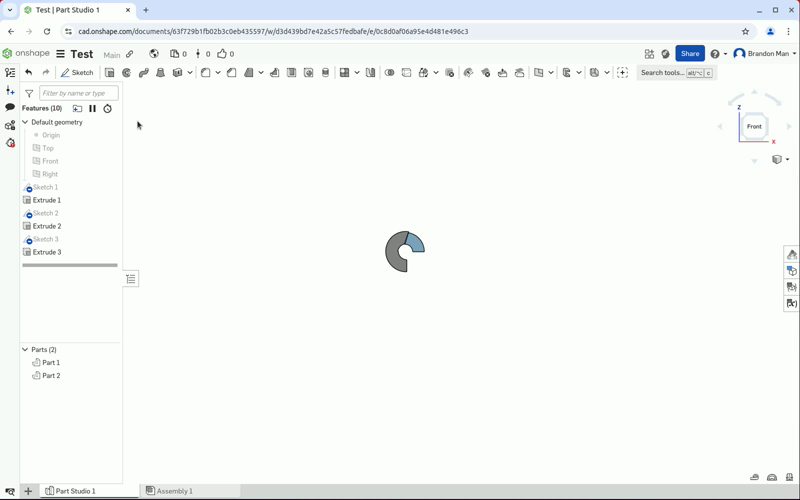
mouse_move(73, 189)
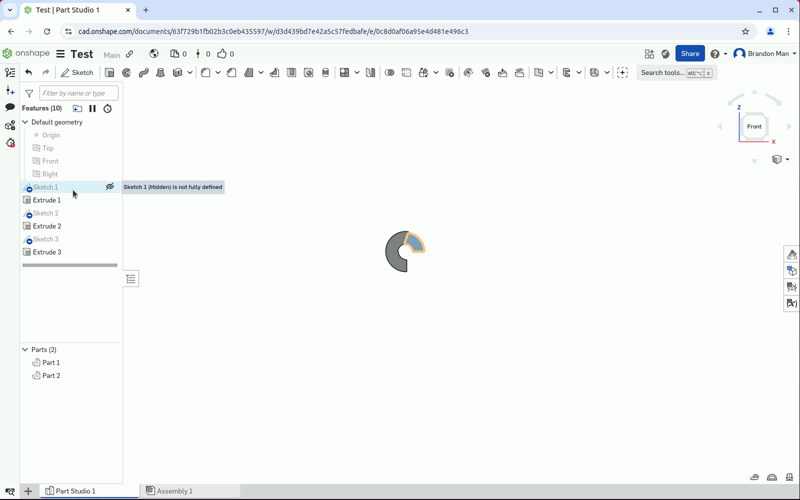
click(73, 189)
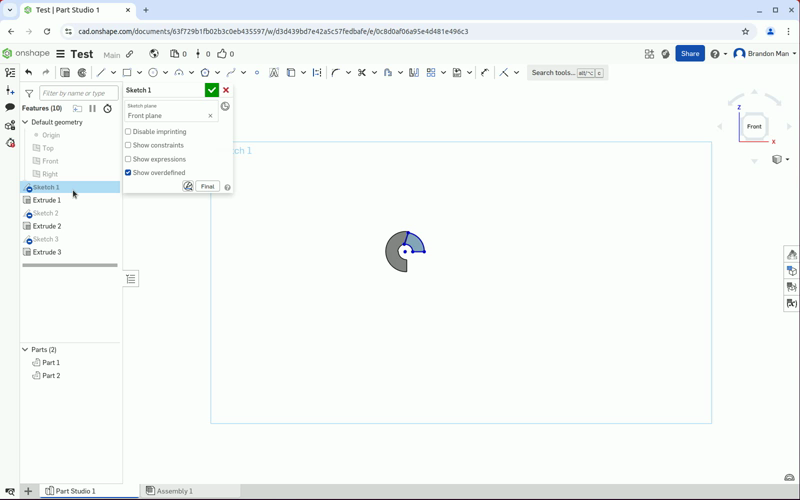
mouse_move(229, 92)
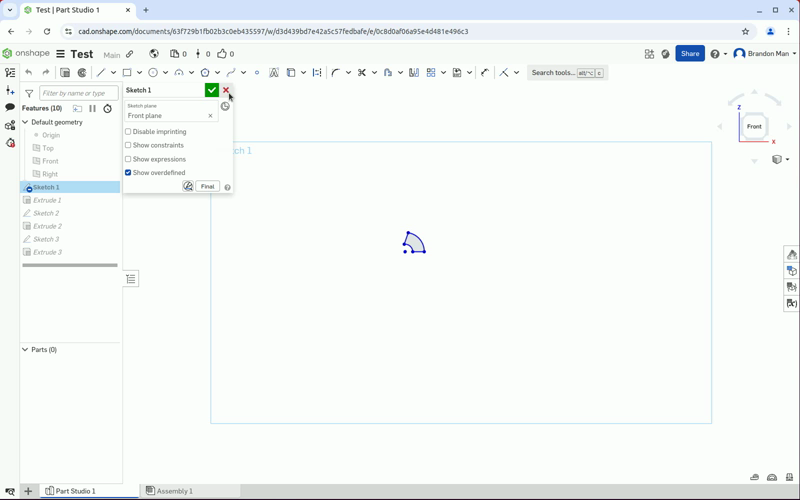
click(229, 92)
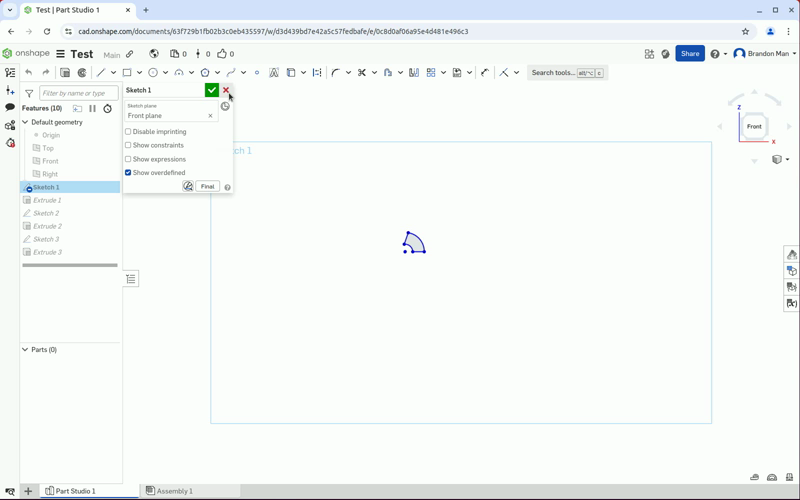
key(shift+s)
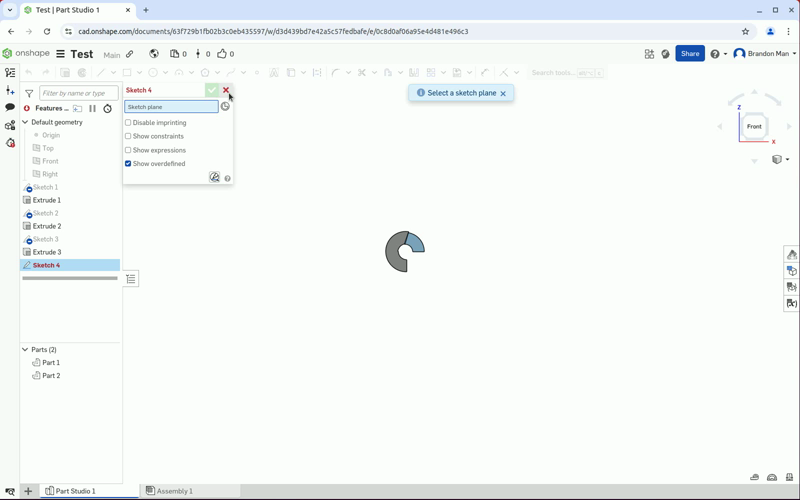
mouse_move(73, 163)
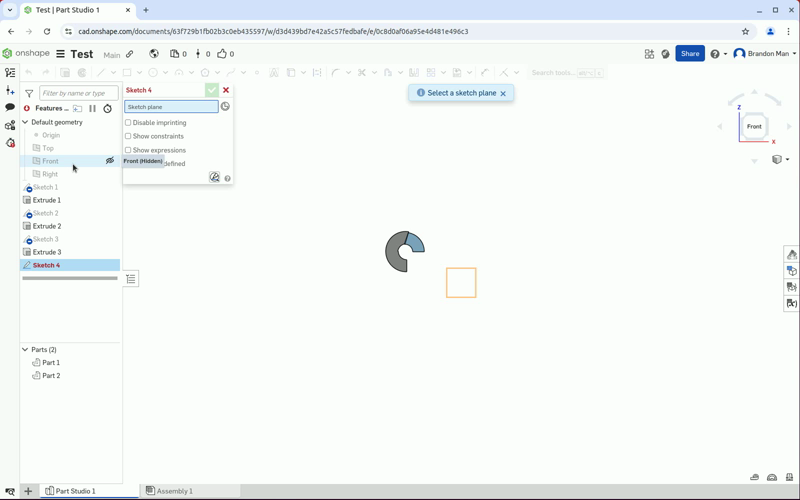
click(73, 163)
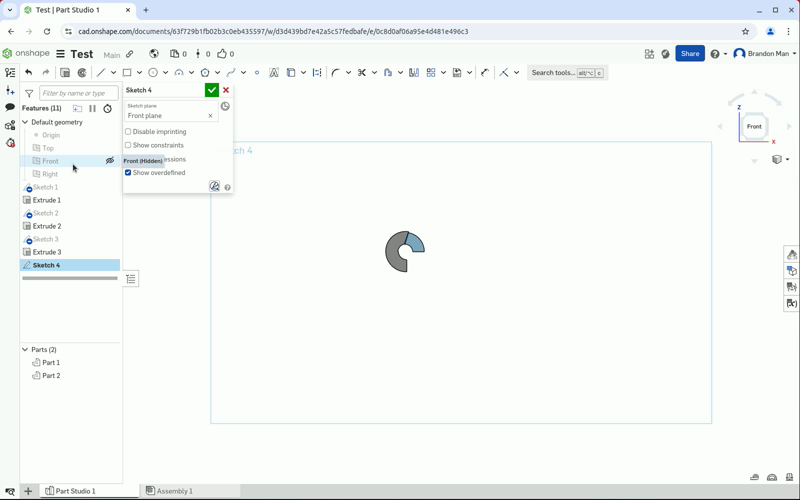
mouse_move(73, 352)
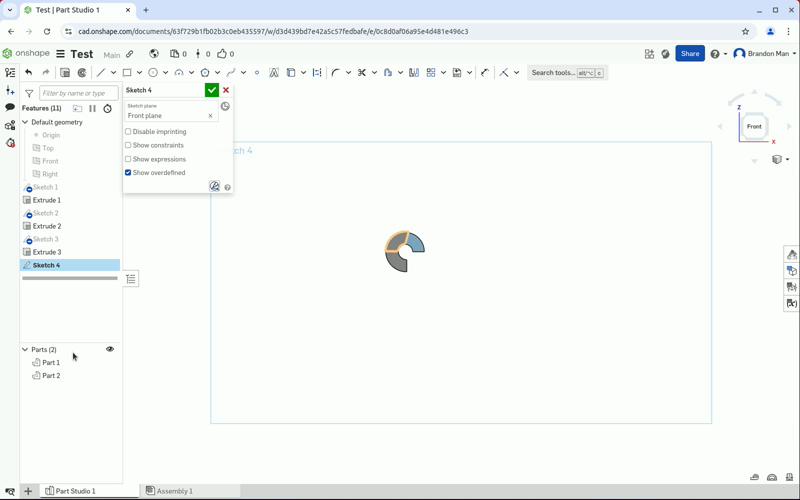
key(y)
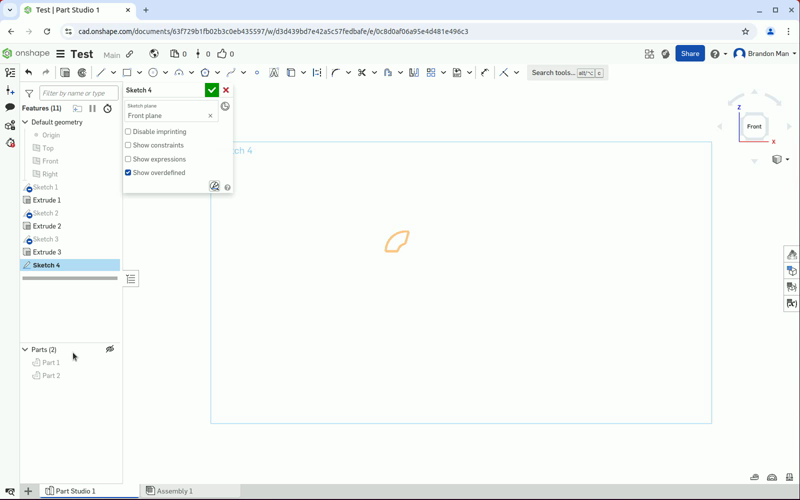
key(a)
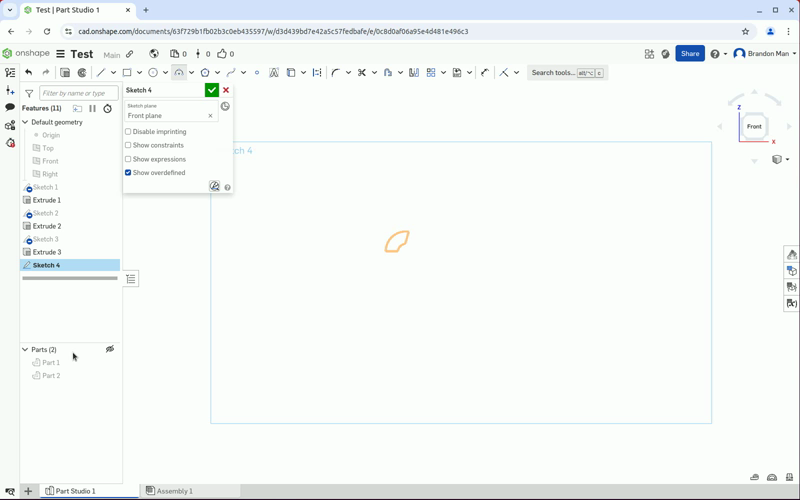
key_down(shift)
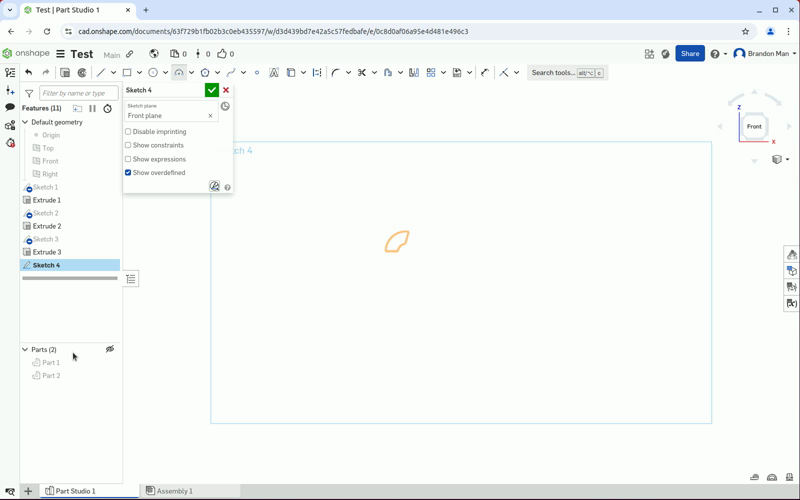
mouse_move(404, 271)
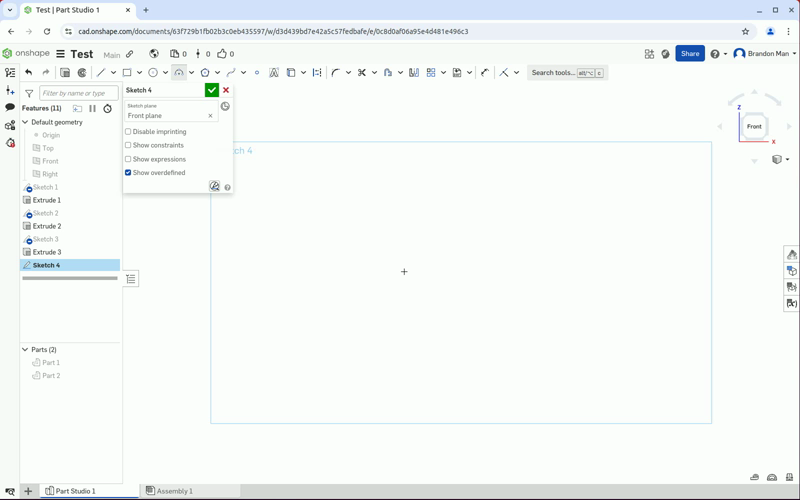
click(404, 271)
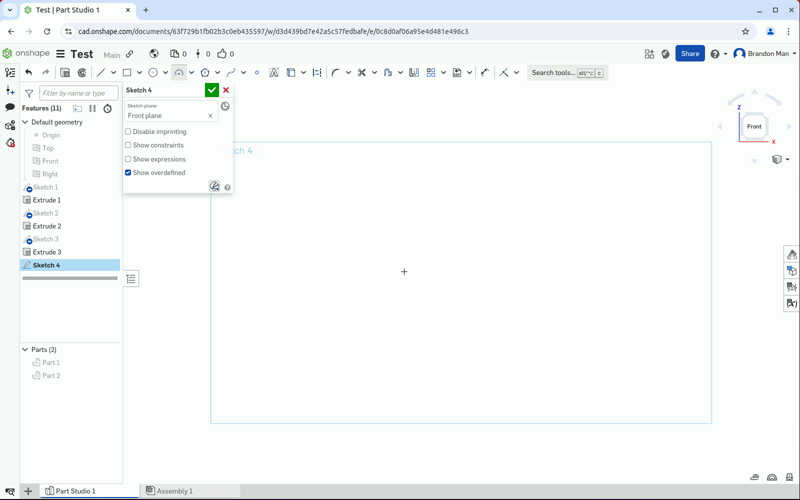
key_up(shift)
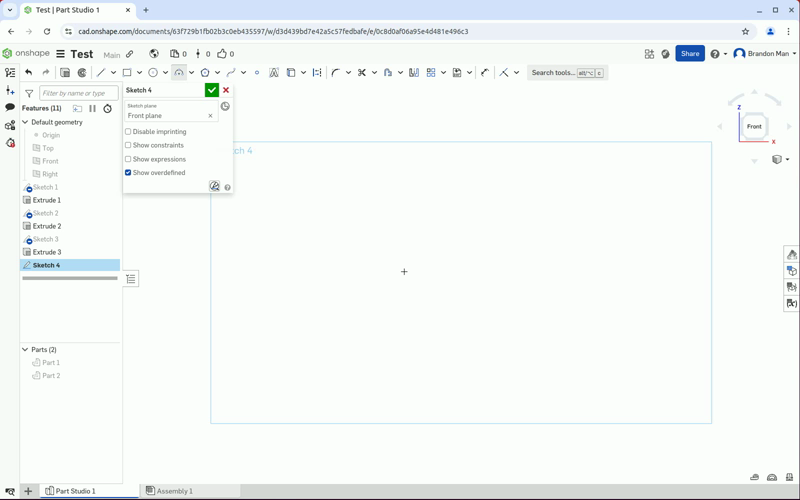
key_down(shift)
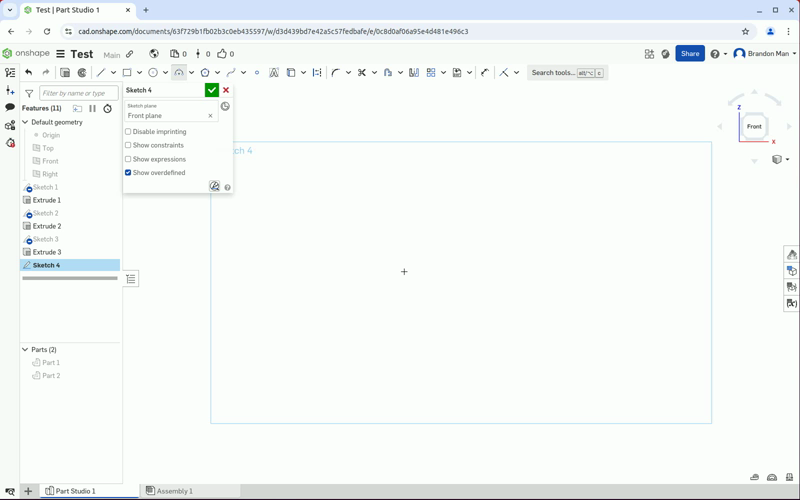
mouse_move(423, 251)
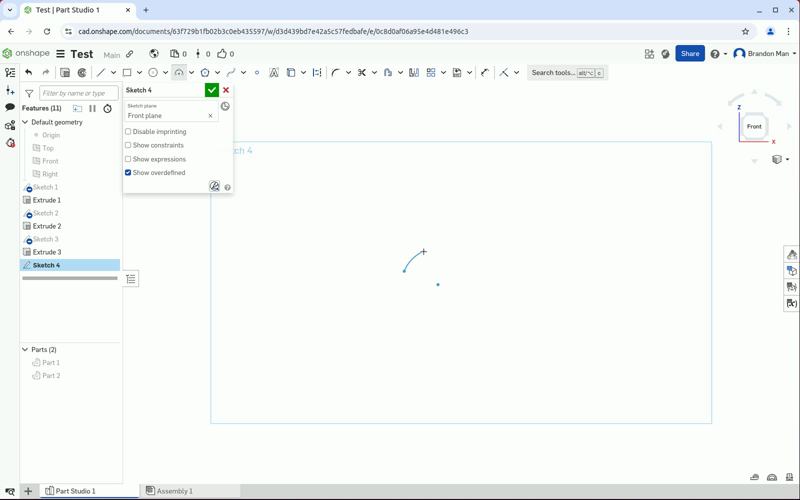
click(423, 251)
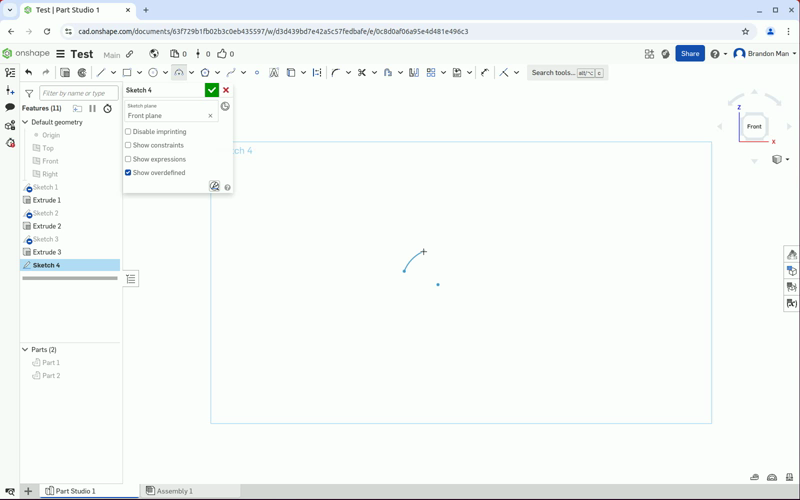
mouse_move(418, 265)
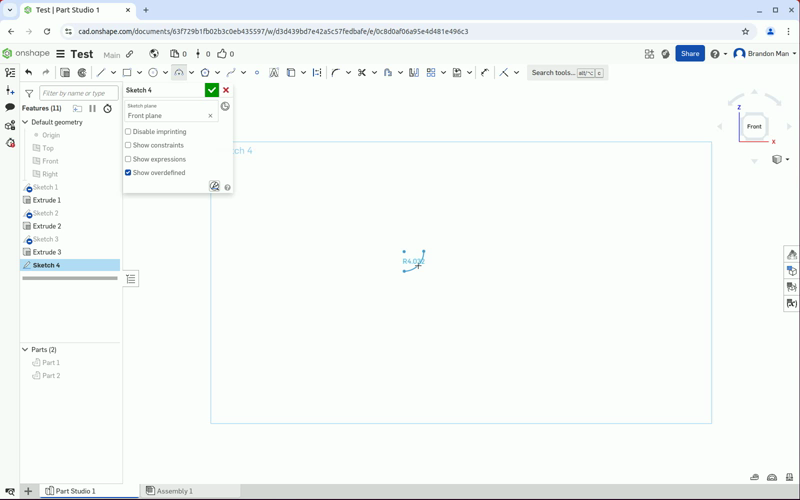
click(418, 265)
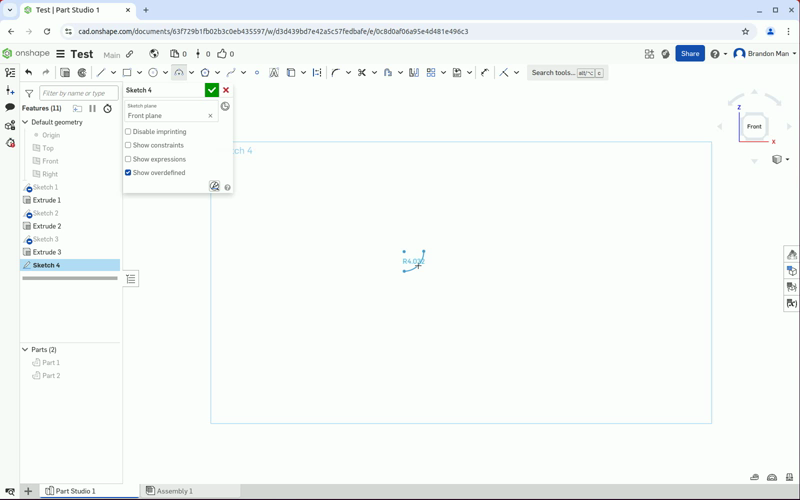
key_up(shift)
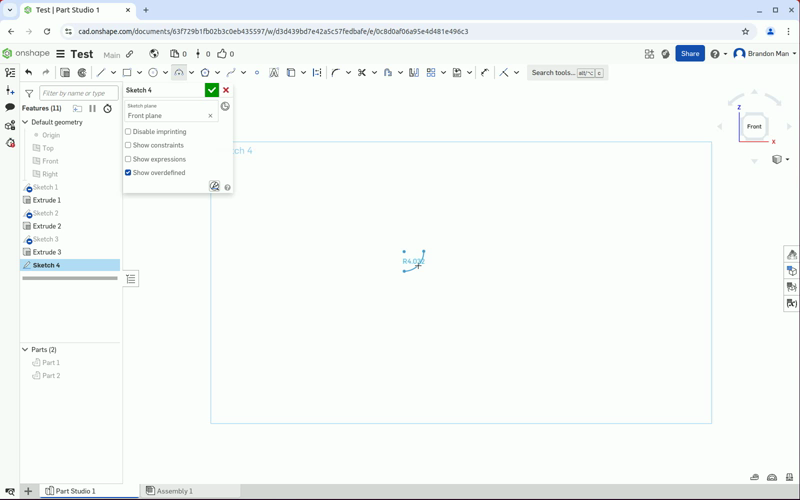
key(esc)
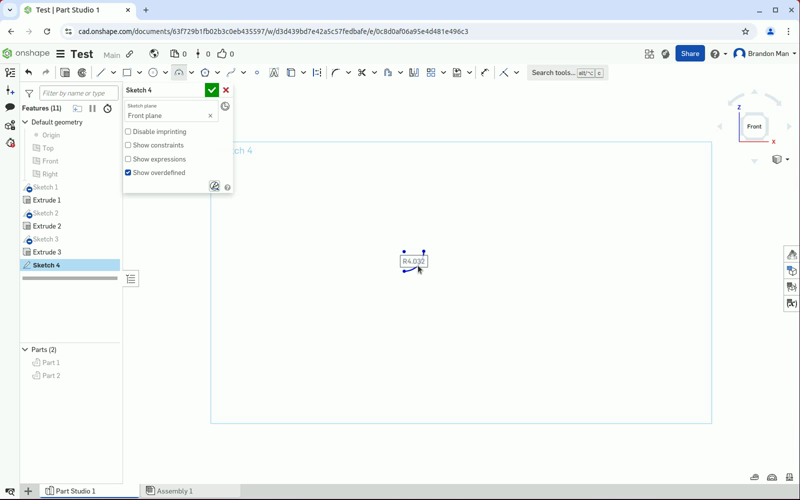
key(l)
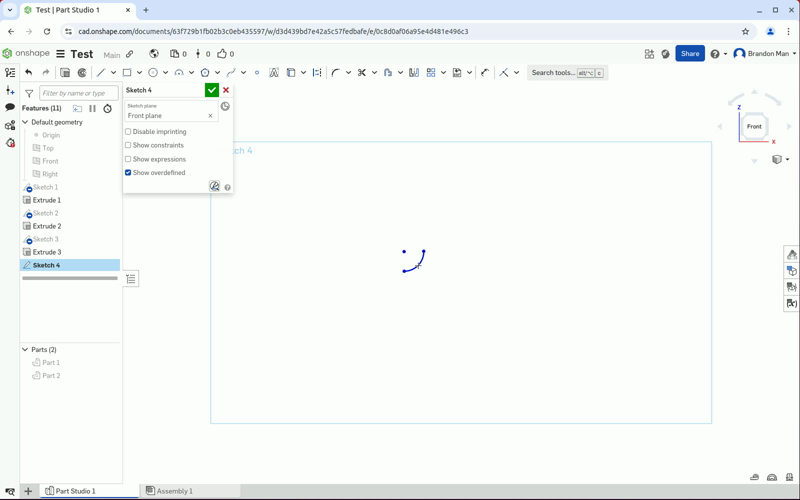
mouse_move(423, 251)
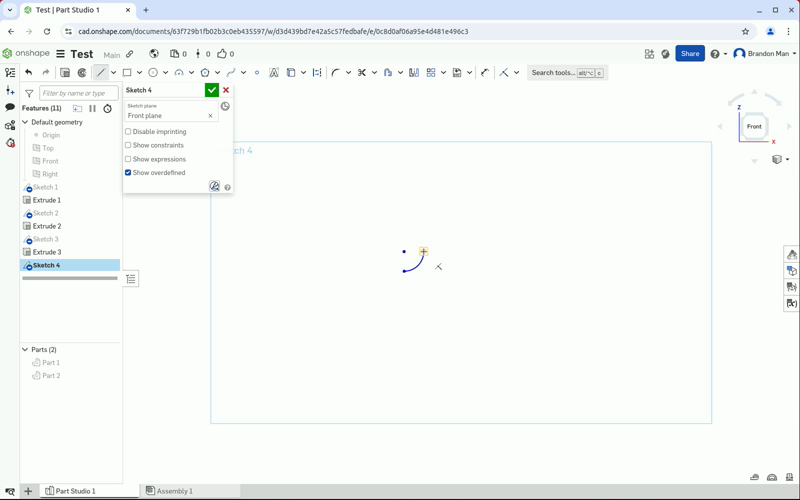
click(423, 251)
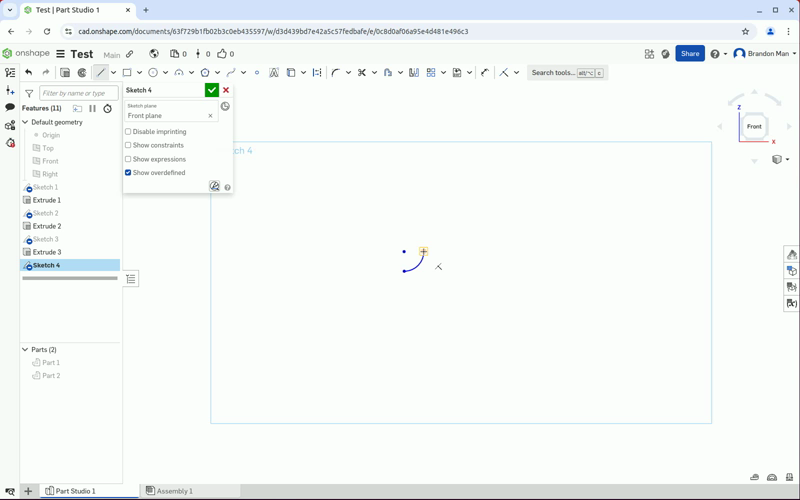
key_down(shift)
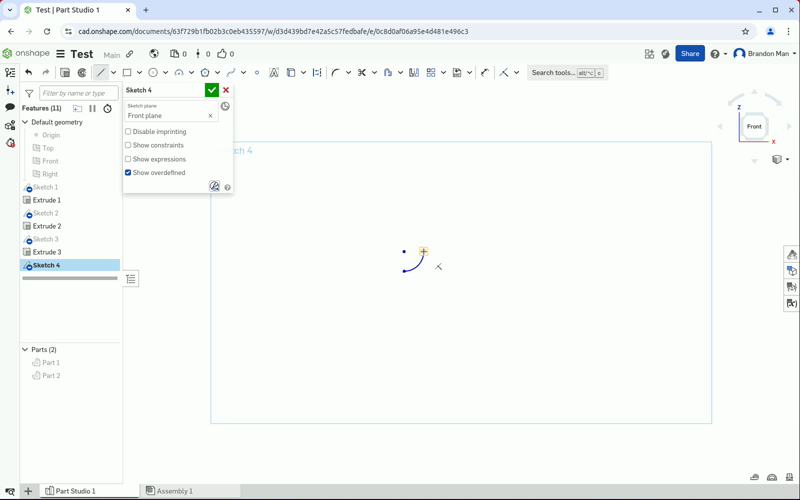
mouse_move(453, 251)
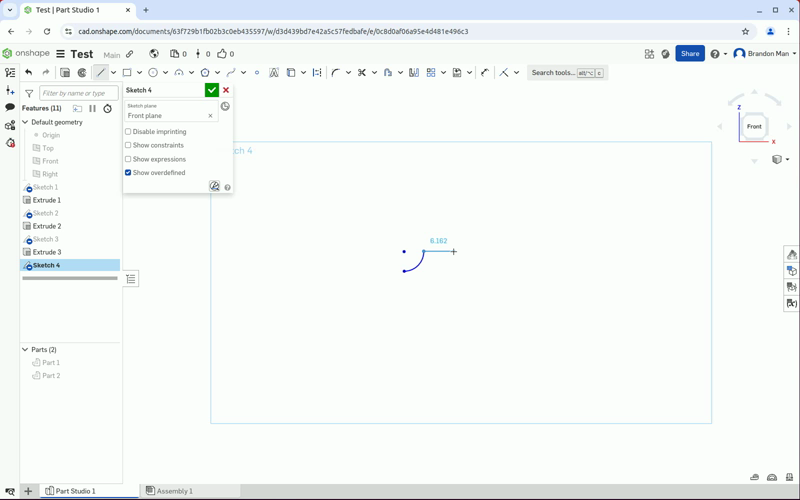
mouse_move(412, 251)
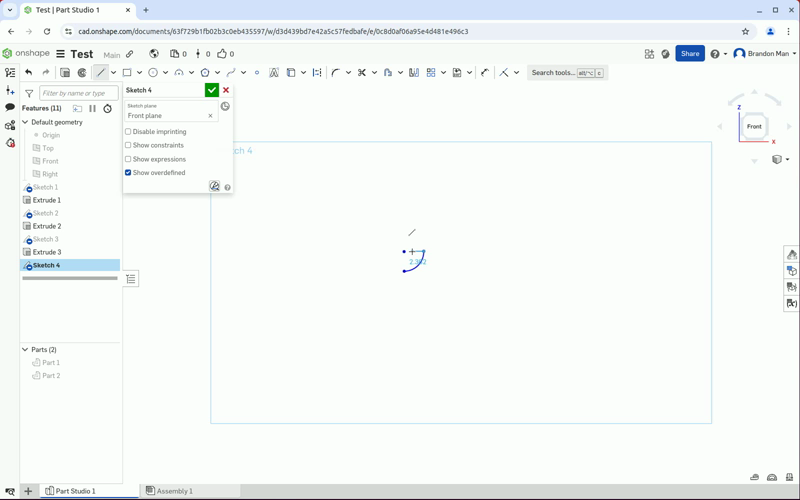
click(412, 251)
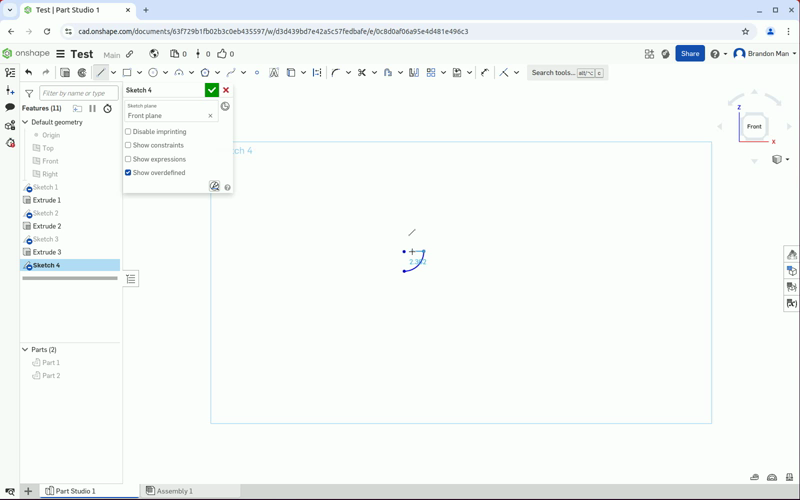
key_up(shift)
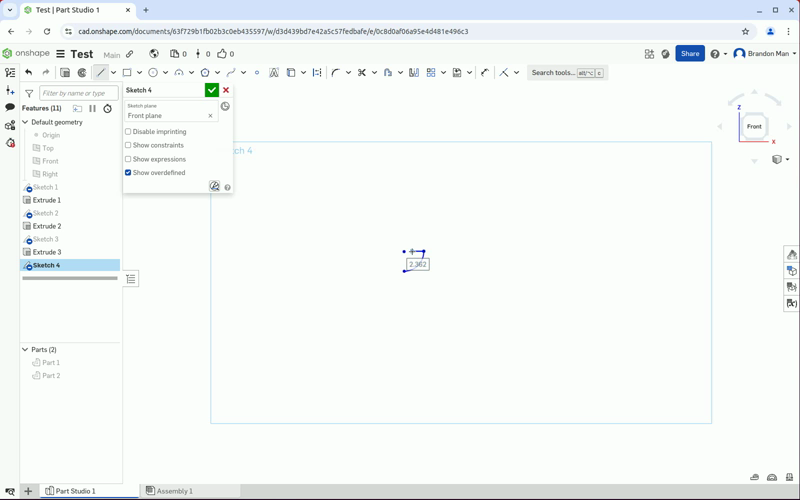
key(esc)
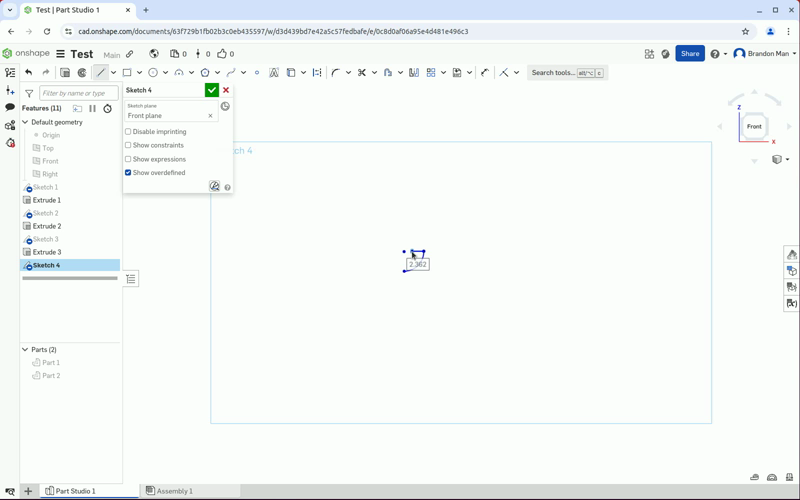
key(a)
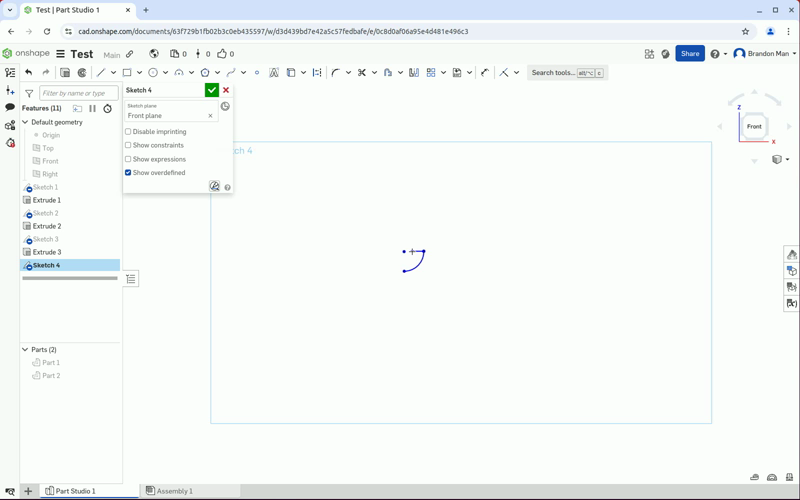
mouse_move(412, 251)
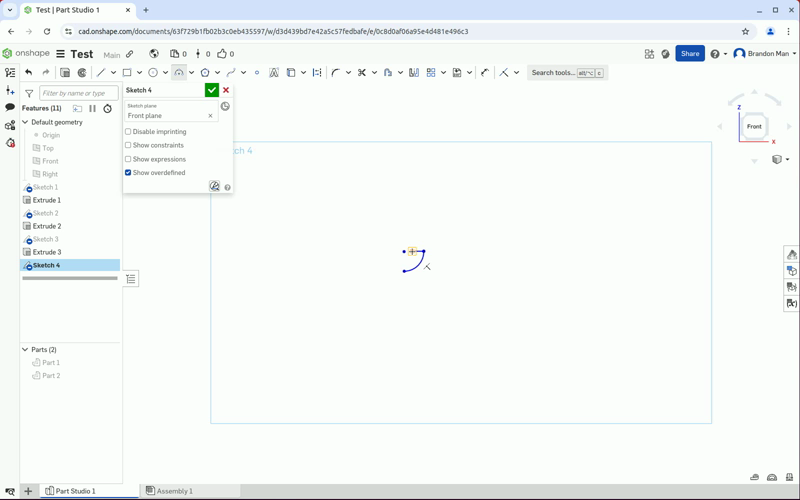
click(412, 251)
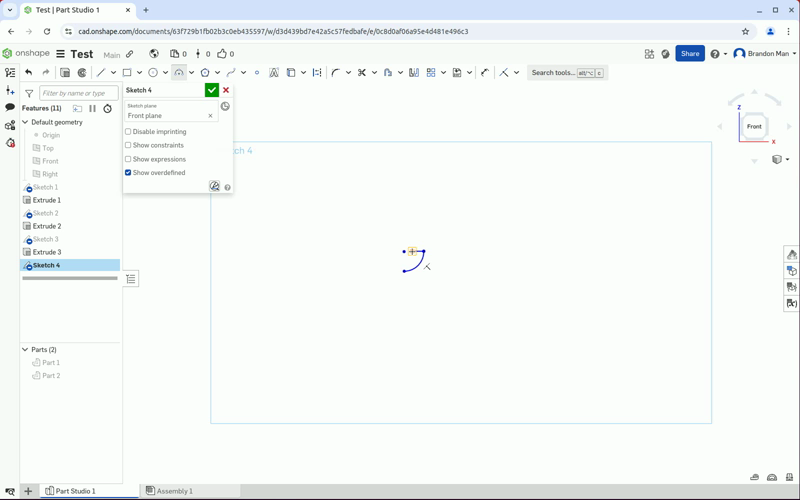
key_down(shift)
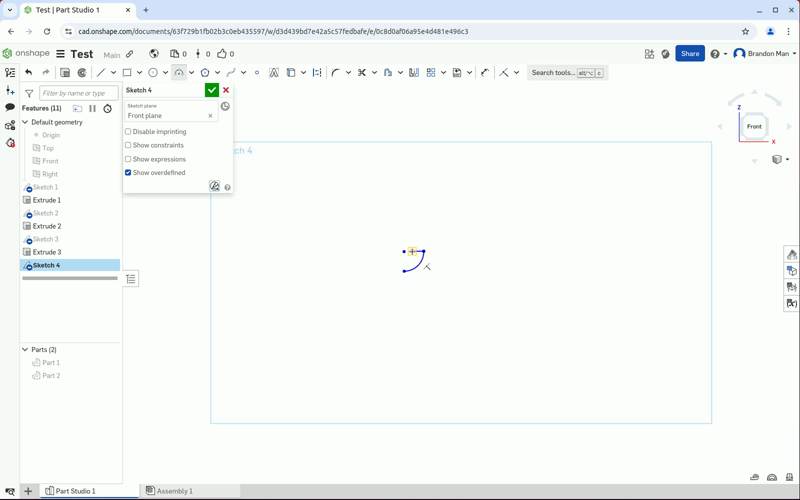
mouse_move(404, 259)
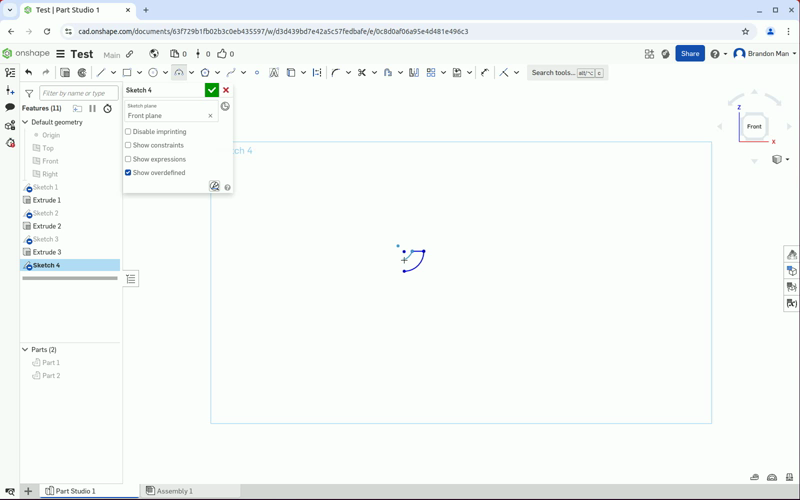
click(404, 259)
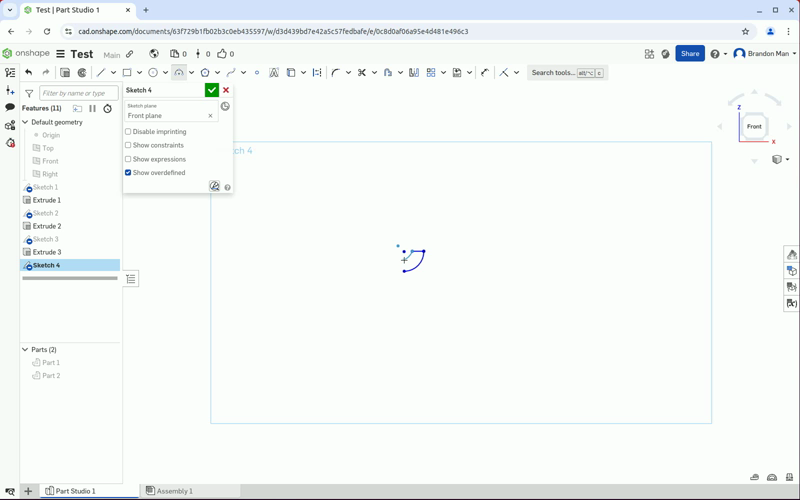
mouse_move(410, 257)
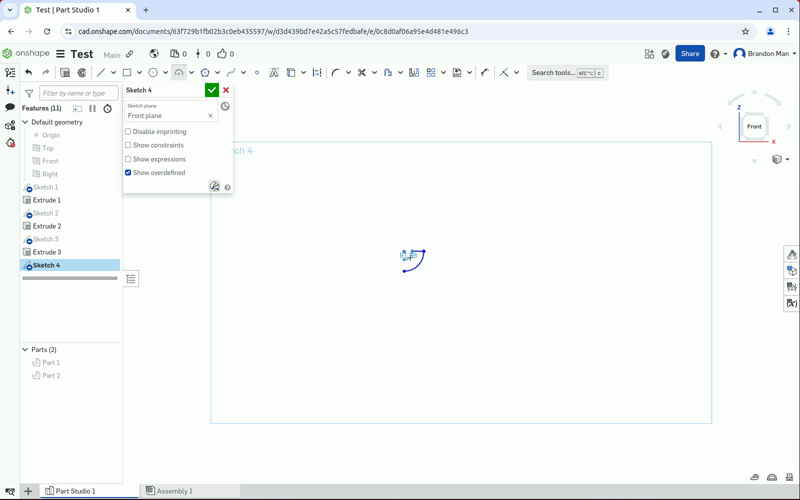
click(410, 257)
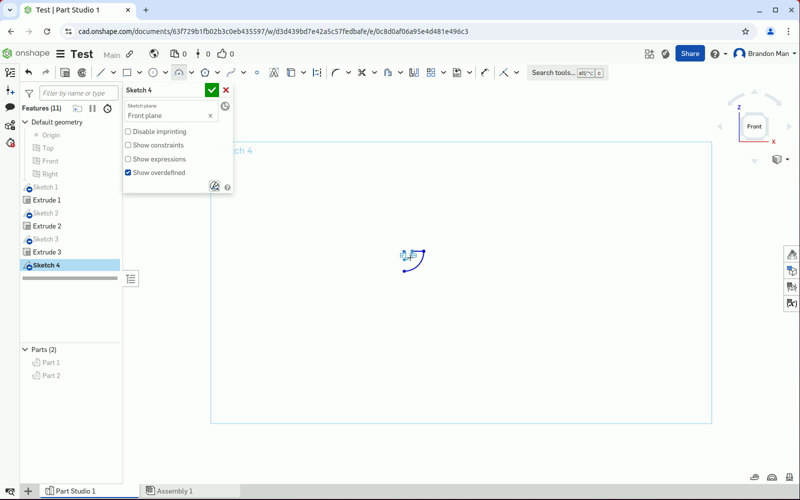
key_up(shift)
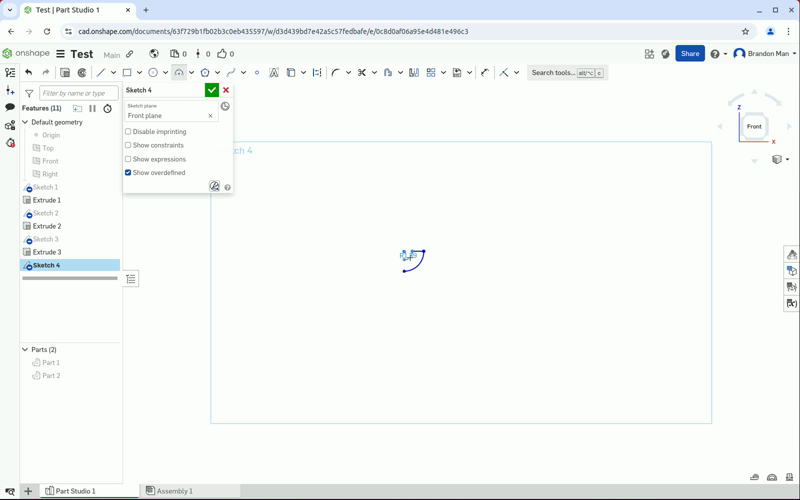
key(esc)
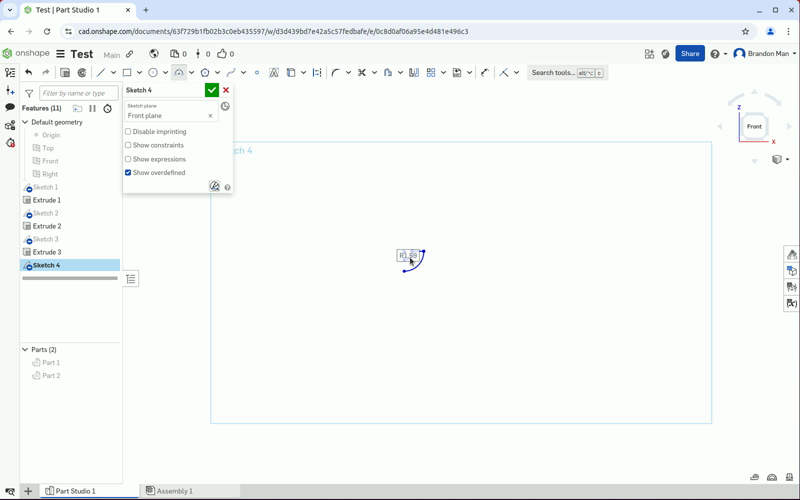
key(l)
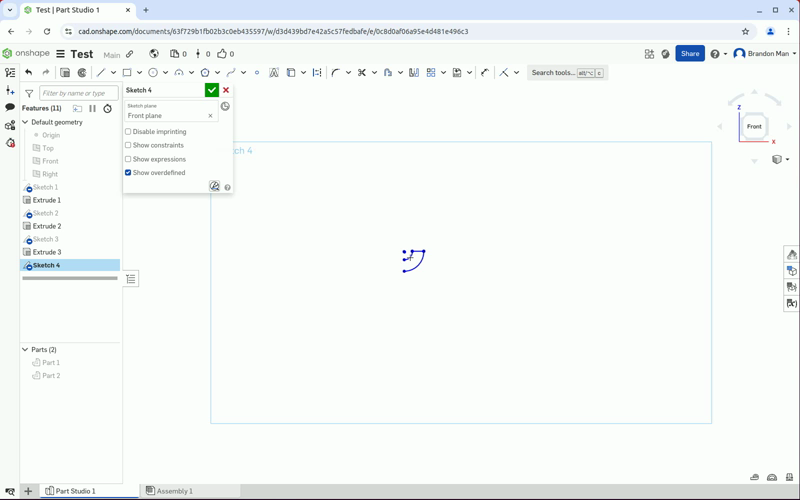
mouse_move(404, 259)
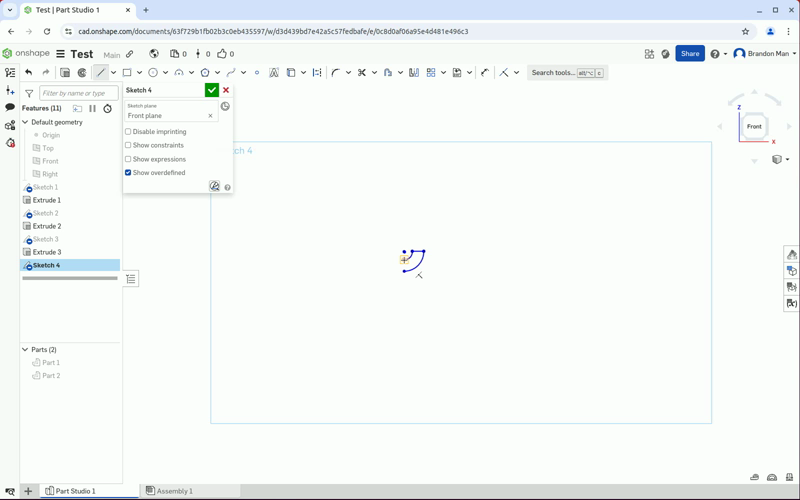
click(404, 259)
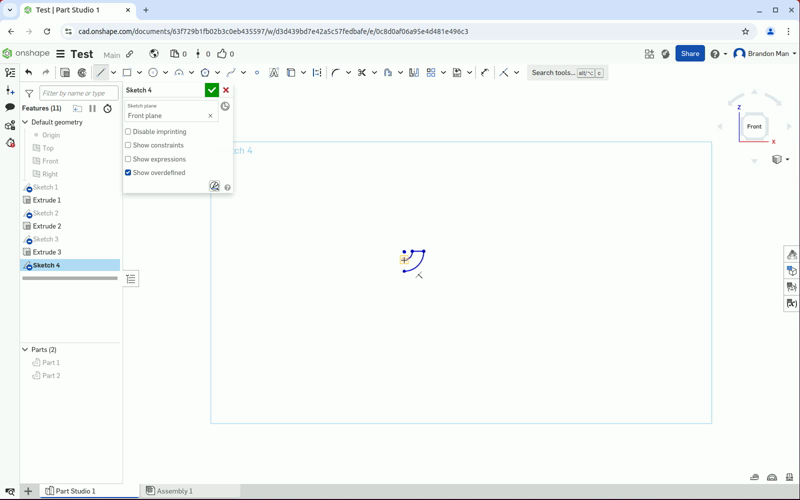
mouse_move(434, 259)
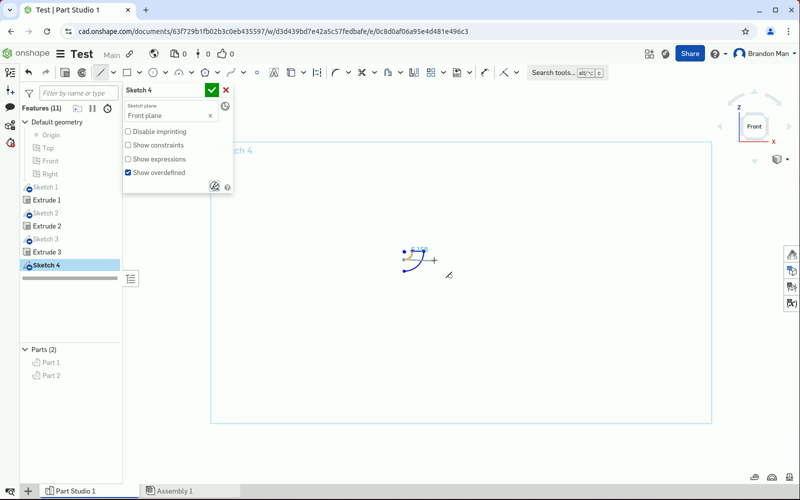
key_down(shift)
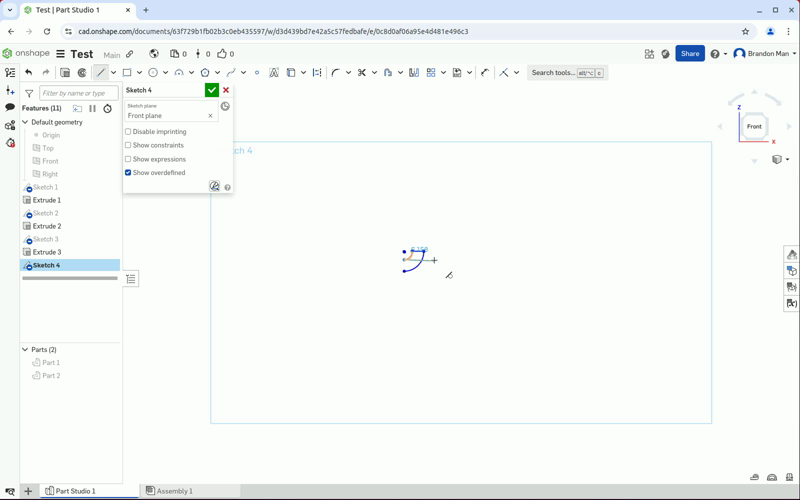
mouse_move(404, 271)
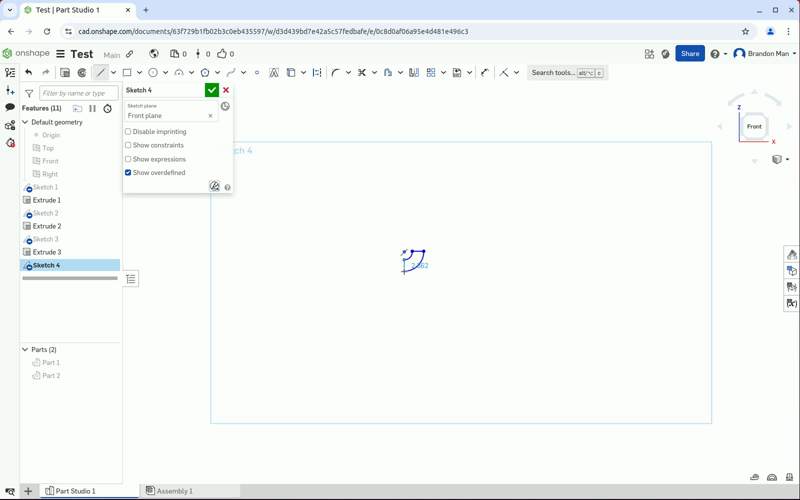
key_up(shift)
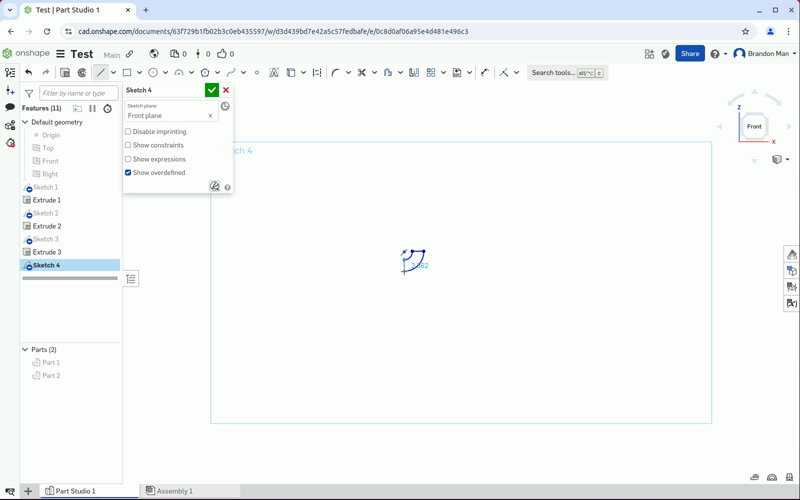
click(404, 271)
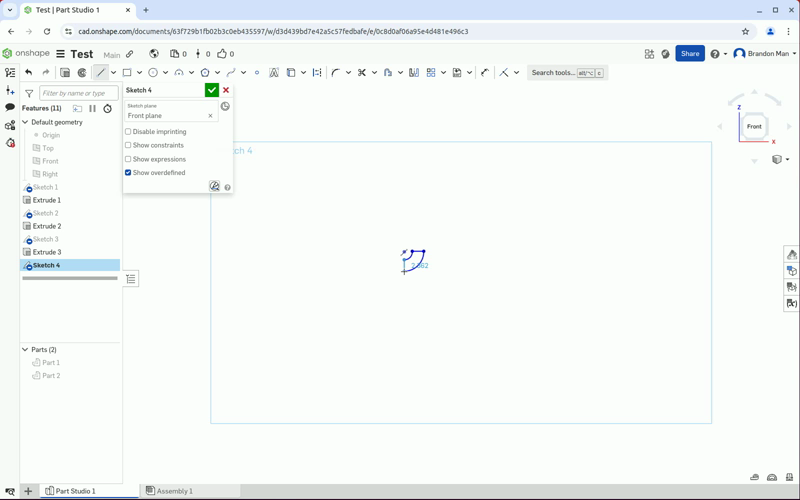
key(esc)
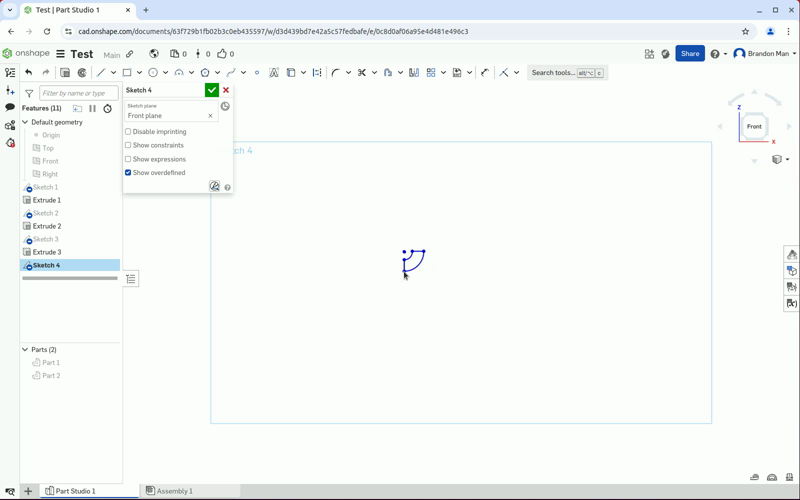
mouse_move(410, 264)
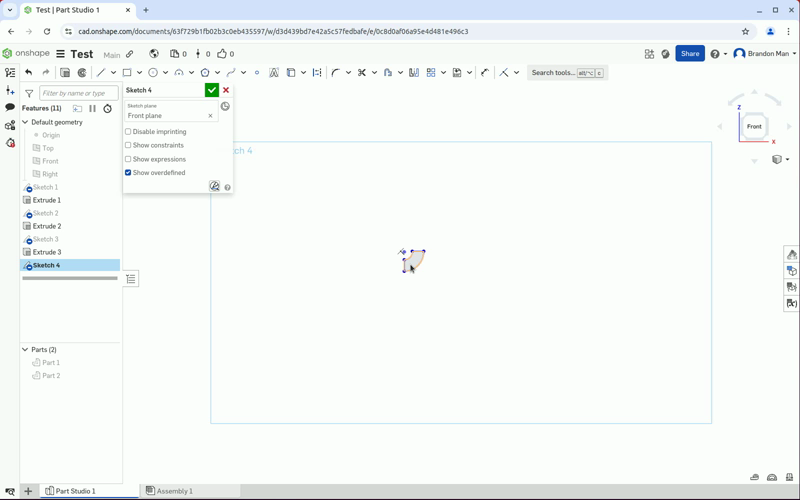
scroll(6)
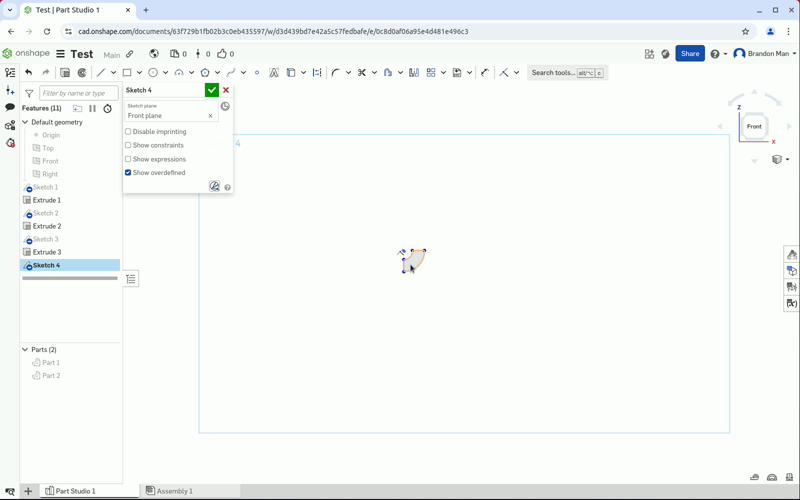
scroll(6)
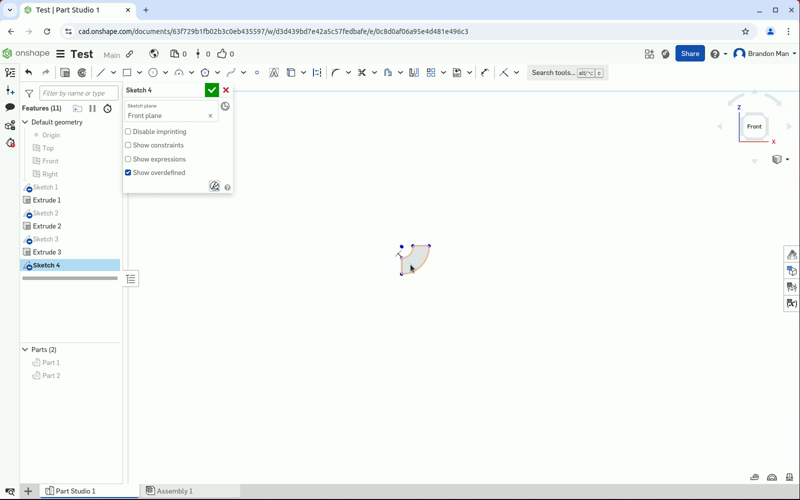
scroll(6)
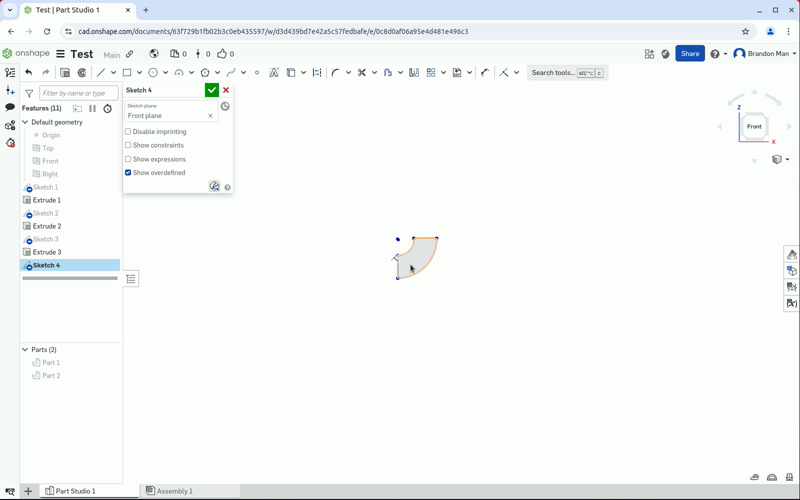
scroll(6)
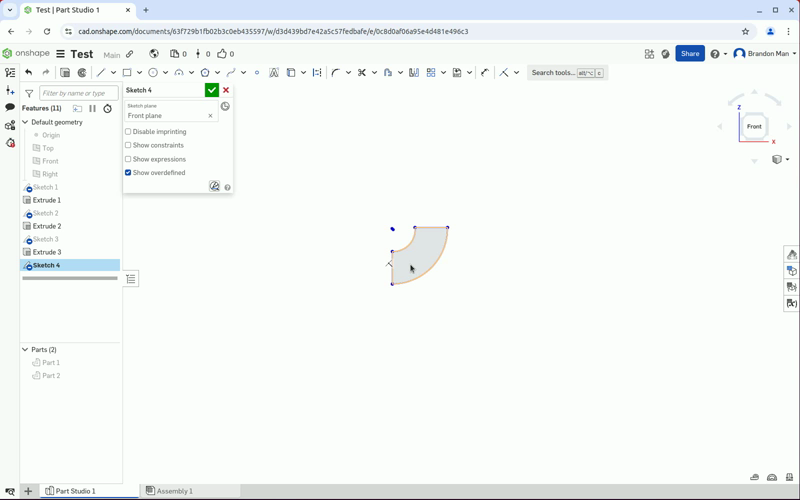
scroll(6)
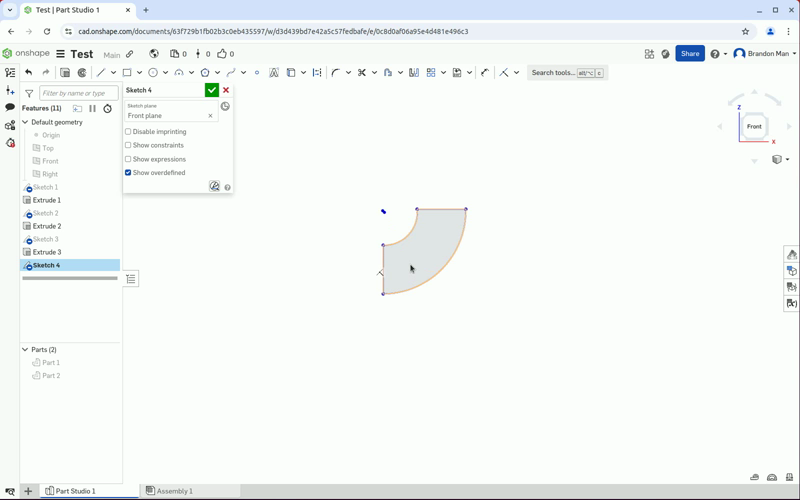
scroll(6)
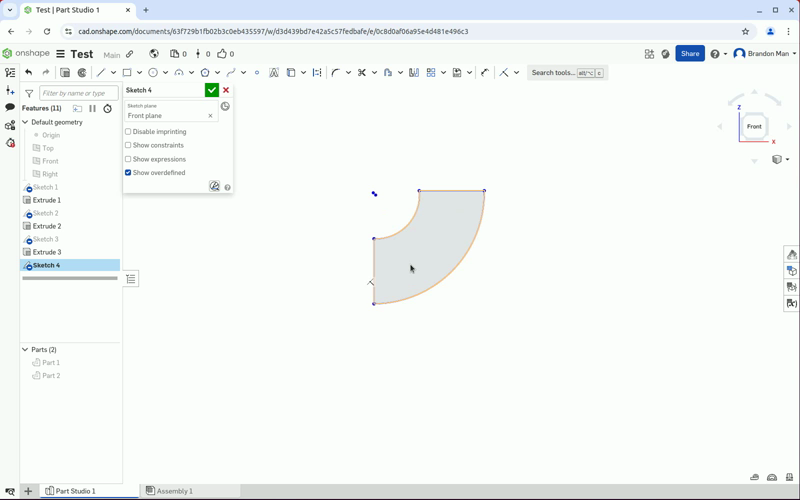
scroll(6)
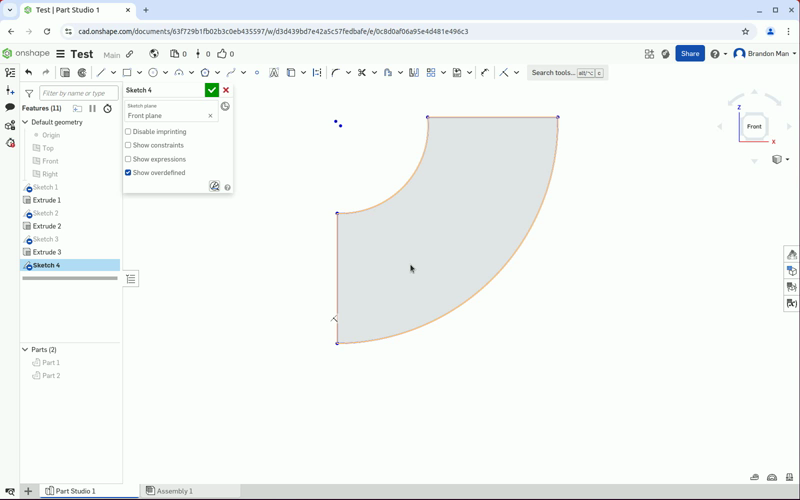
click(410, 264)
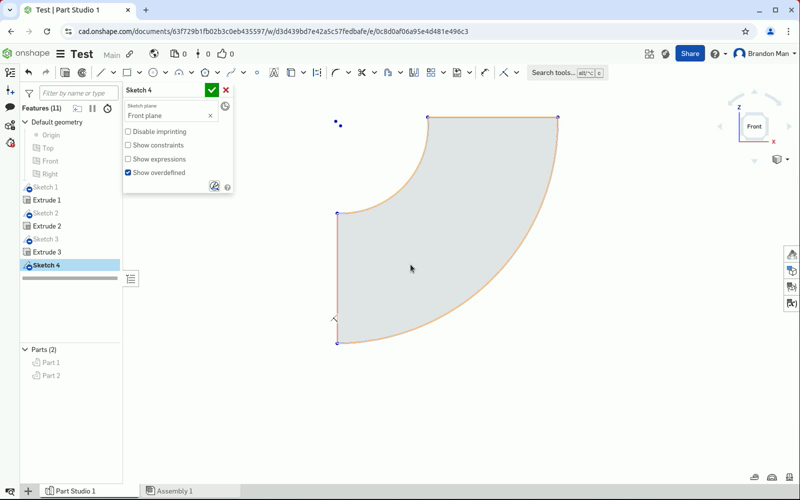
scroll(-6)
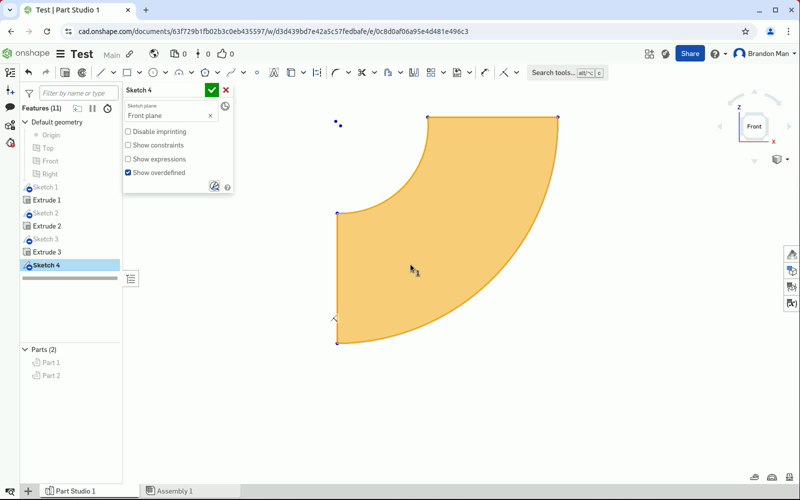
scroll(-6)
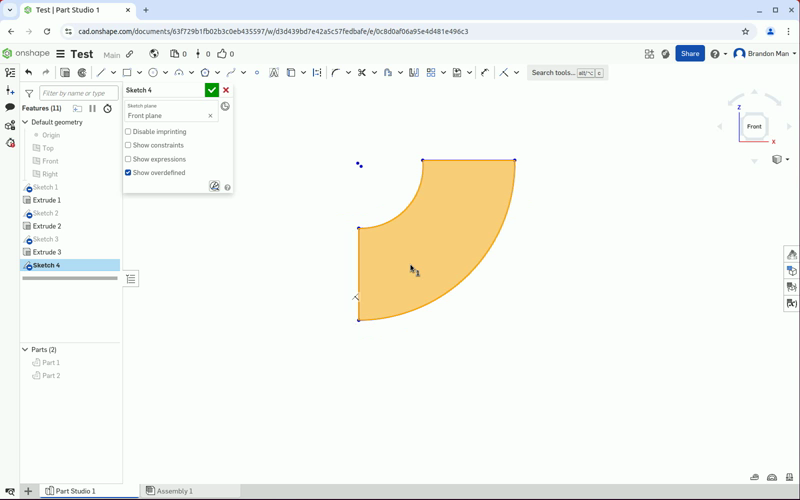
scroll(-6)
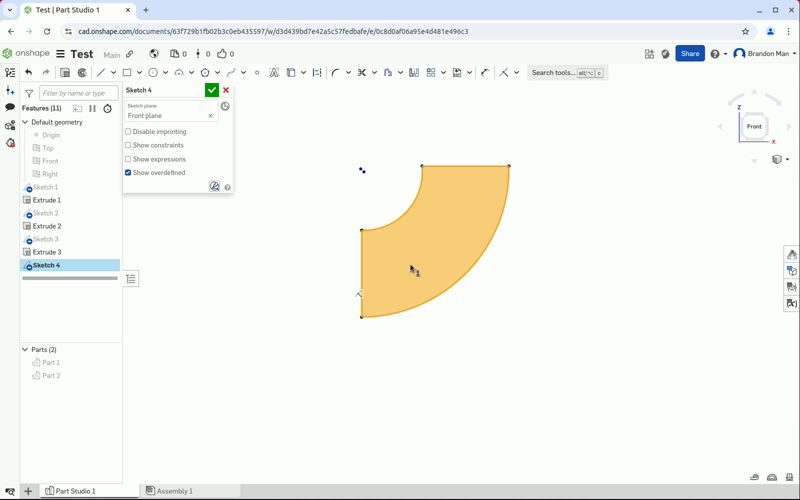
scroll(-6)
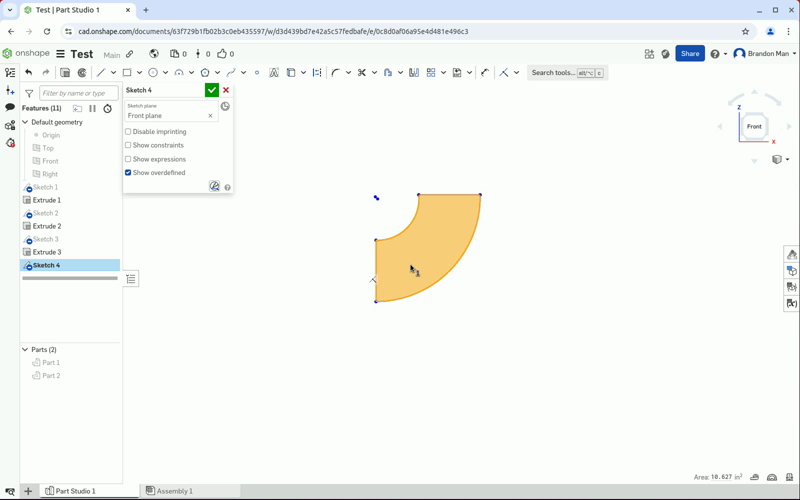
scroll(-6)
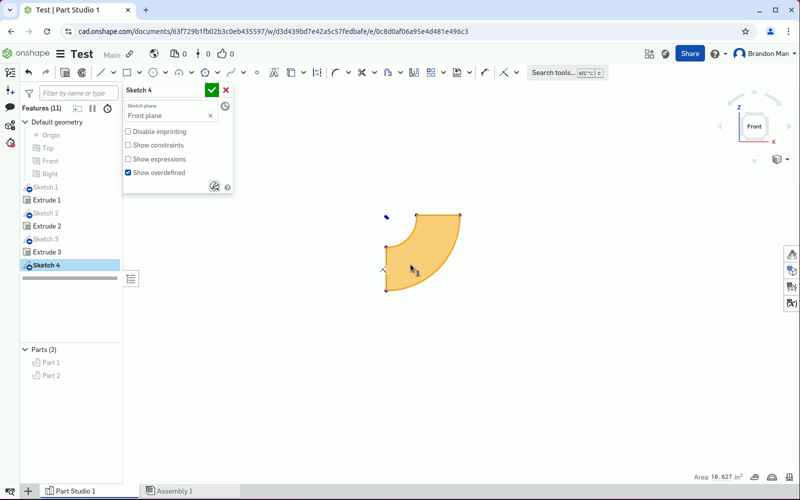
scroll(-6)
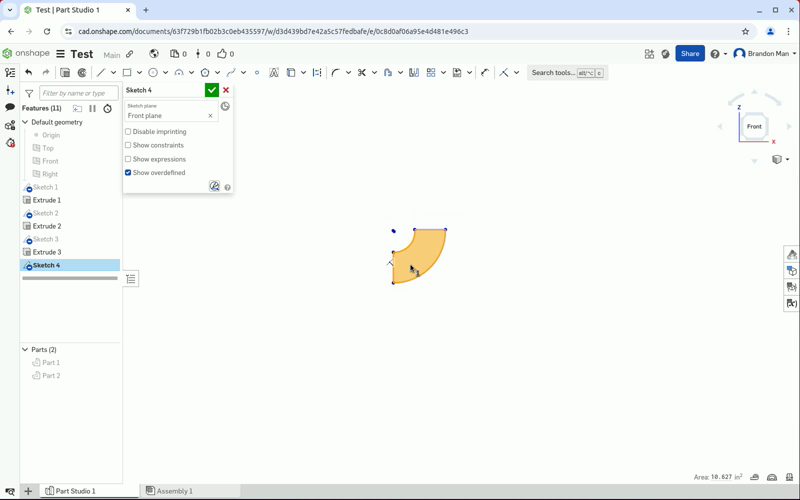
scroll(-6)
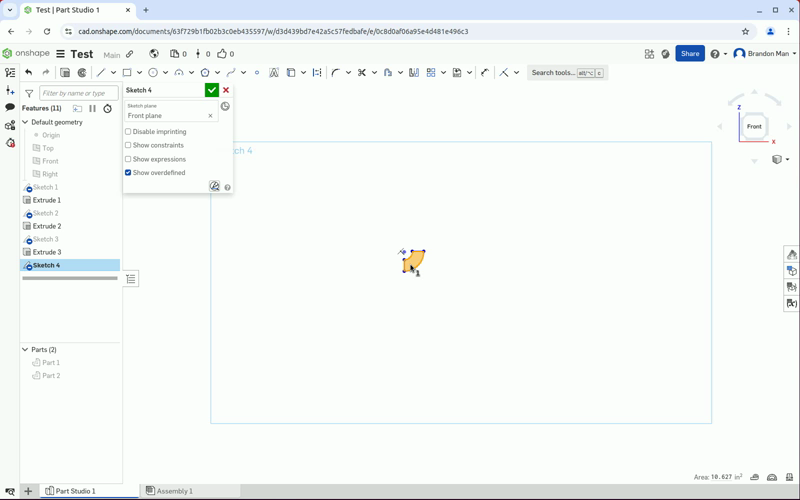
mouse_move(73, 352)
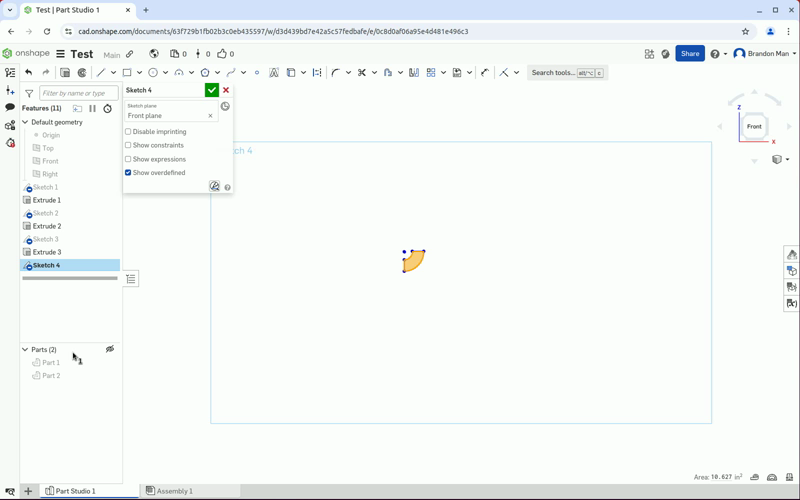
key(shift+y)
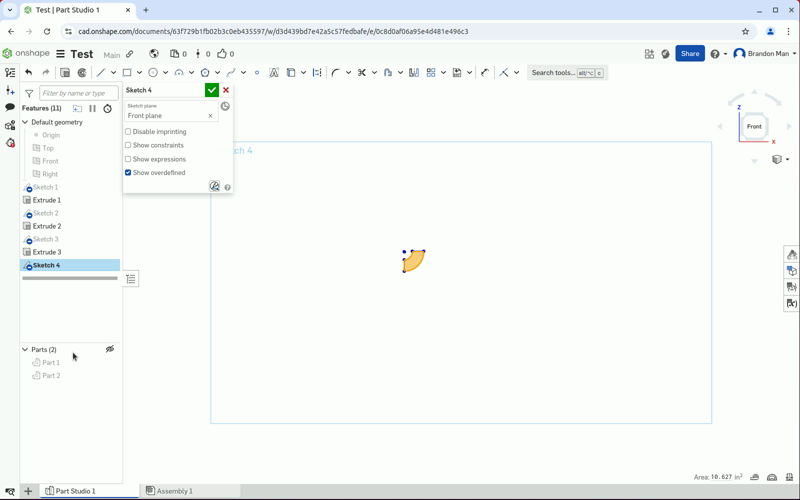
key(shift+e)
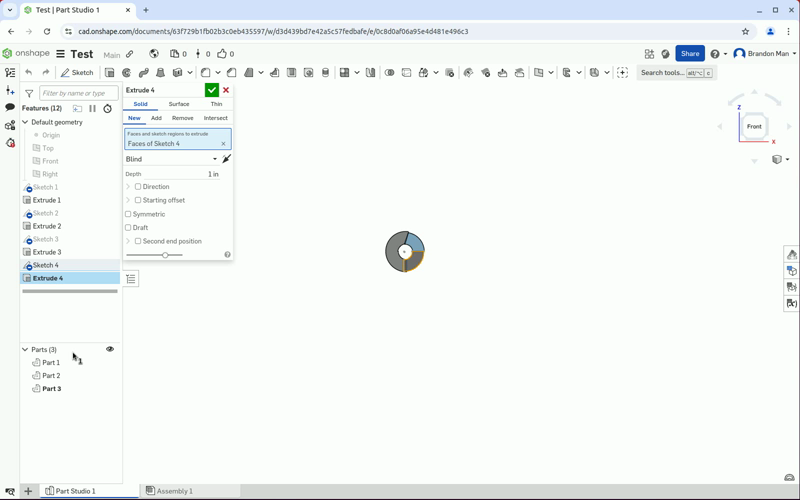
mouse_move(143, 106)
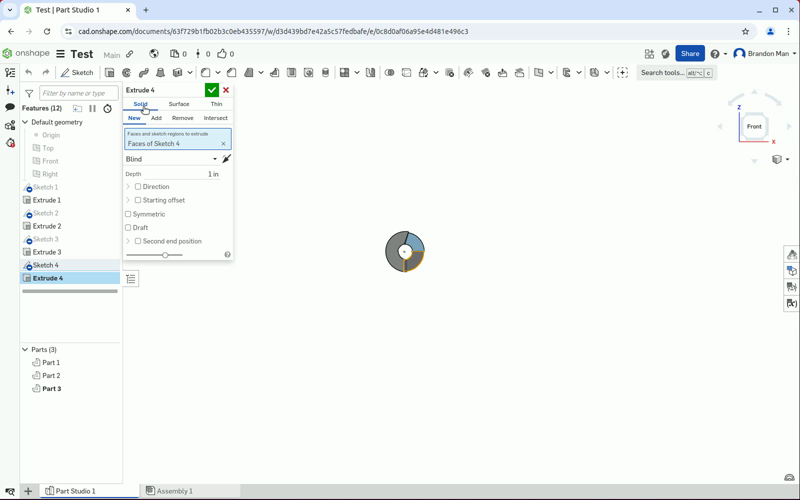
click(143, 106)
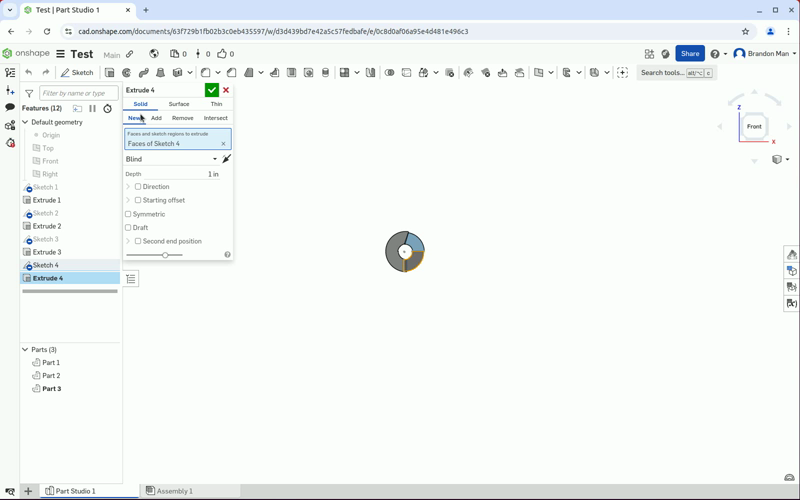
mouse_move(137, 120)
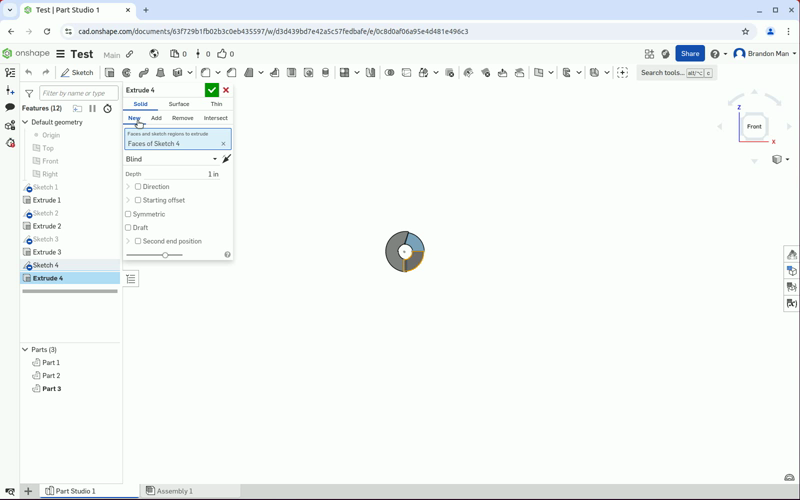
click(137, 120)
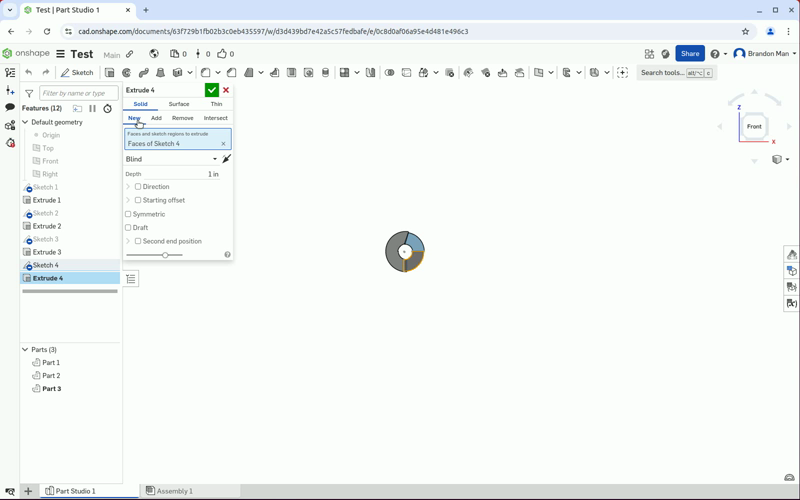
key(tab, 4)
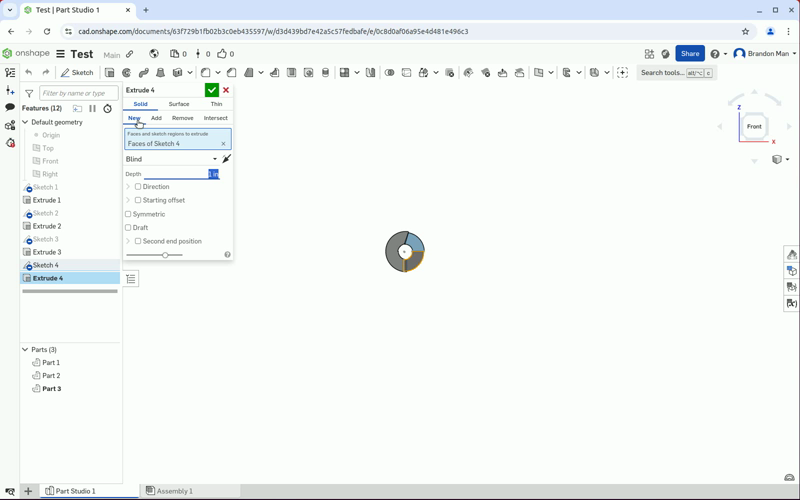
text(-23.108)
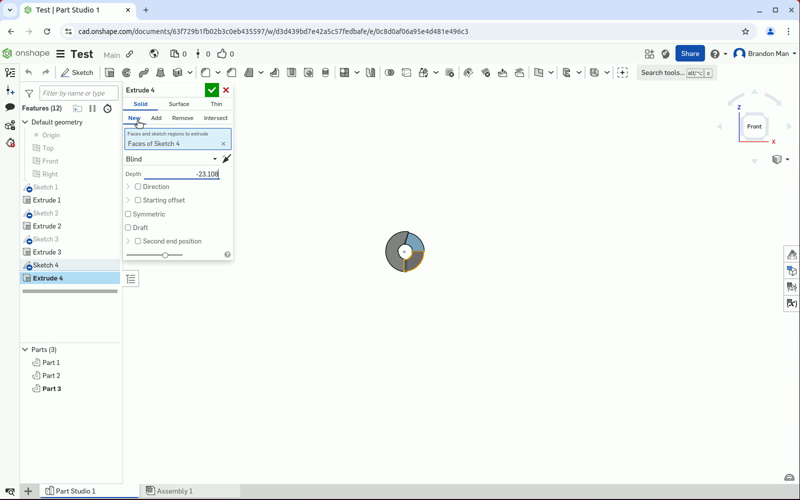
key(enter)
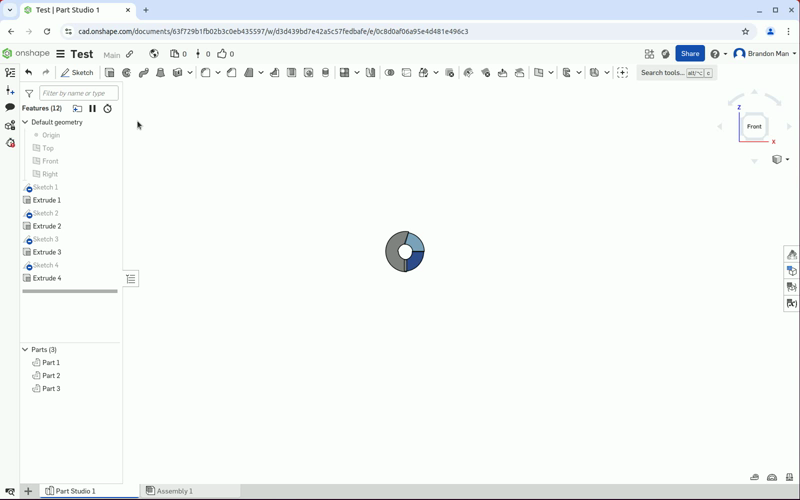
key(shift+h)
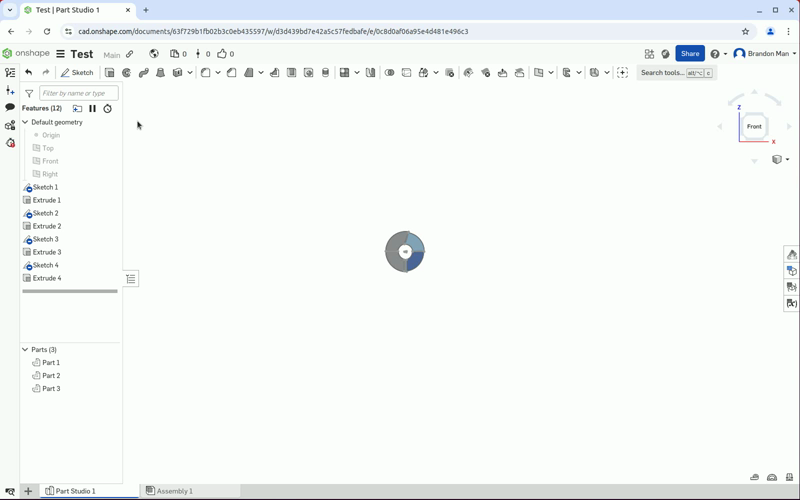
key(shift+h)
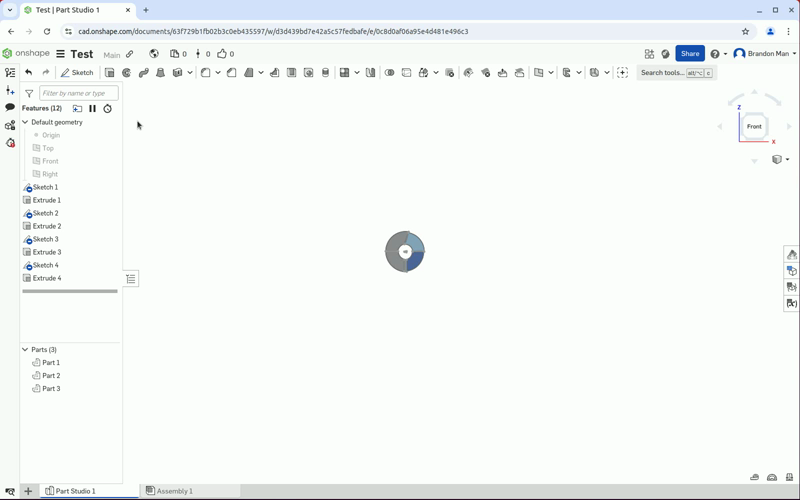
key(shift+7)
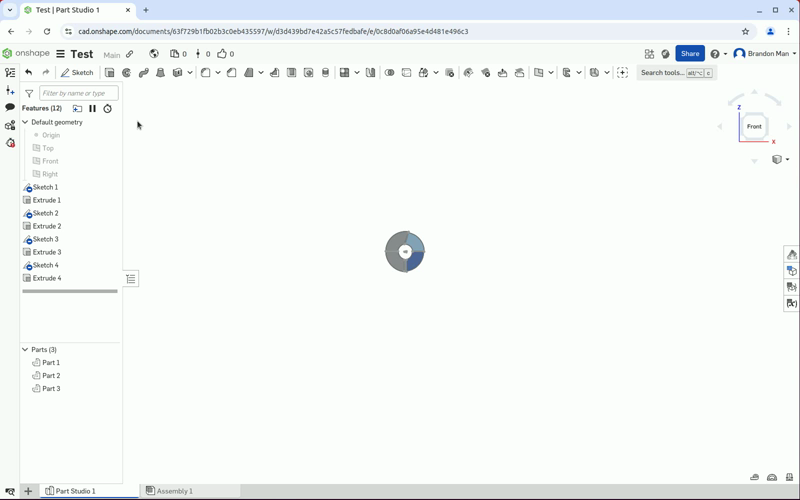
key(left, 2)
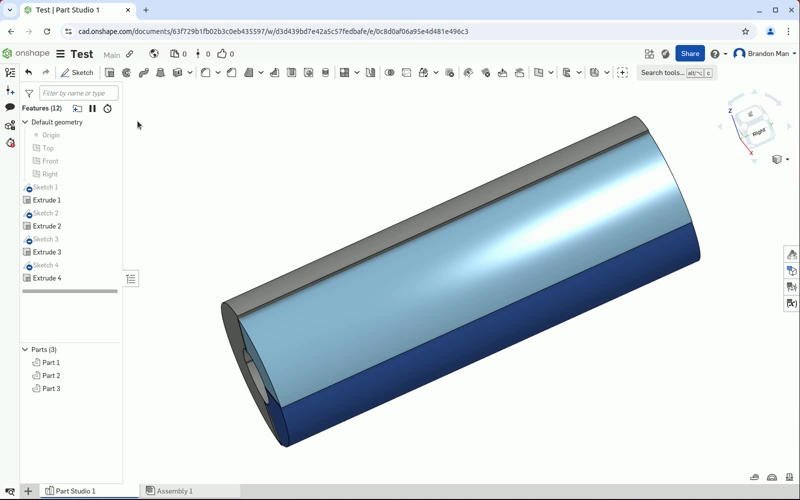
key(down, 2)
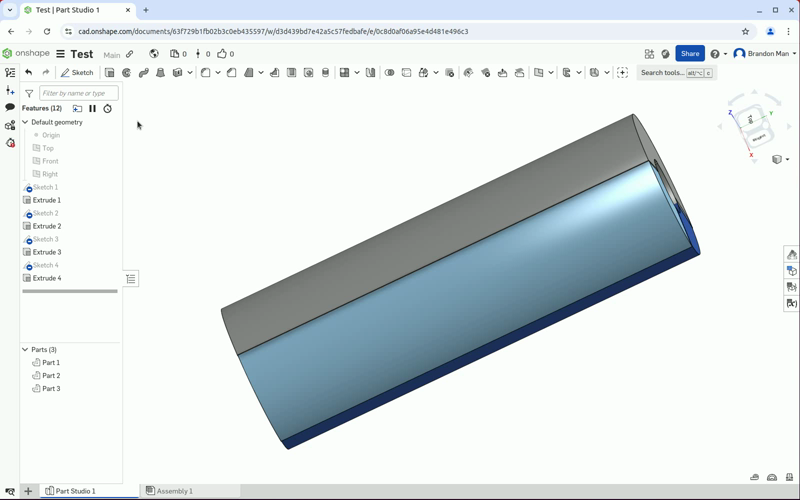
key(up, 2)
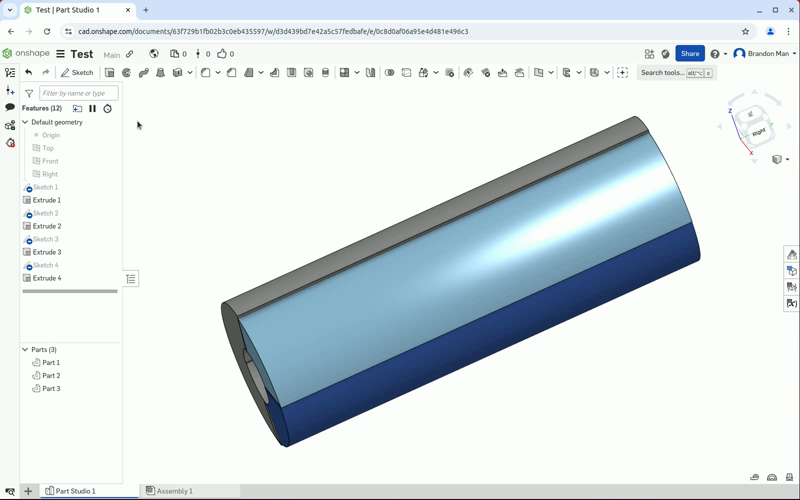
key(right, 2)
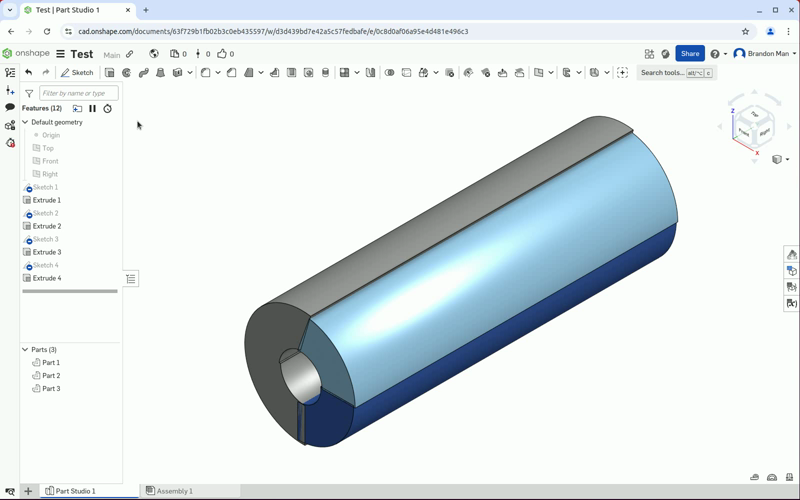
mouse_move(73, 189)
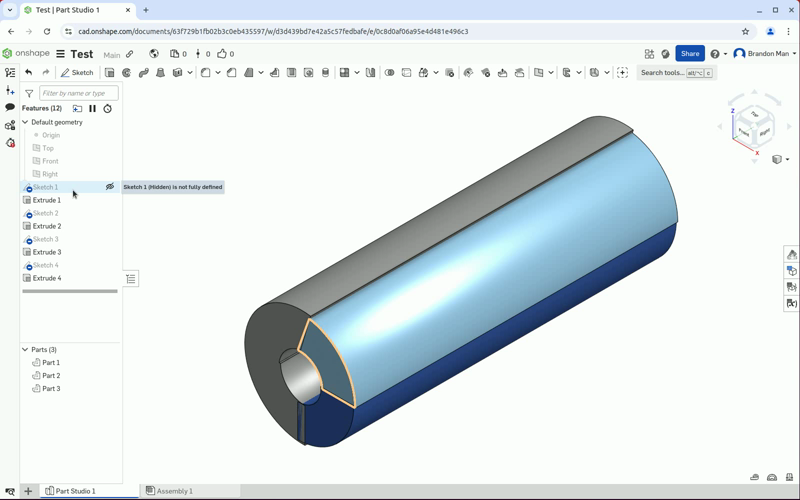
click(73, 189)